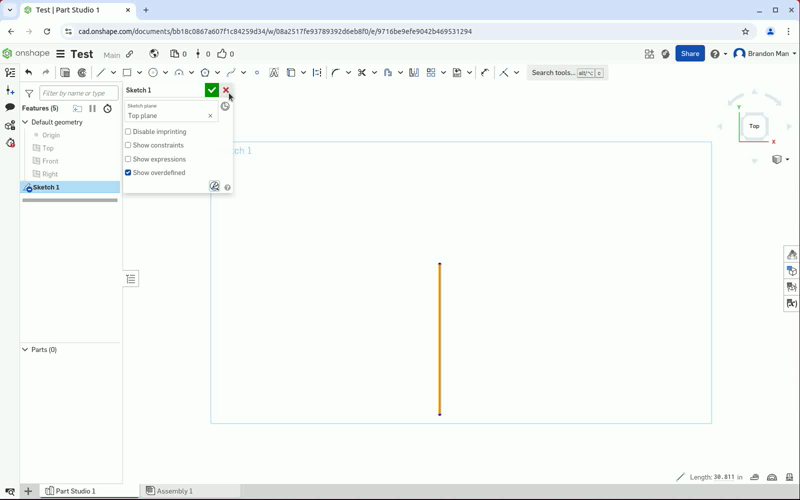
key(shift+h)
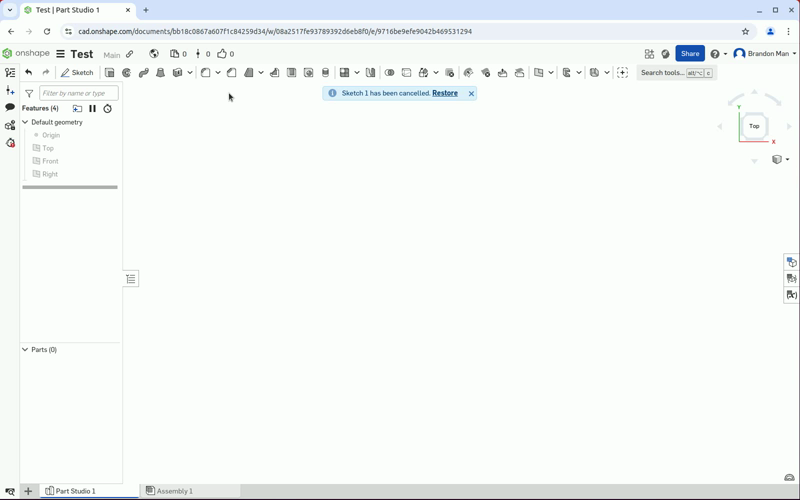
mouse_move(73, 352)
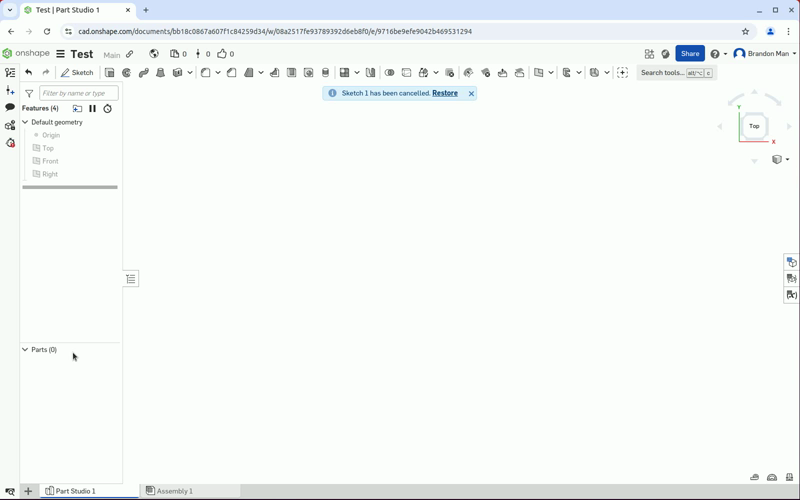
key(y)
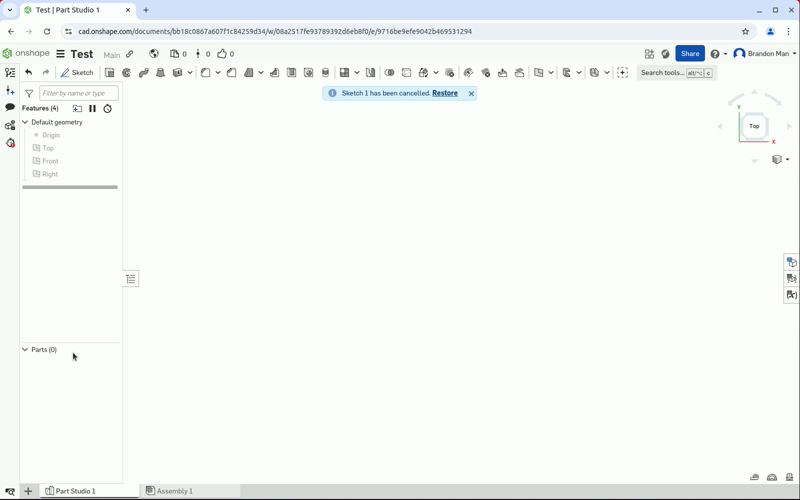
key(shift+p)
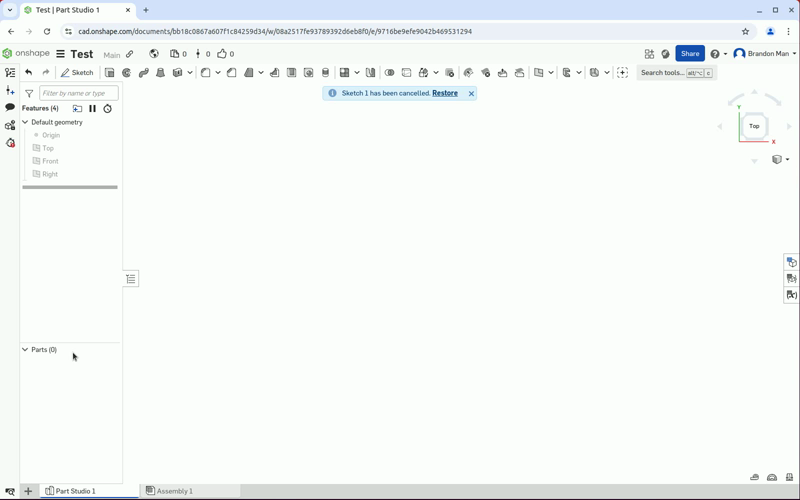
key(space)
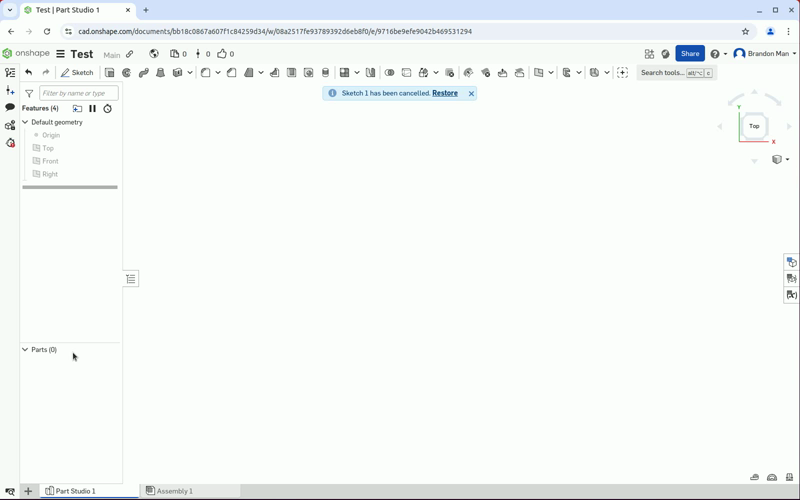
key_down(shift)
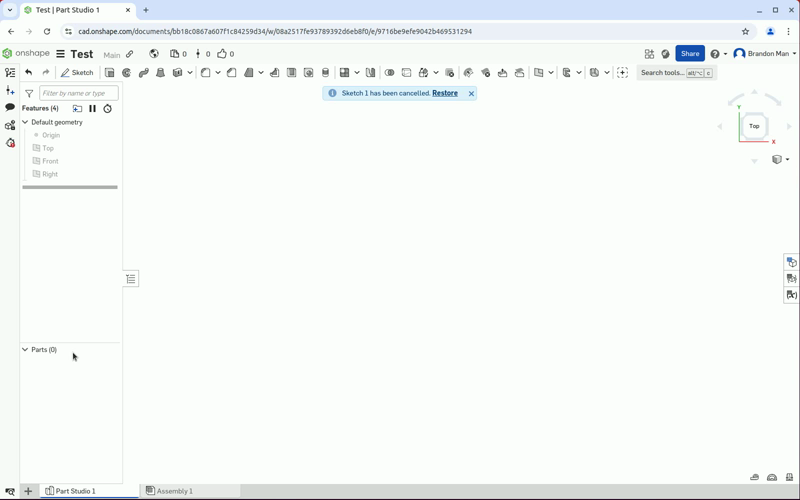
key(up)
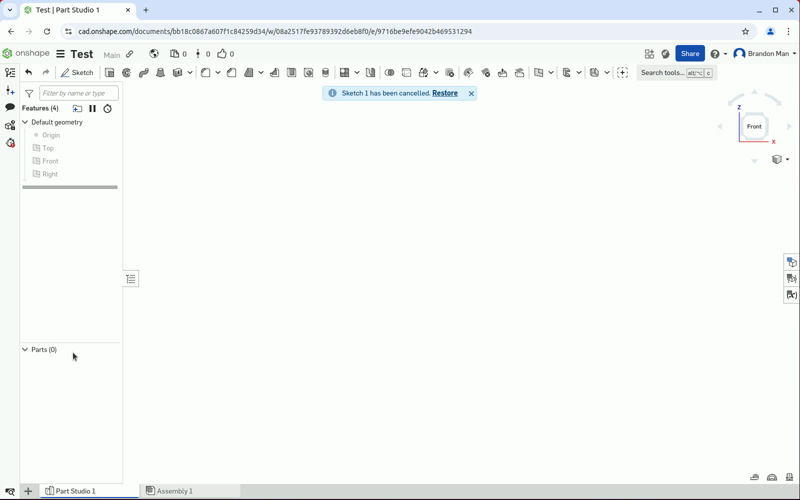
key_up(shift)
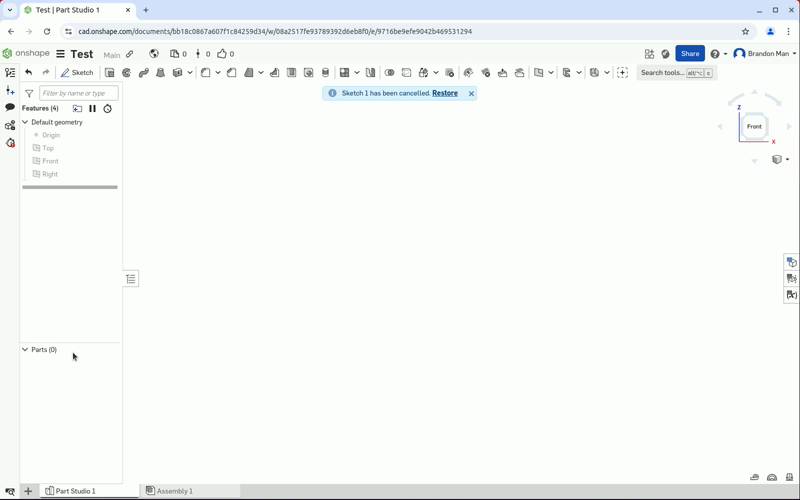
mouse_move(73, 352)
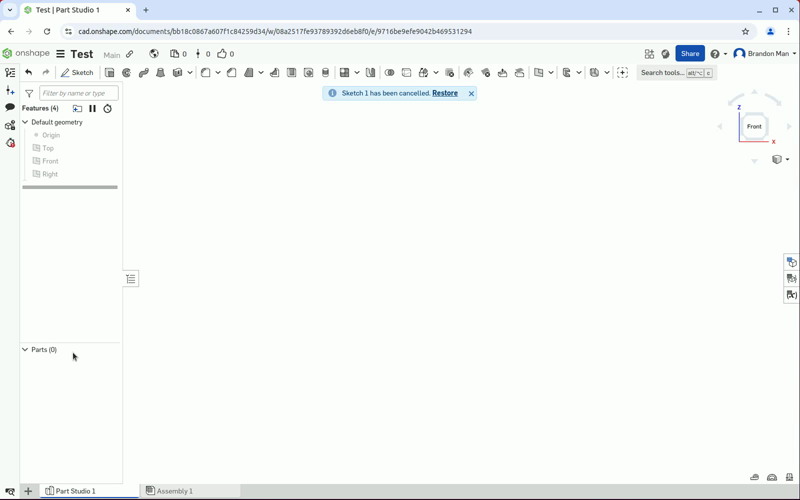
key(shift+y)
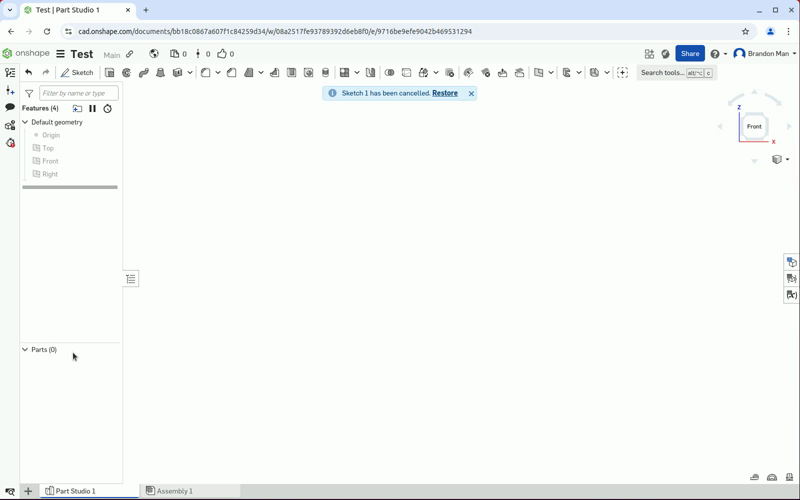
key(shift+s)
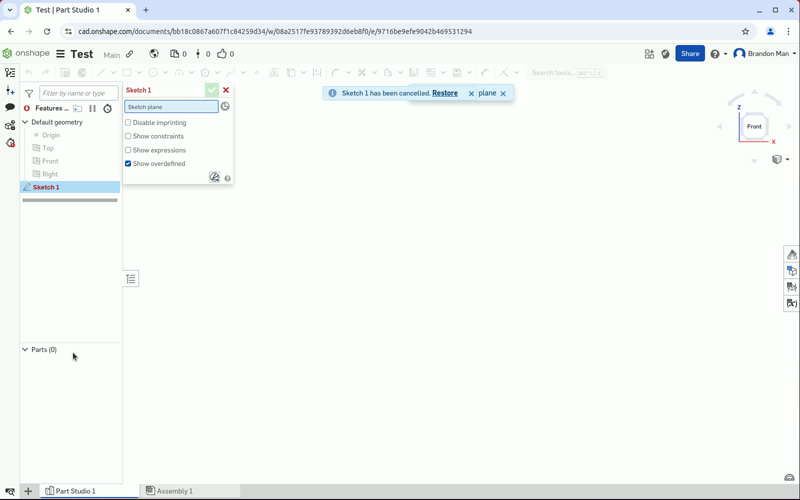
mouse_move(73, 163)
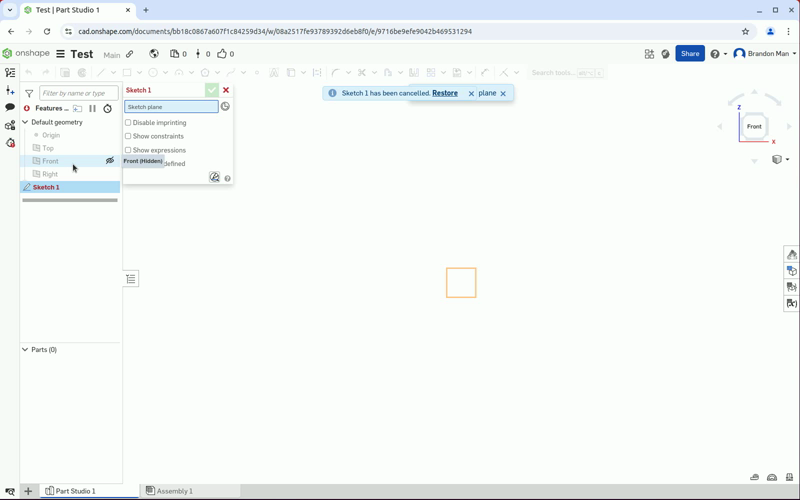
click(73, 163)
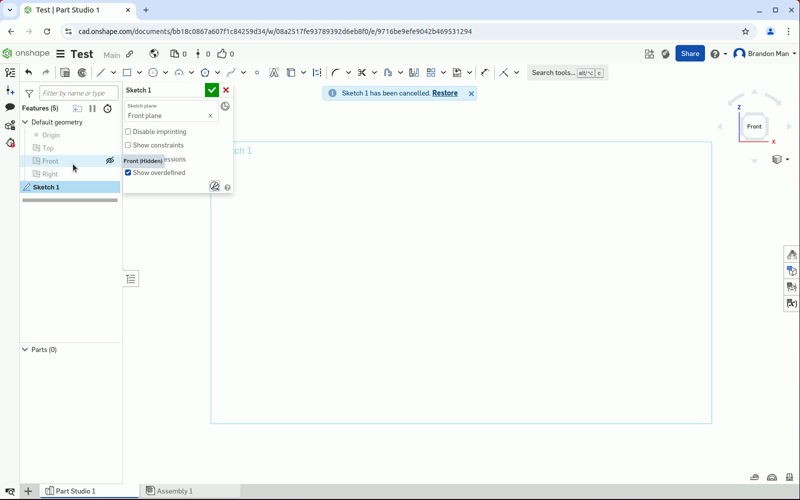
mouse_move(73, 352)
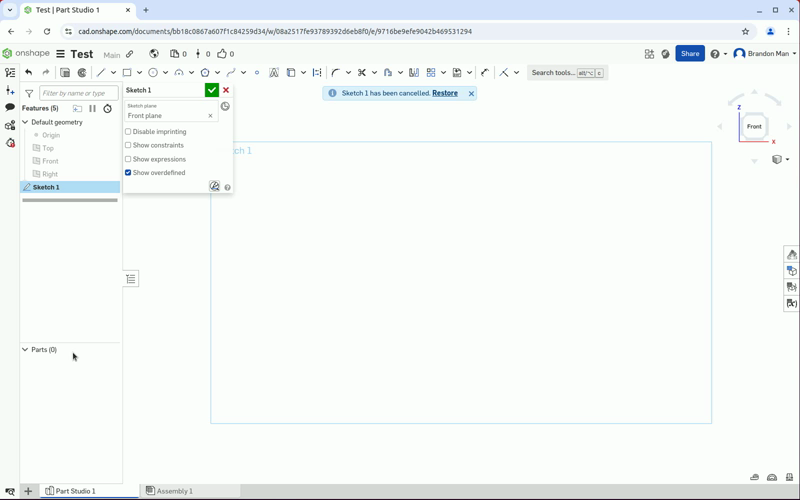
key(y)
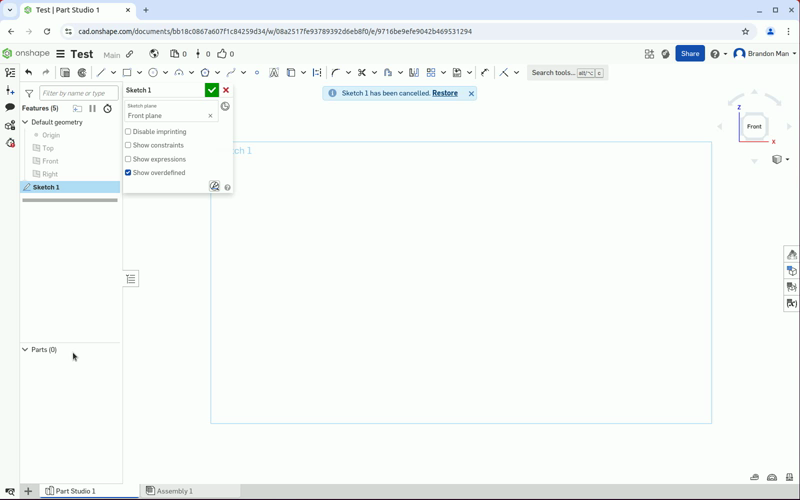
key(l)
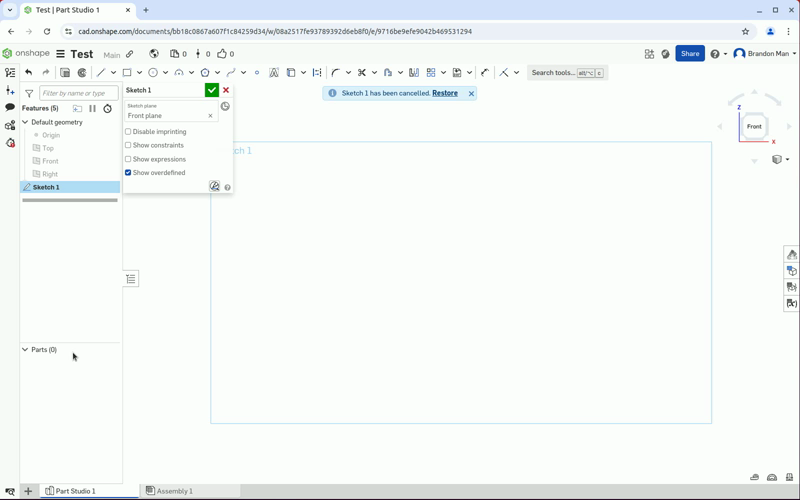
key_down(shift)
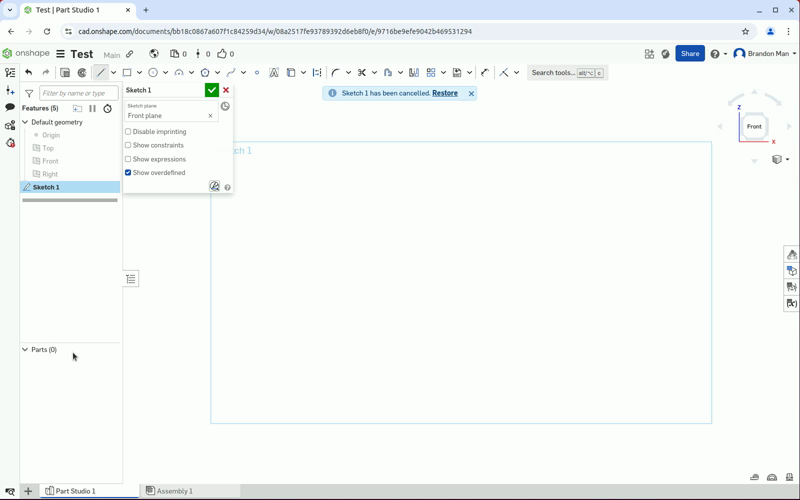
mouse_move(414, 271)
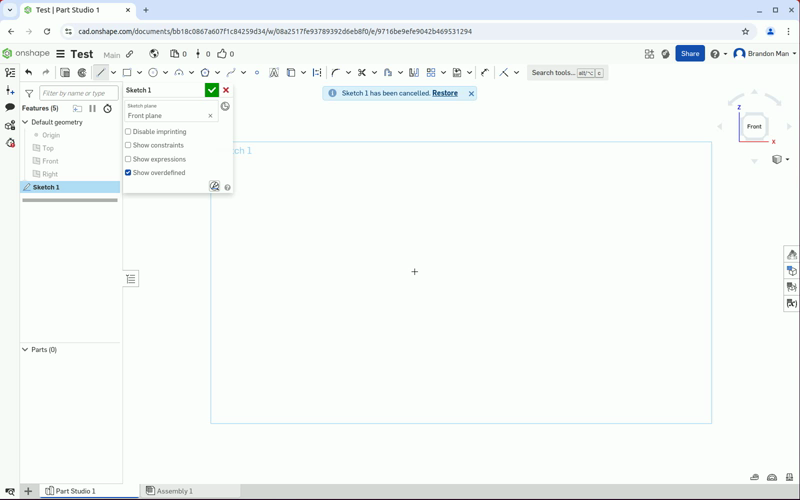
click(414, 271)
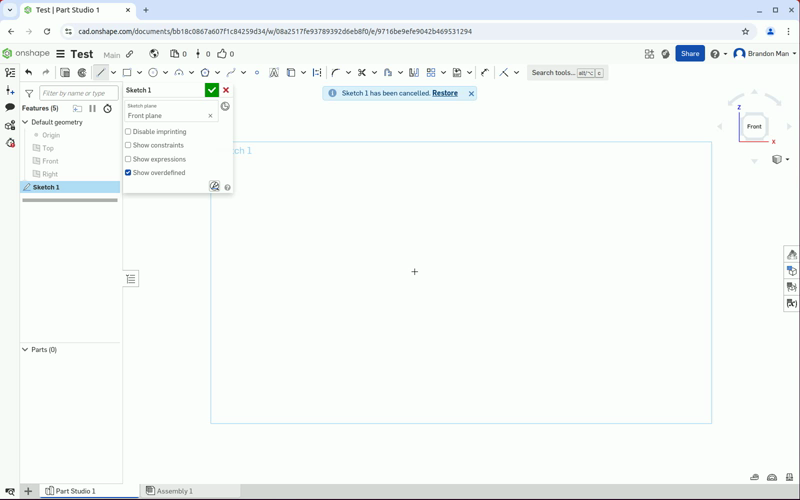
key_up(shift)
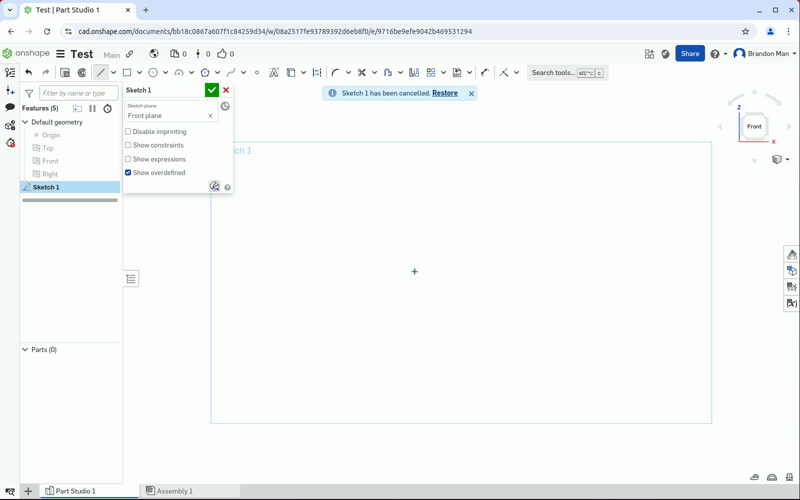
key_down(shift)
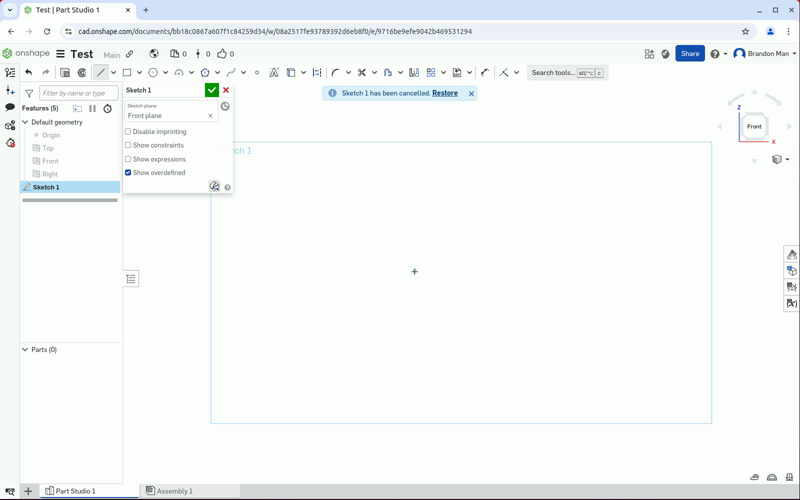
mouse_move(444, 271)
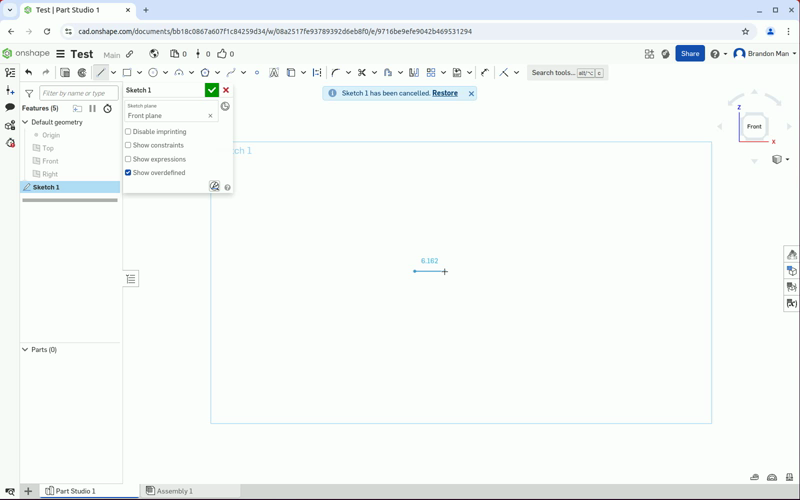
mouse_move(426, 282)
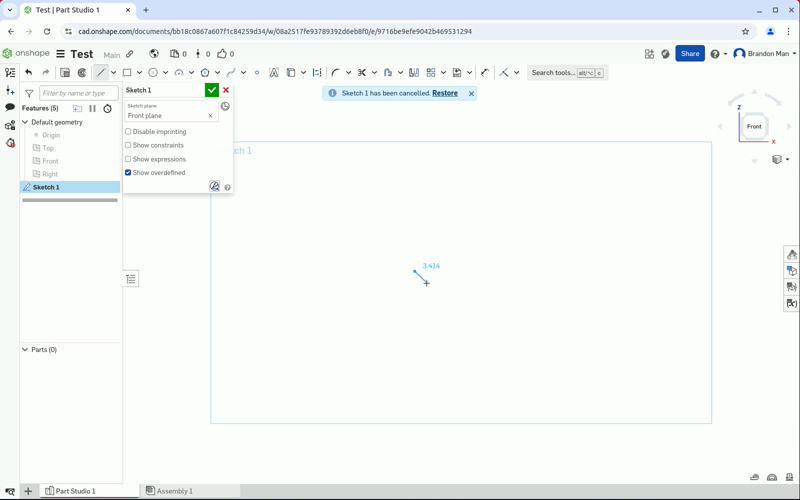
click(426, 282)
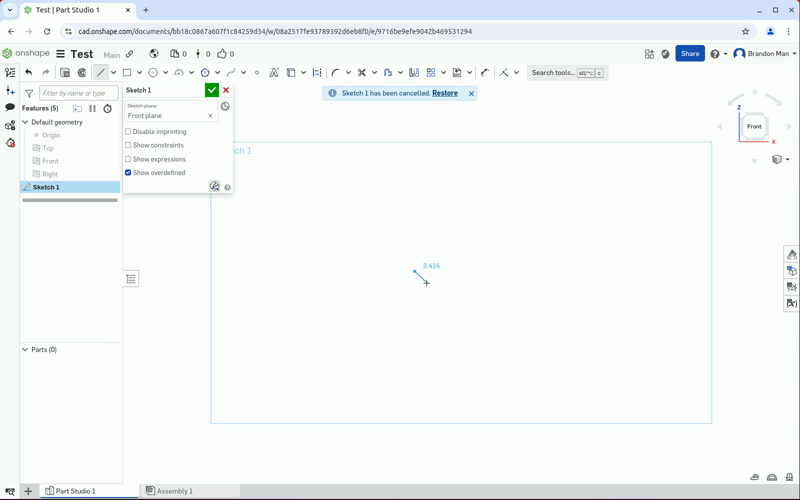
key_up(shift)
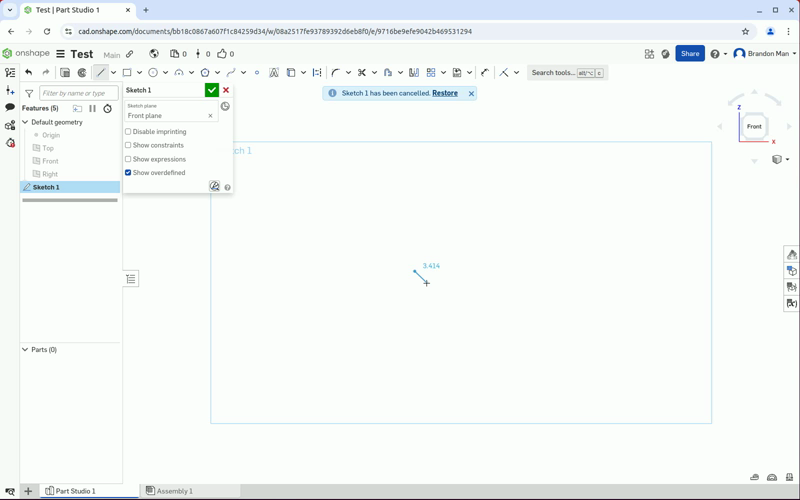
key_down(shift)
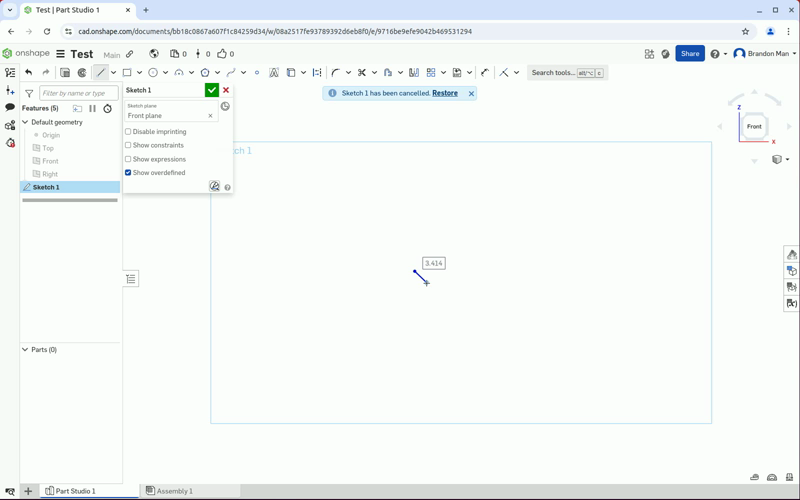
mouse_move(496, 282)
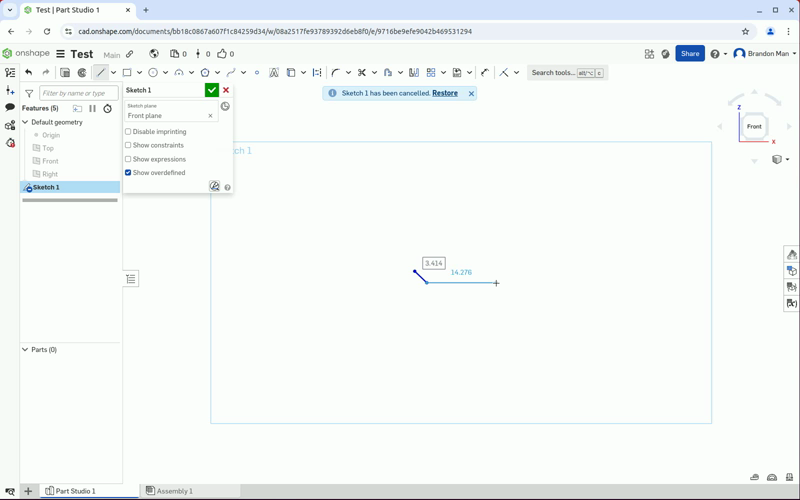
click(496, 282)
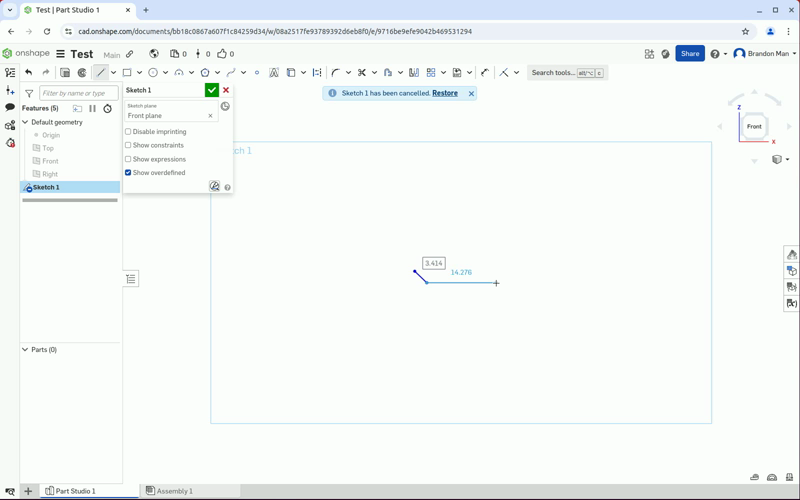
key_up(shift)
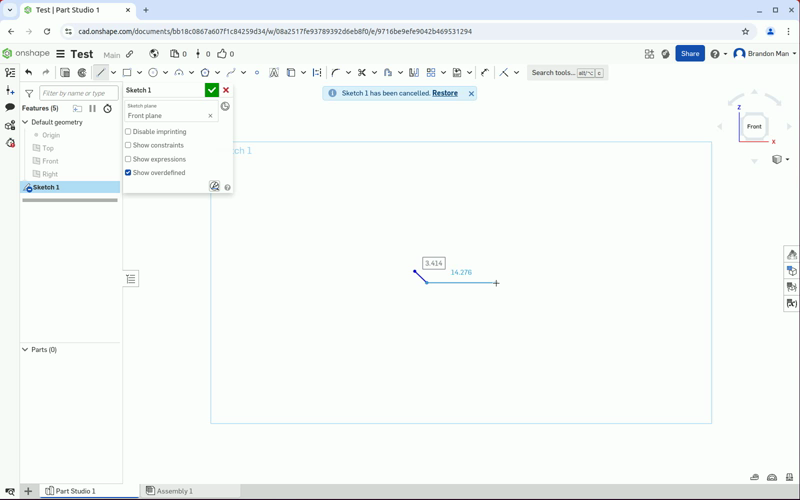
key_down(shift)
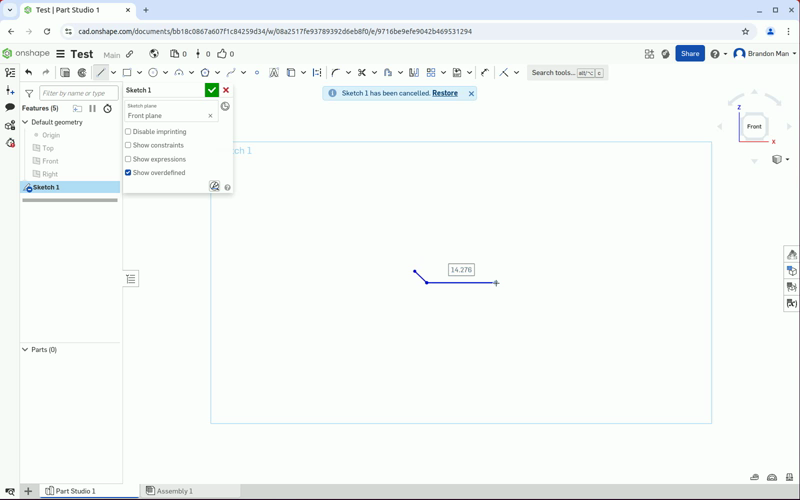
mouse_move(526, 282)
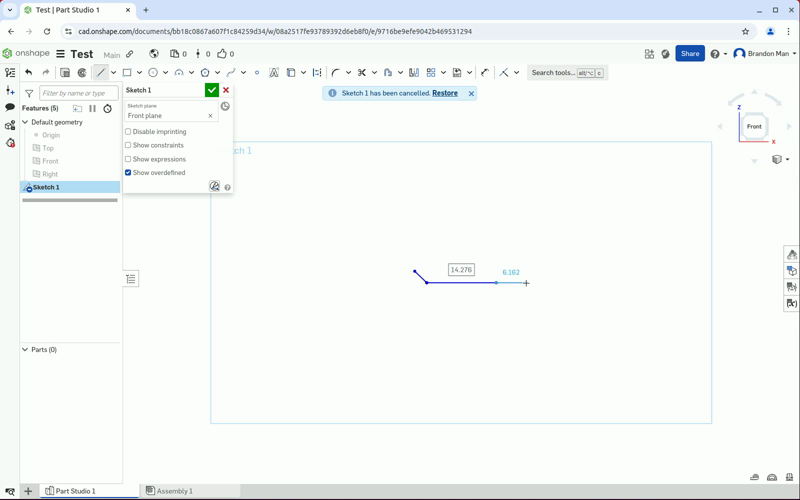
mouse_move(507, 271)
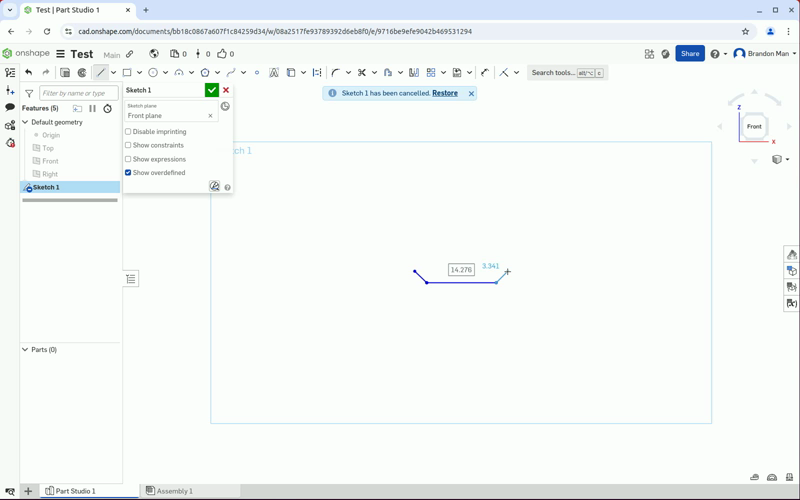
click(507, 271)
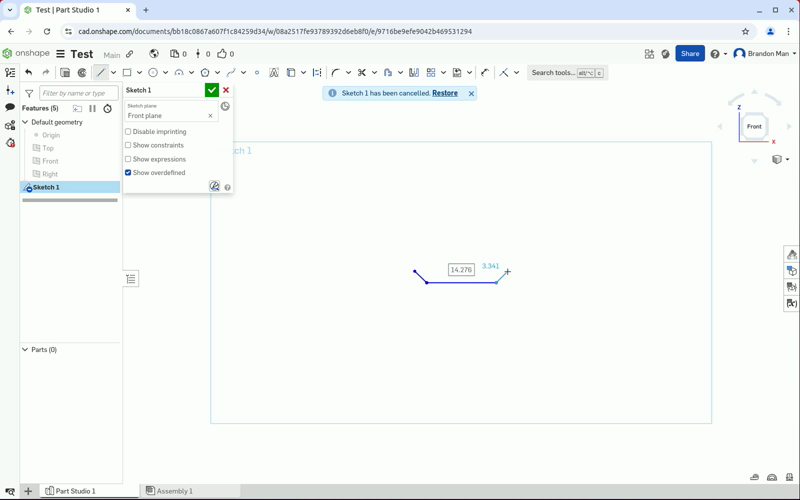
key_up(shift)
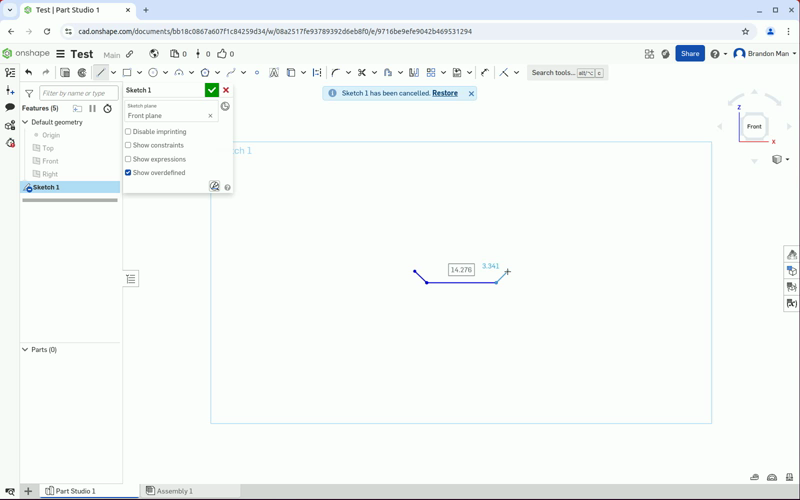
key_down(shift)
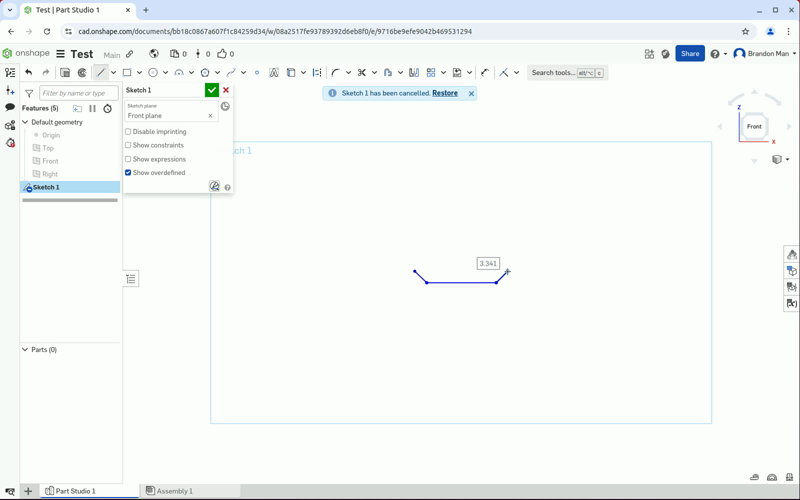
mouse_move(414, 271)
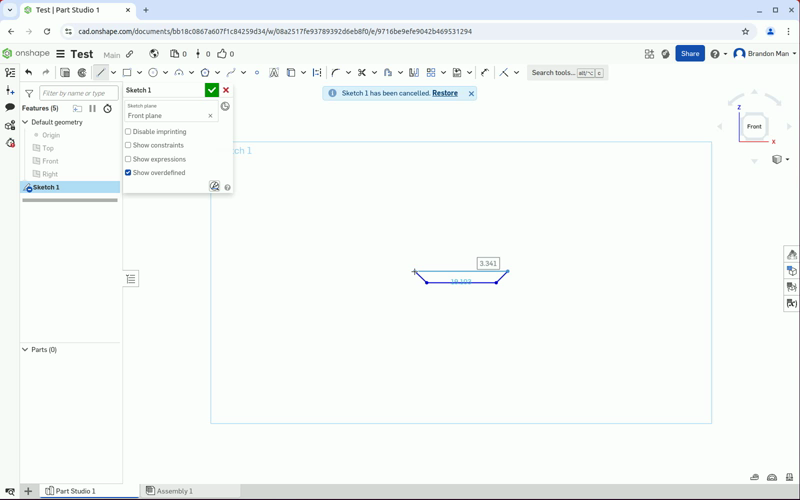
key_up(shift)
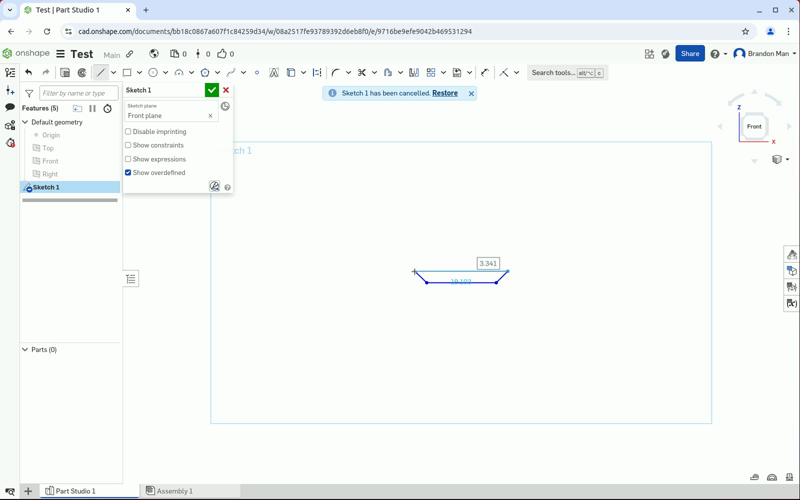
click(414, 271)
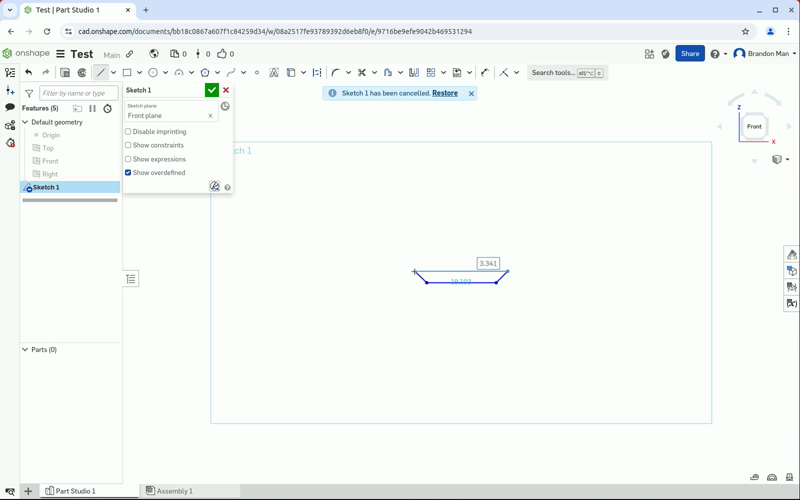
key(esc)
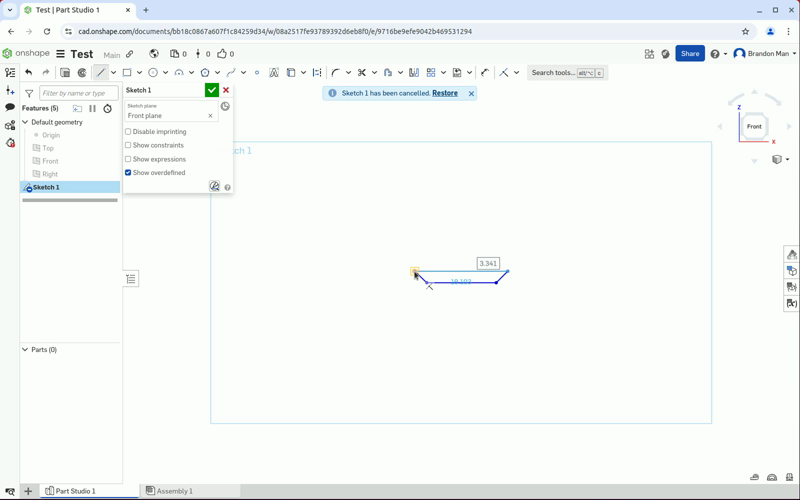
mouse_move(461, 282)
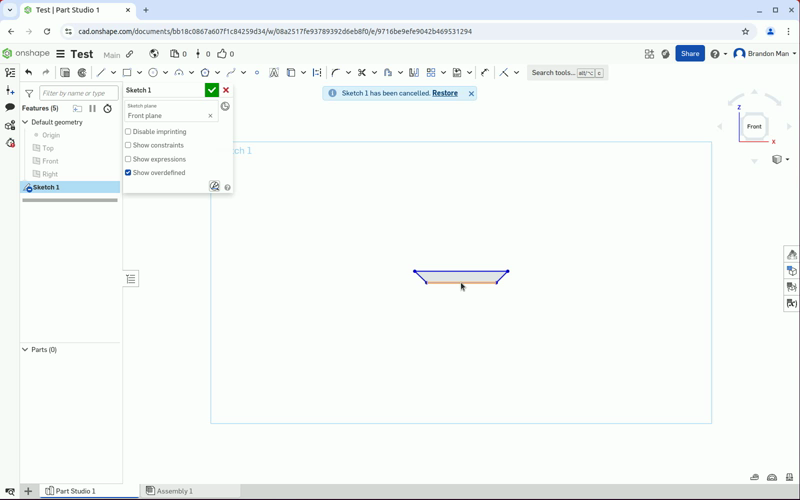
scroll(6)
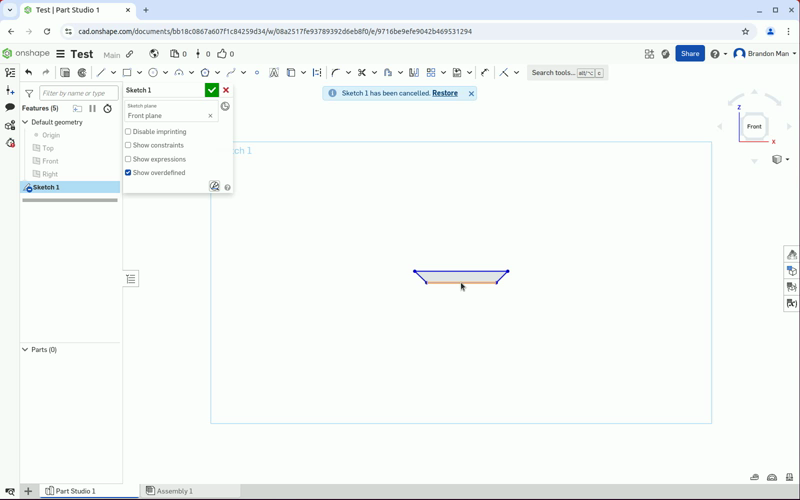
scroll(6)
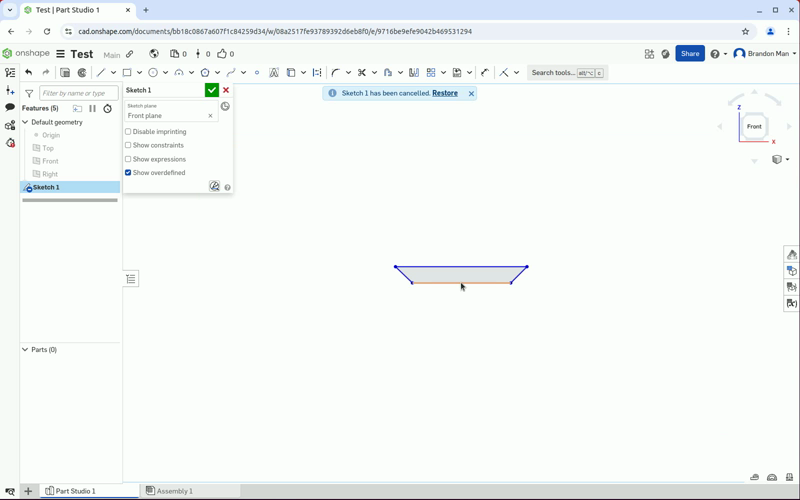
scroll(6)
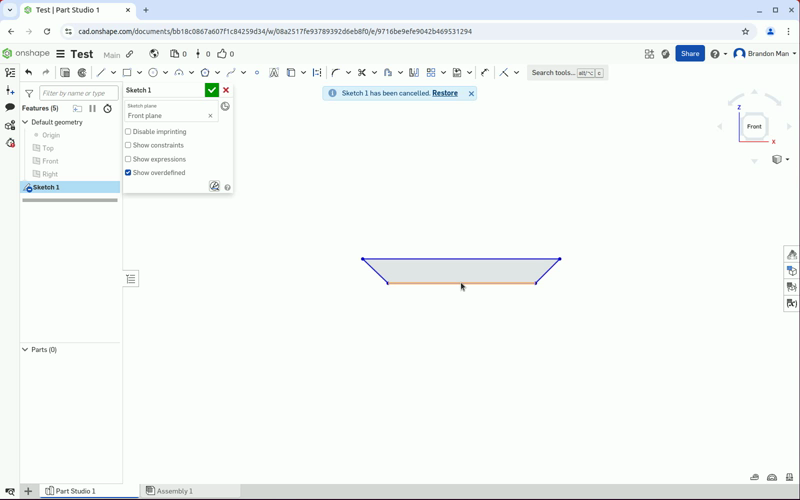
scroll(6)
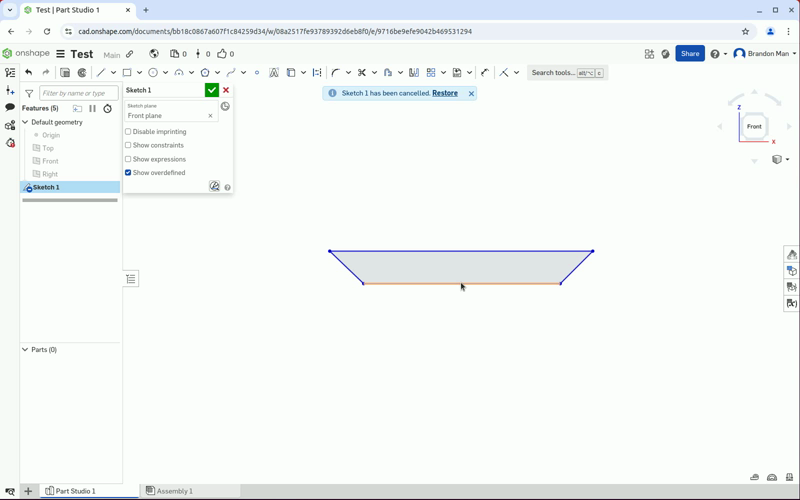
scroll(6)
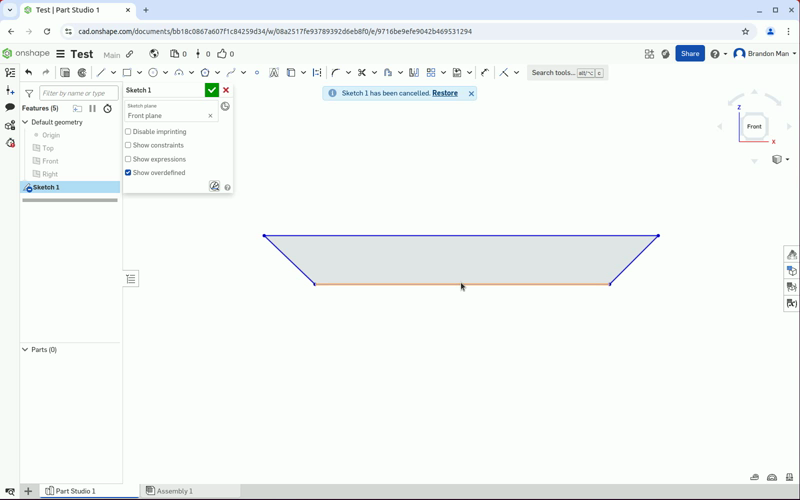
scroll(6)
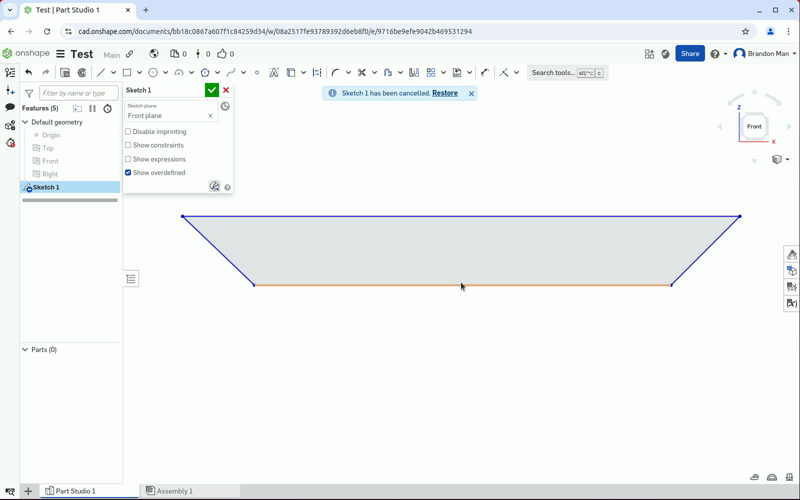
scroll(6)
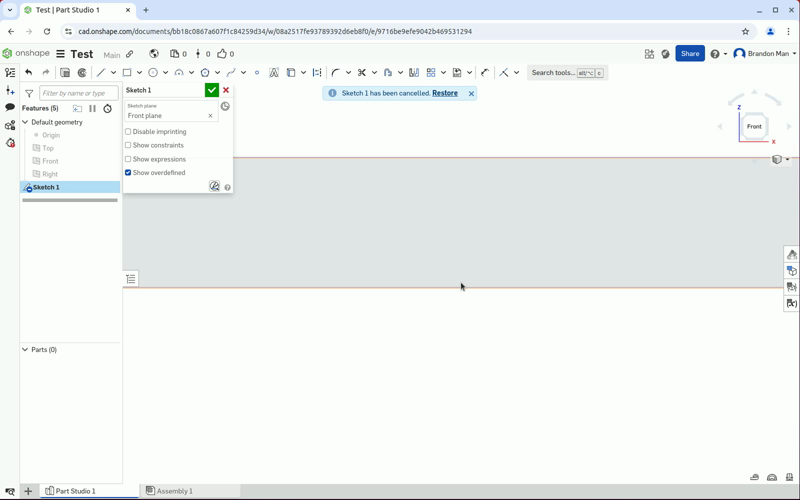
click(461, 282)
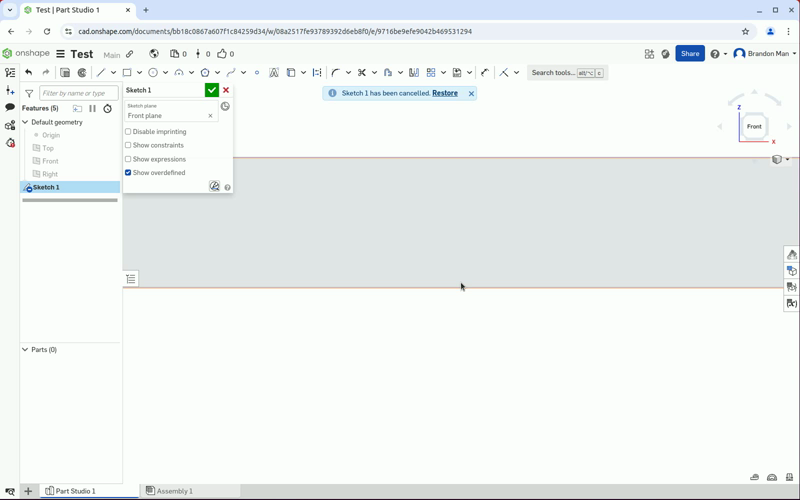
scroll(-6)
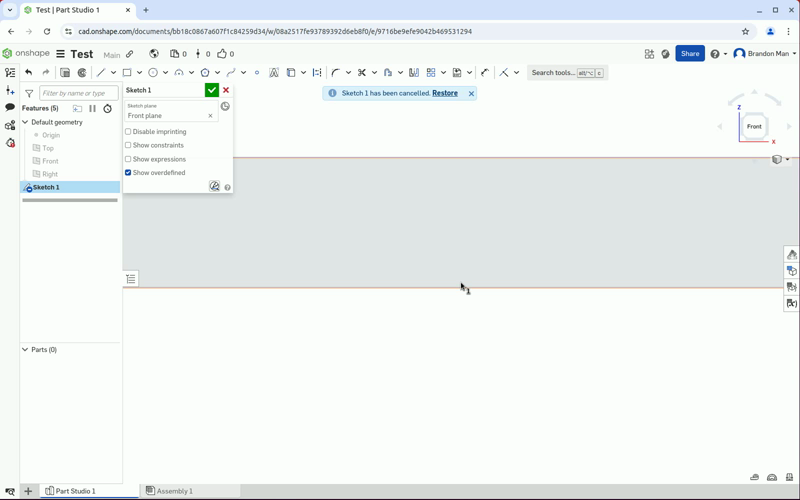
scroll(-6)
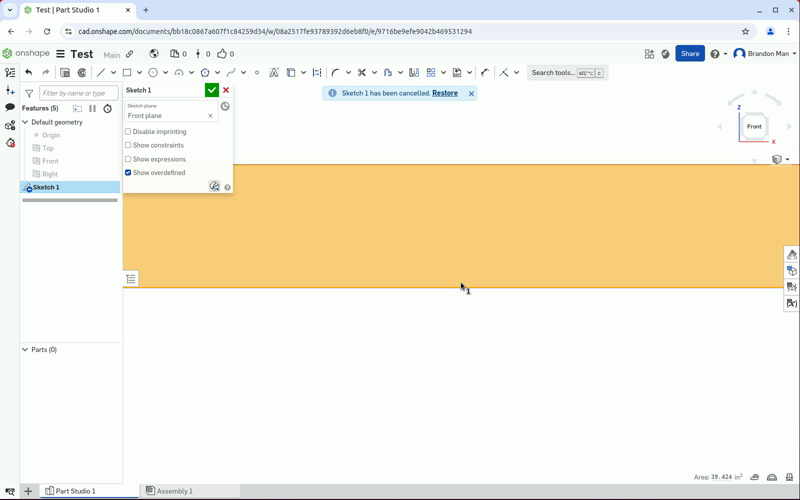
scroll(-6)
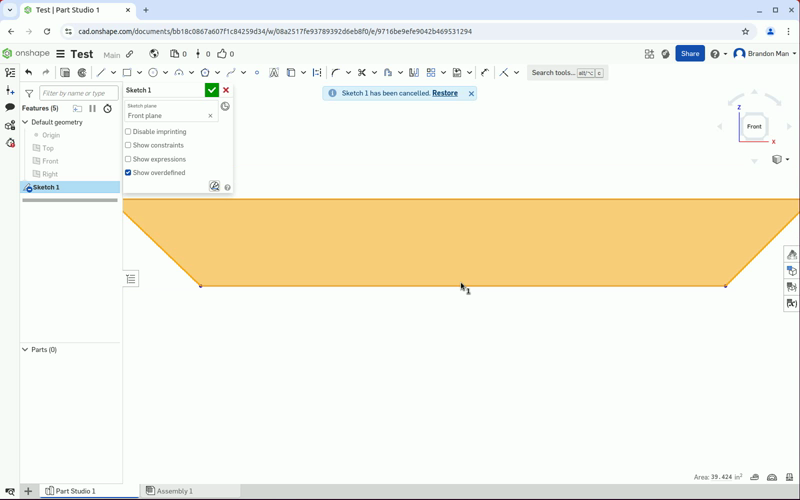
scroll(-6)
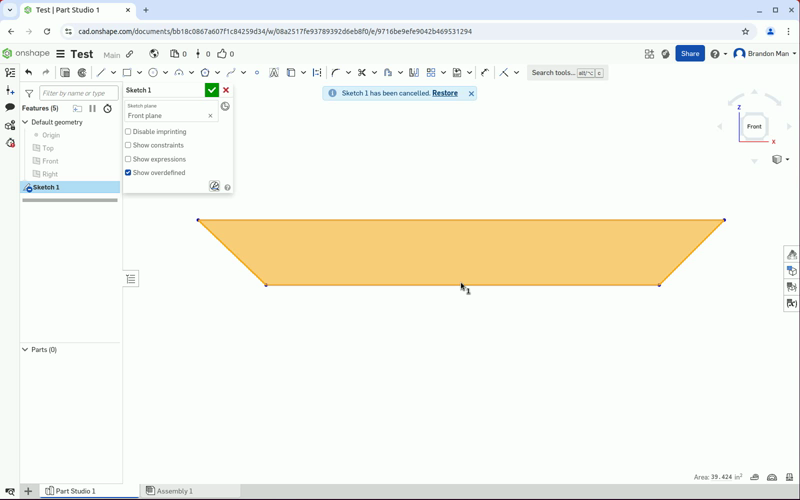
scroll(-6)
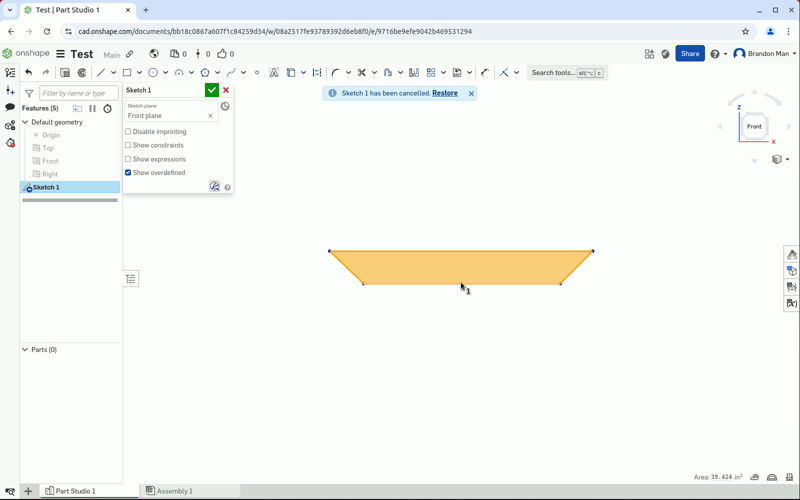
scroll(-6)
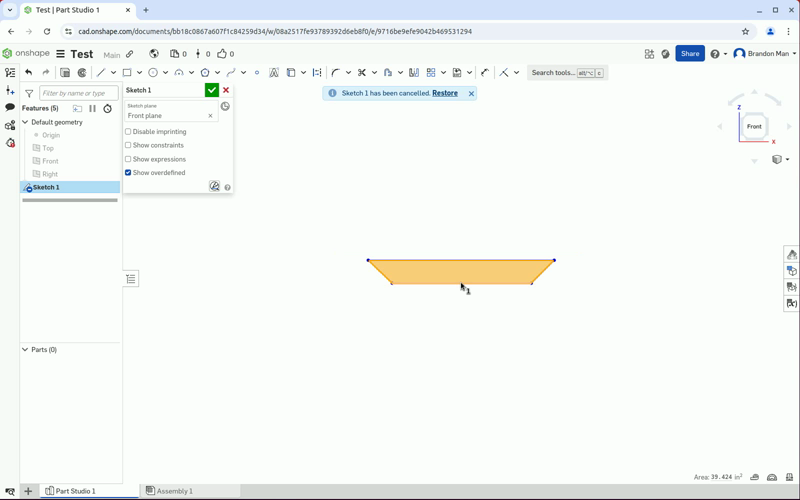
scroll(-6)
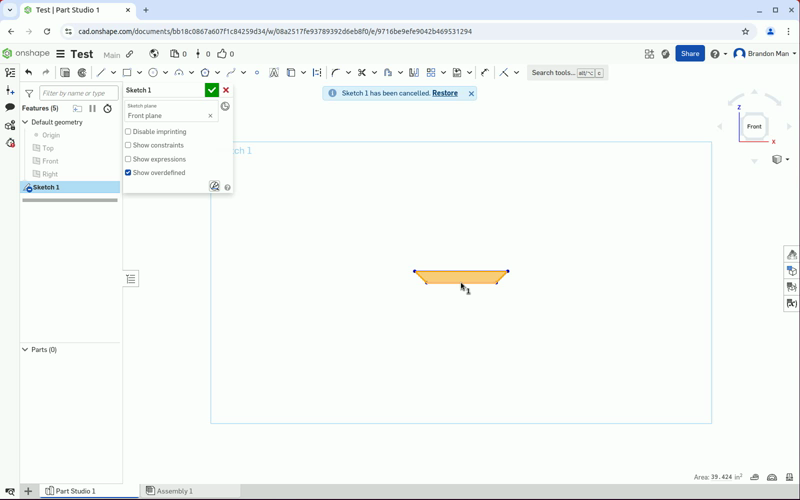
mouse_move(73, 352)
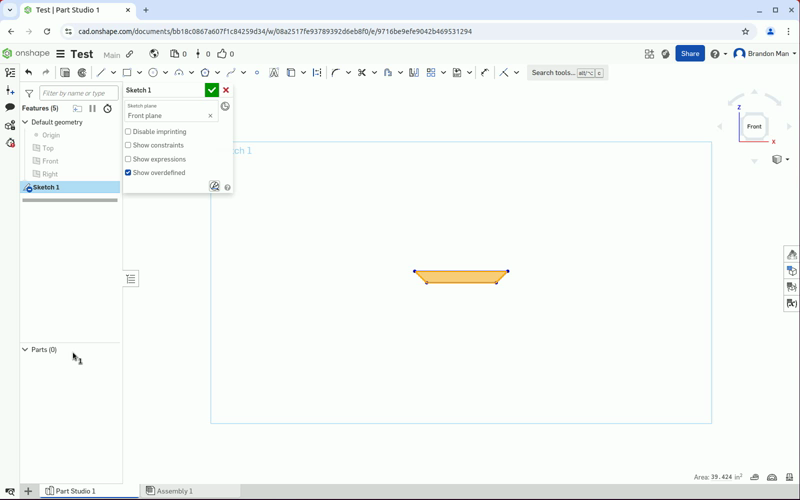
key(shift+y)
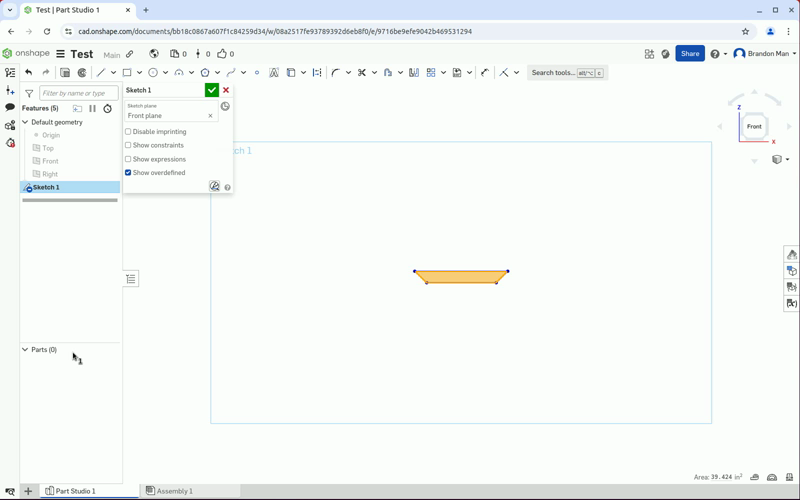
key(shift+e)
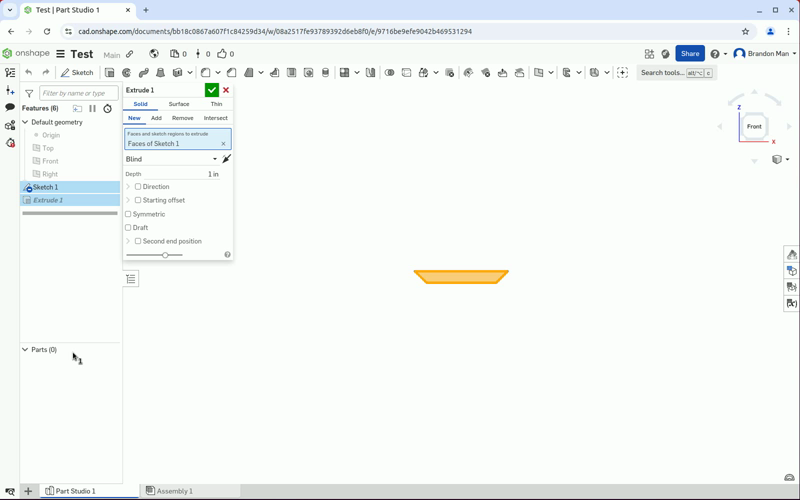
mouse_move(143, 106)
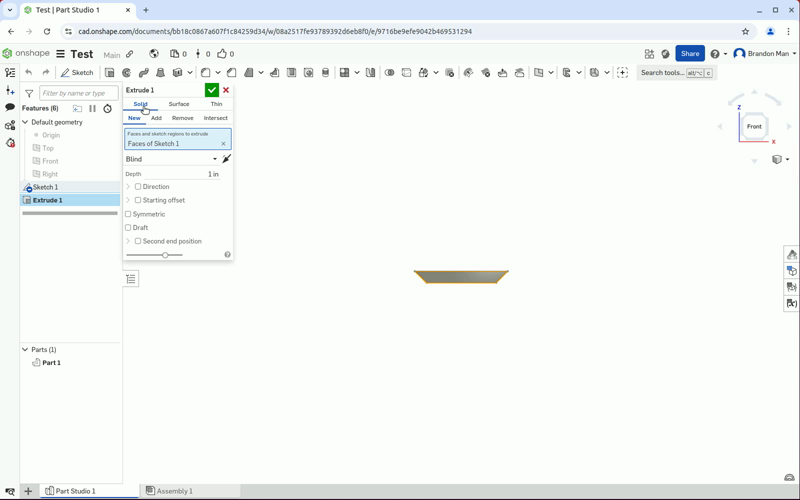
click(143, 106)
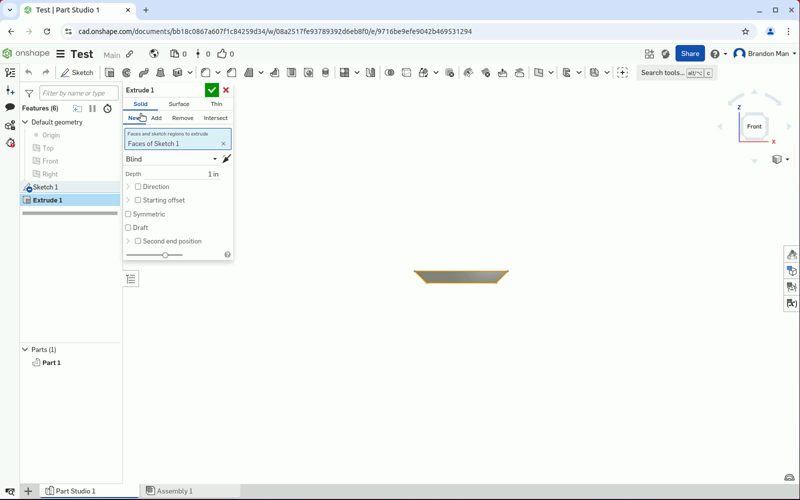
mouse_move(137, 120)
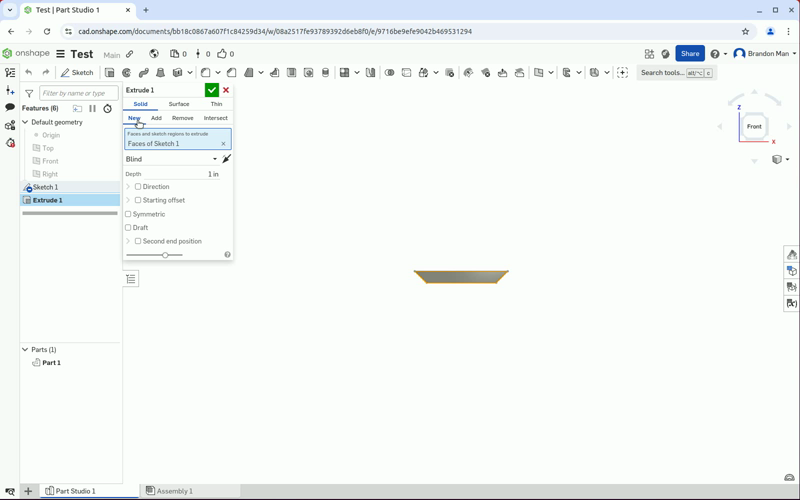
click(137, 120)
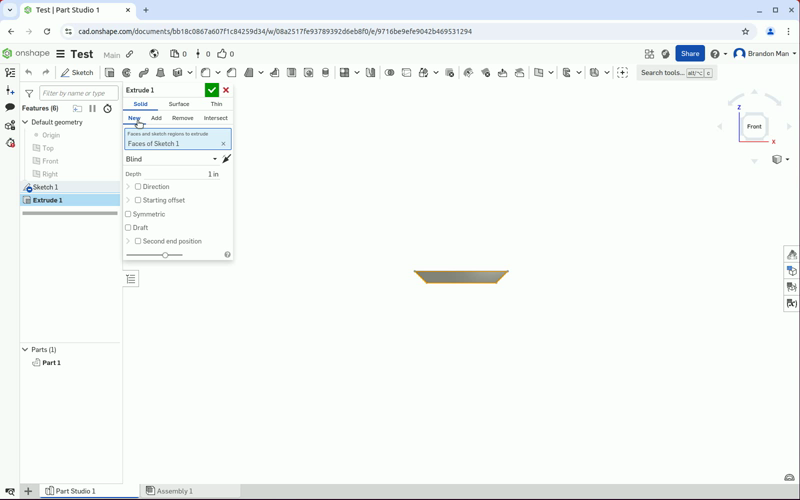
key(tab, 4)
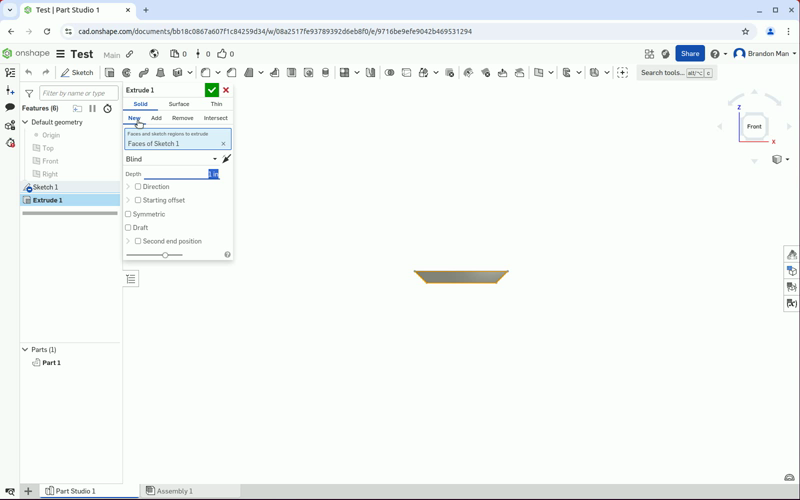
text(19.016)
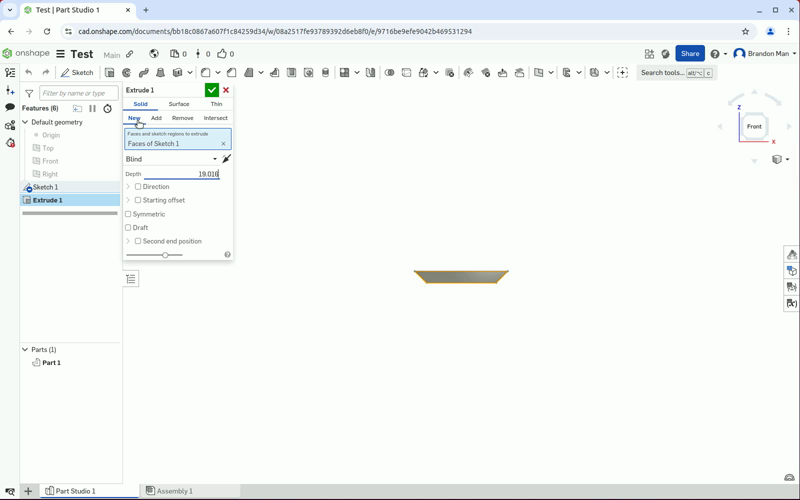
key(enter)
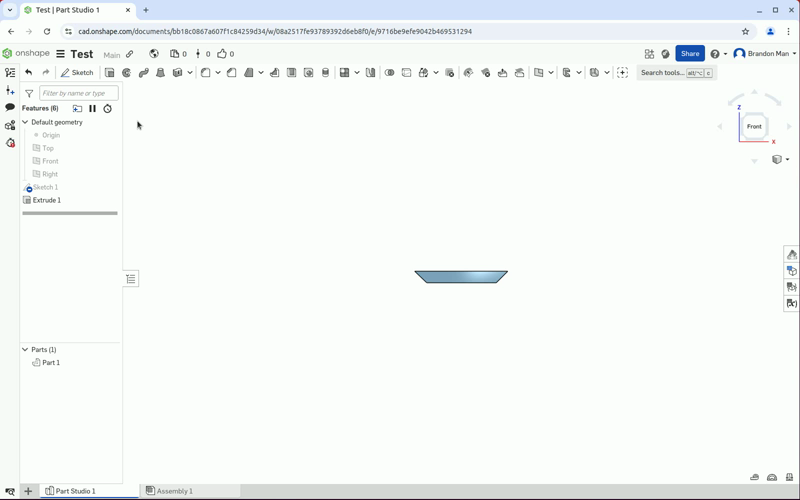
key(shift+h)
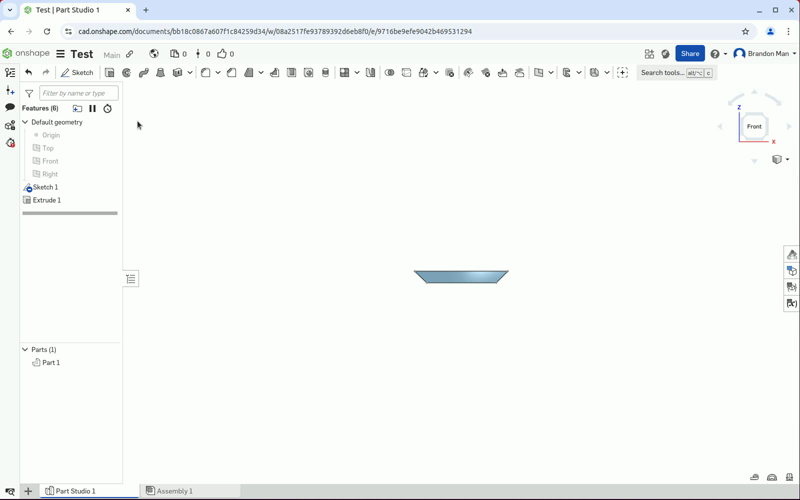
key(shift+h)
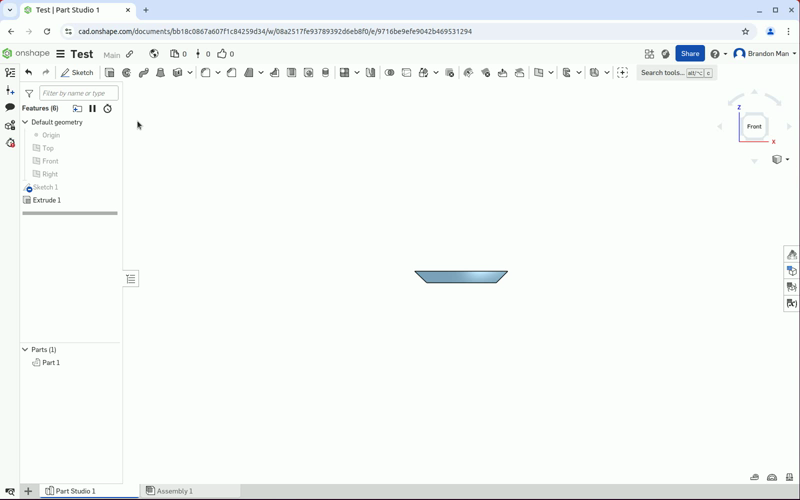
mouse_move(73, 189)
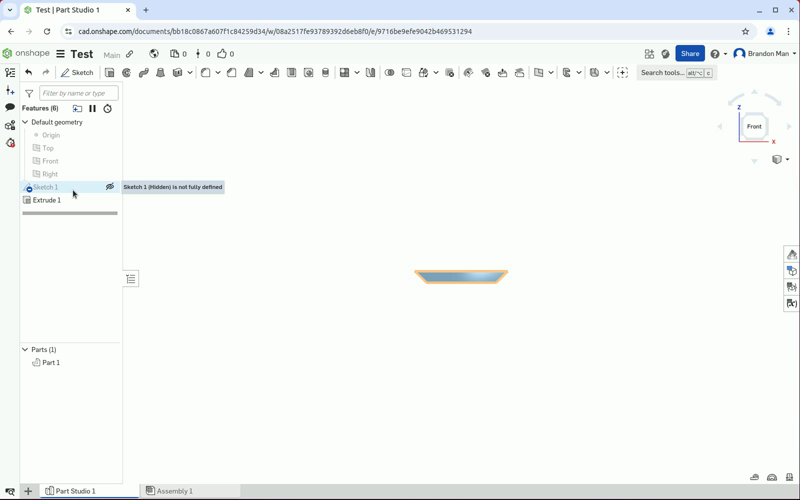
click(73, 189)
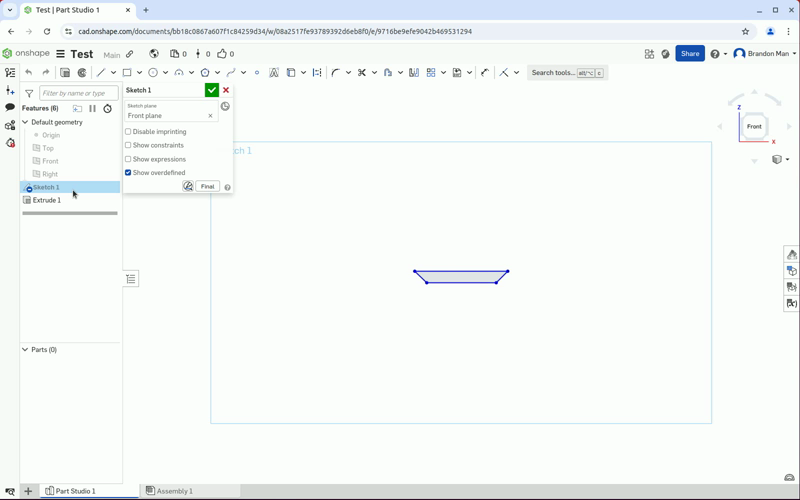
mouse_move(229, 92)
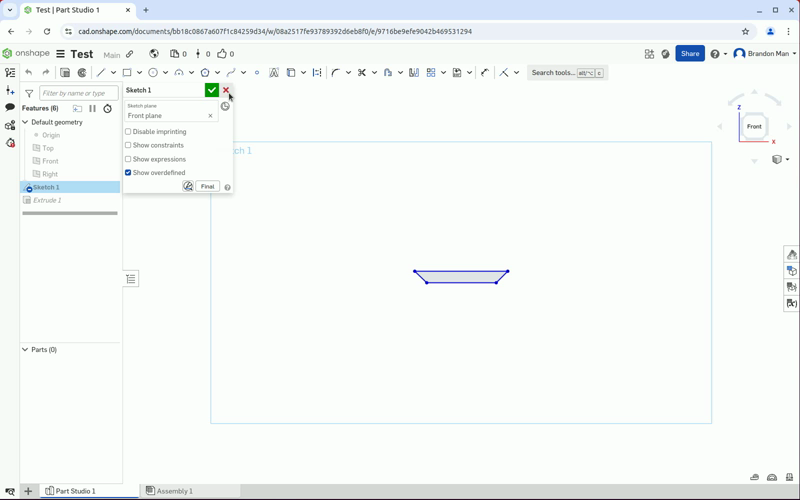
click(229, 92)
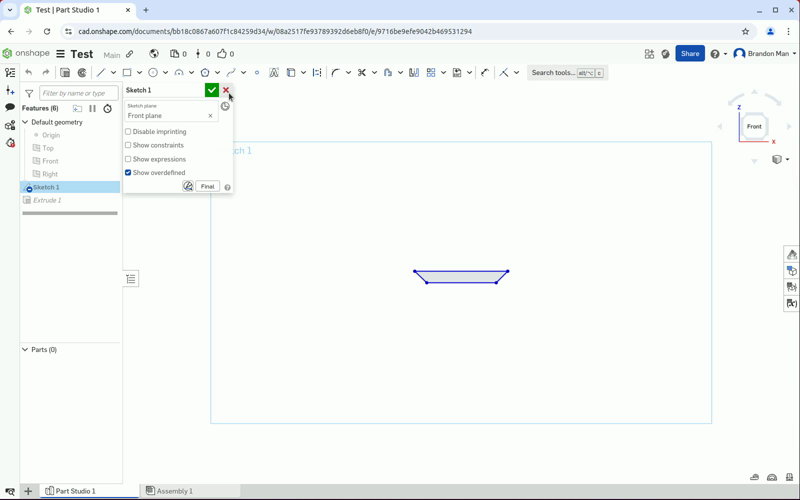
key(shift+s)
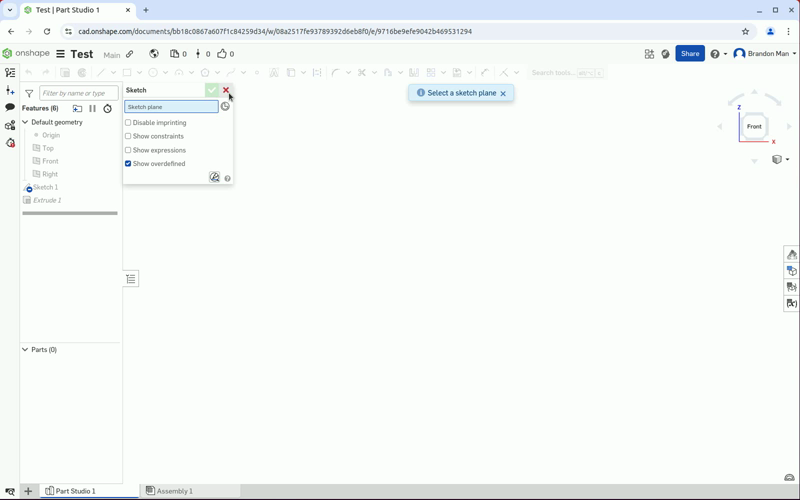
mouse_move(73, 163)
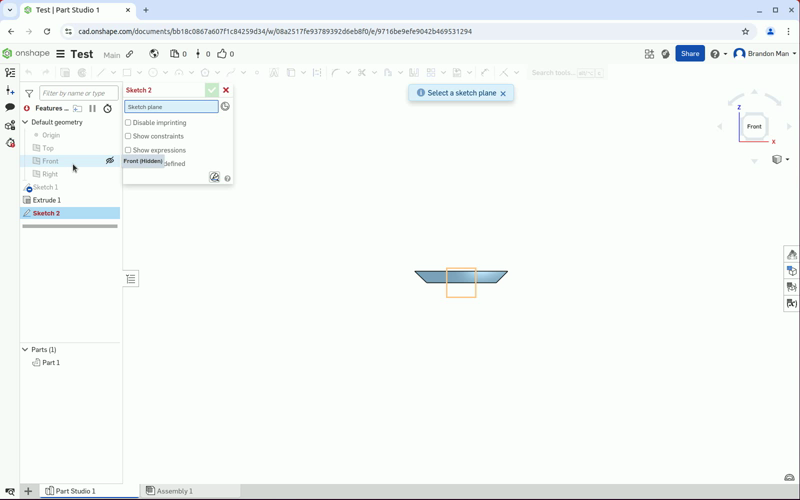
click(73, 163)
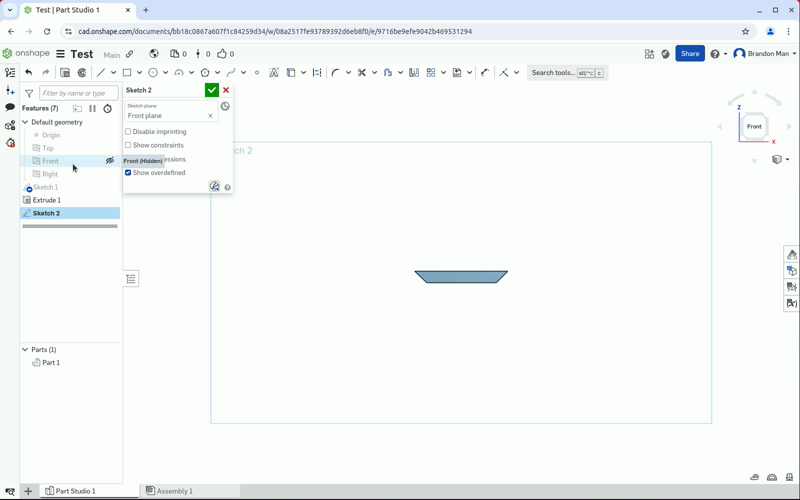
mouse_move(73, 352)
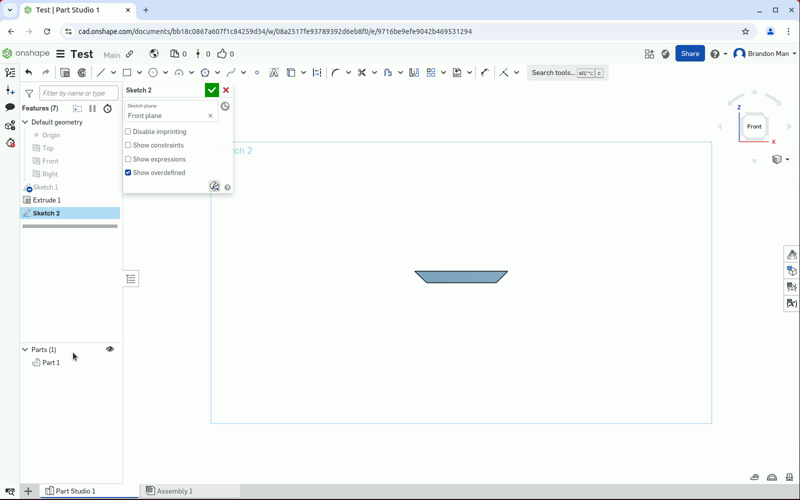
key(y)
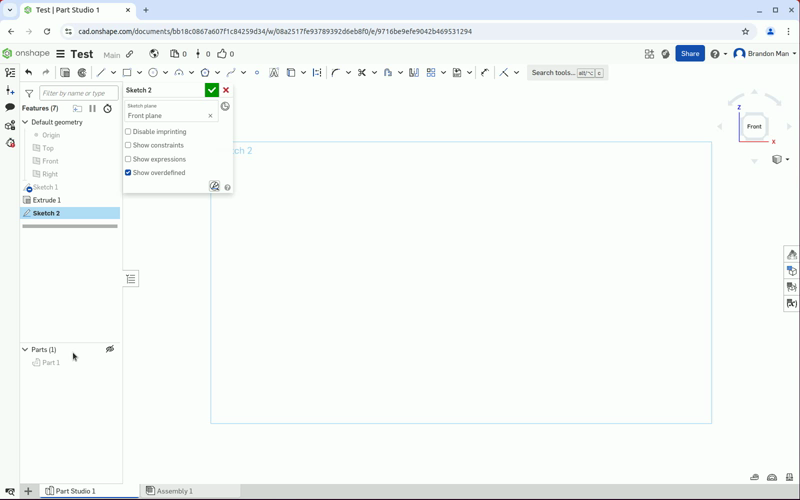
key(l)
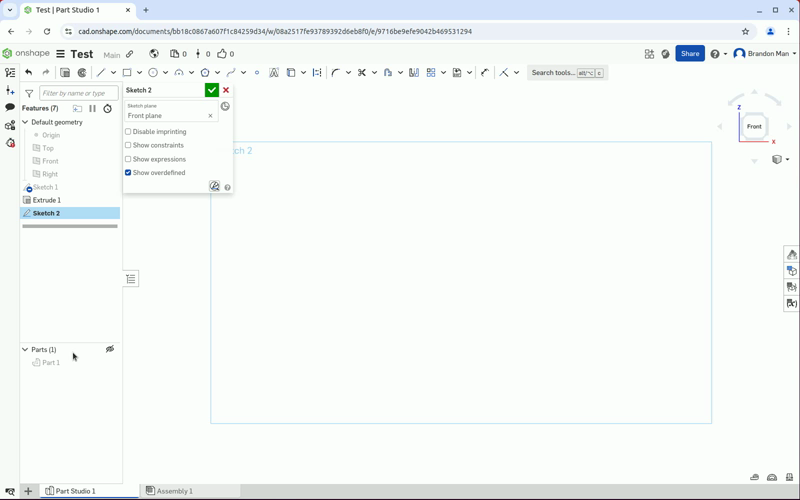
key_down(shift)
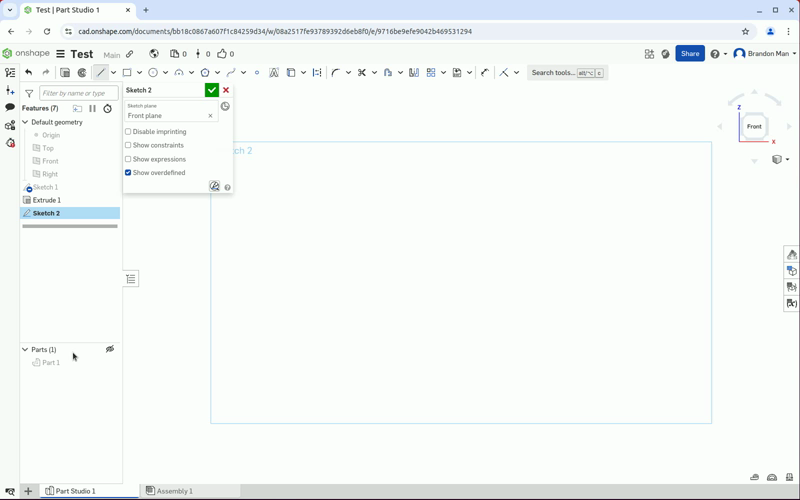
mouse_move(431, 365)
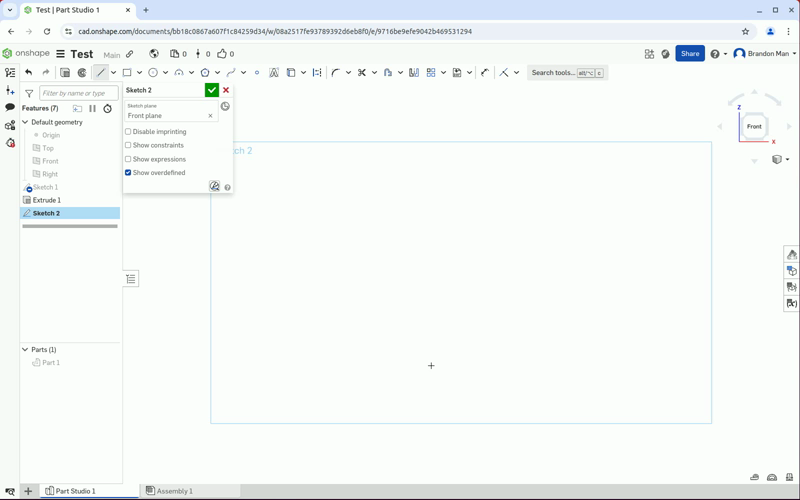
click(431, 365)
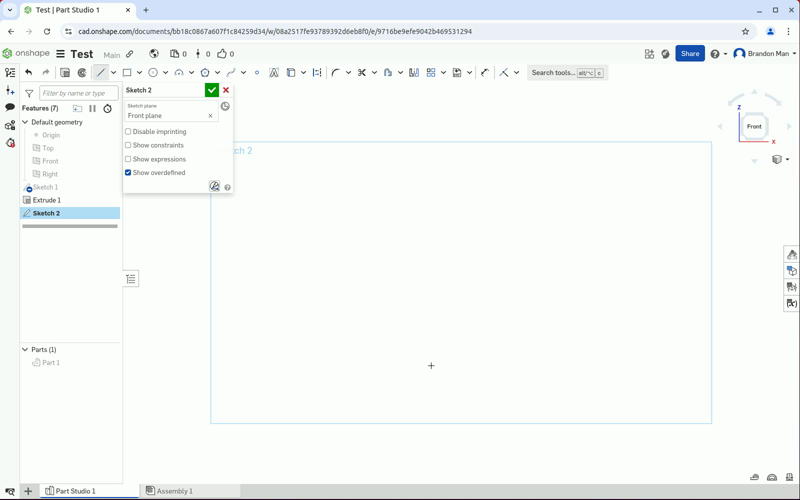
key_up(shift)
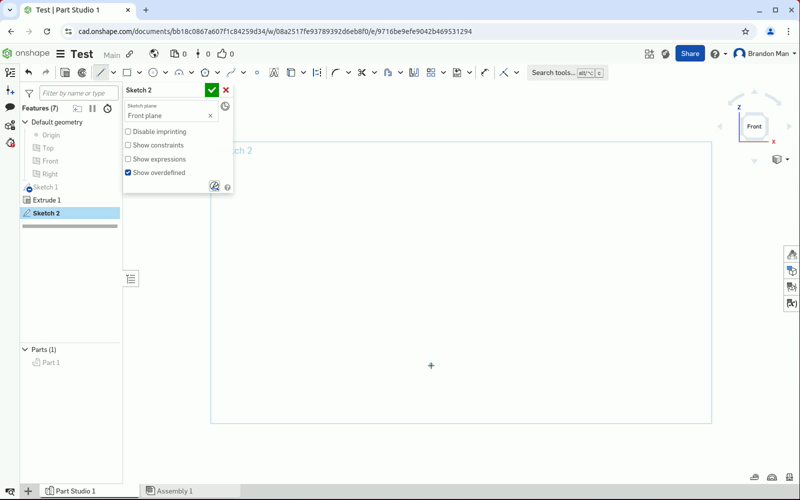
key_down(shift)
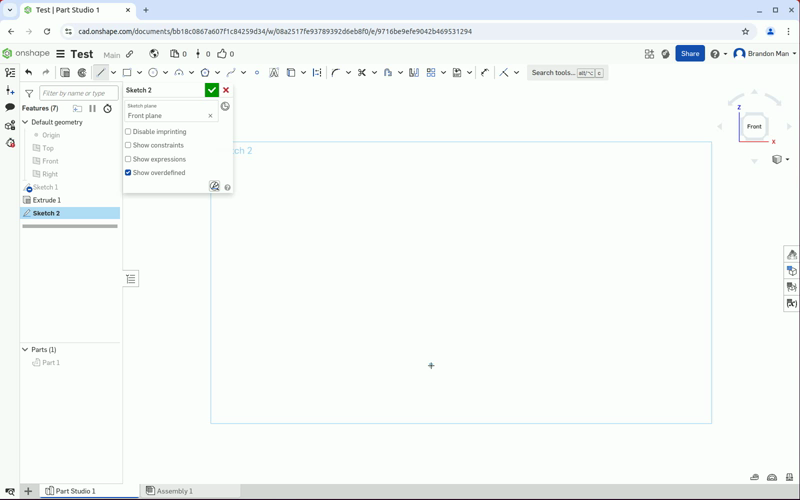
mouse_move(501, 365)
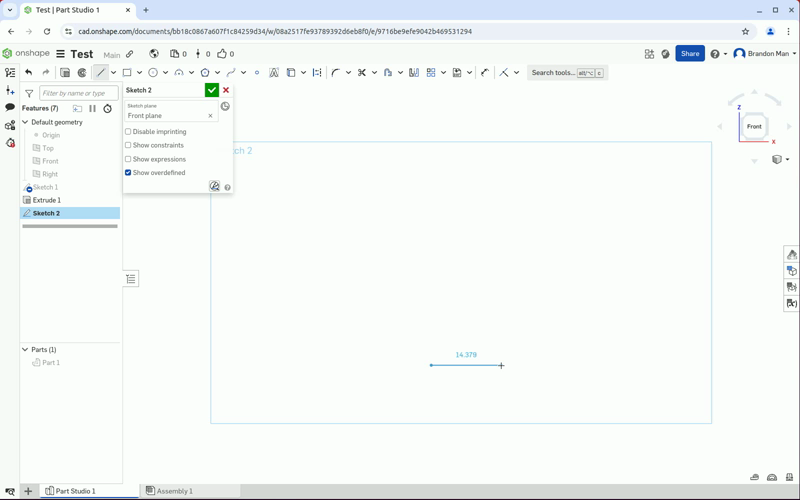
click(501, 365)
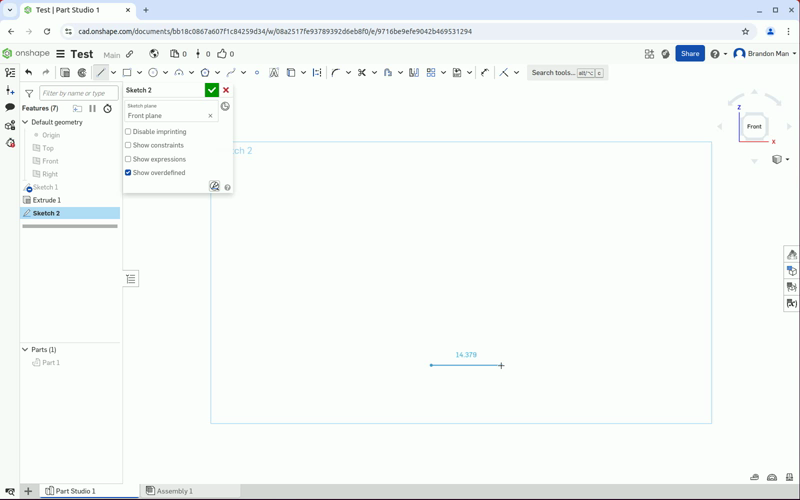
key_up(shift)
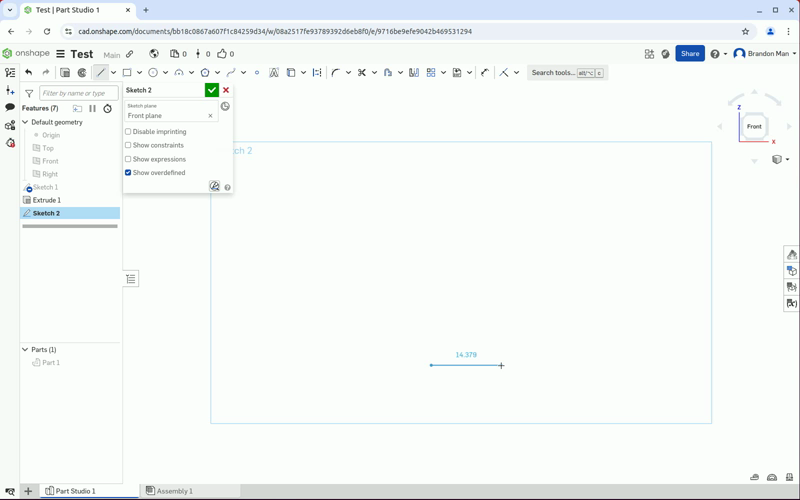
key_down(shift)
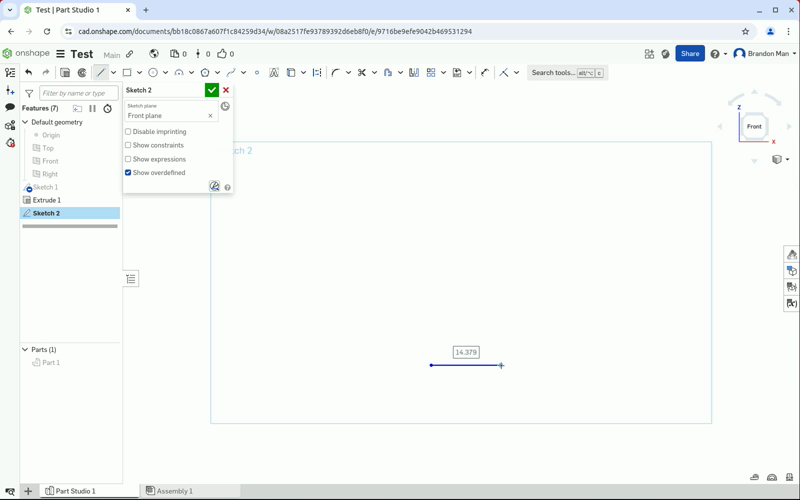
mouse_move(501, 295)
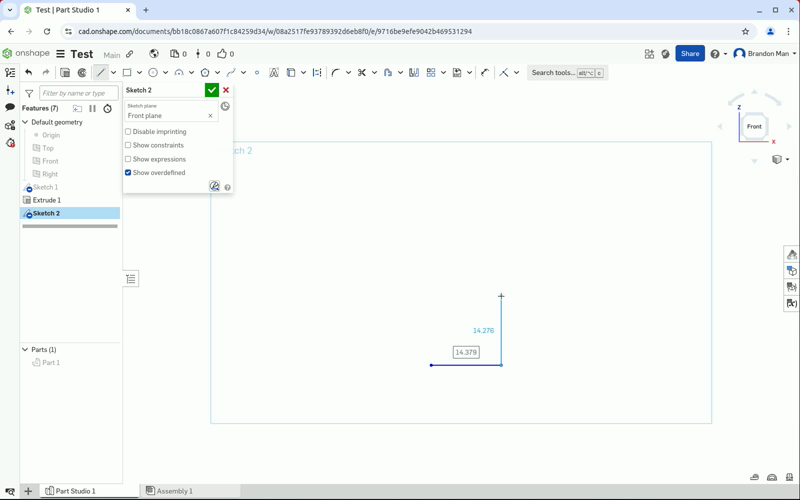
click(501, 295)
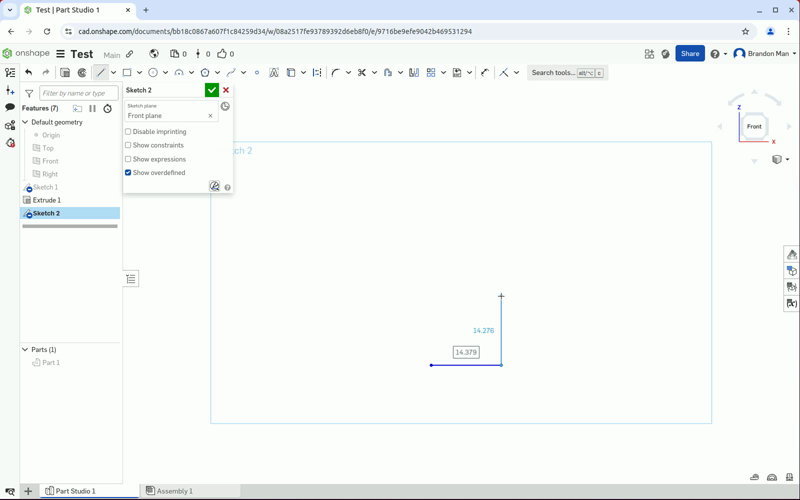
key_up(shift)
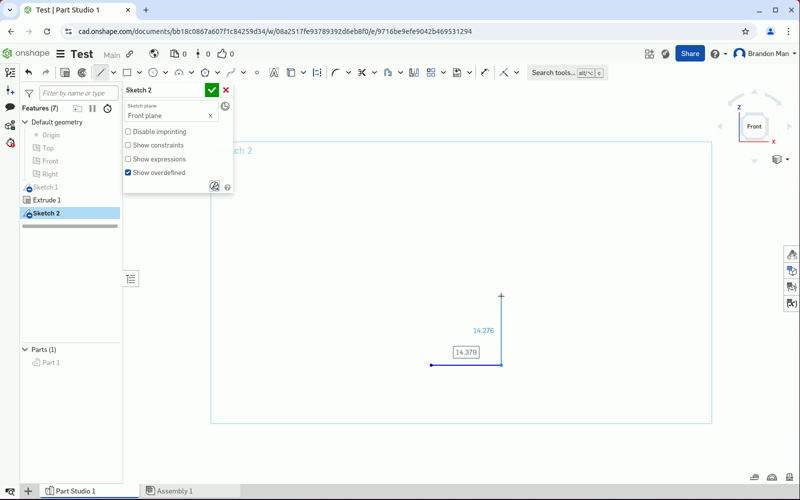
key_down(shift)
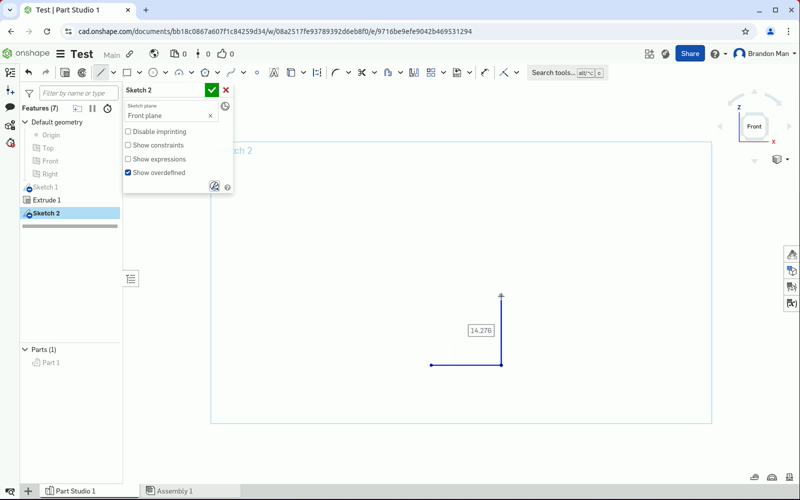
mouse_move(431, 295)
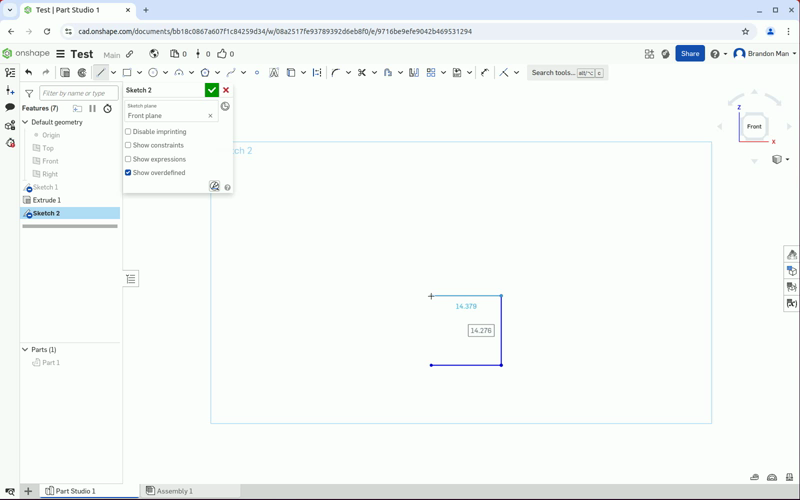
click(431, 295)
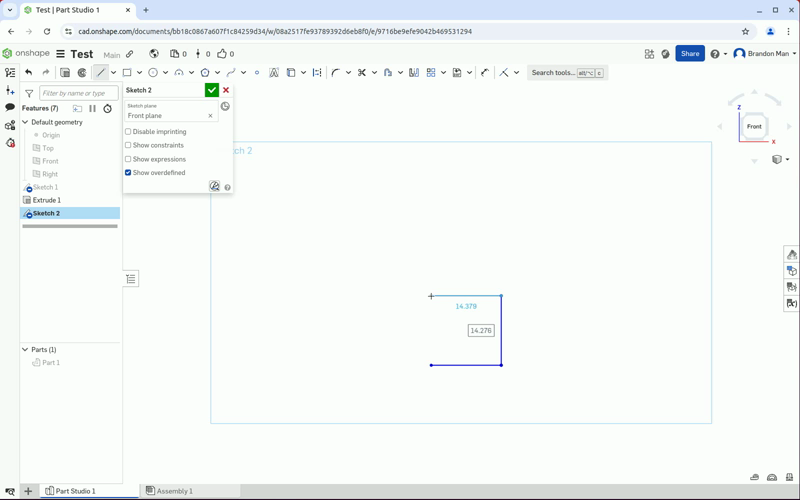
key_up(shift)
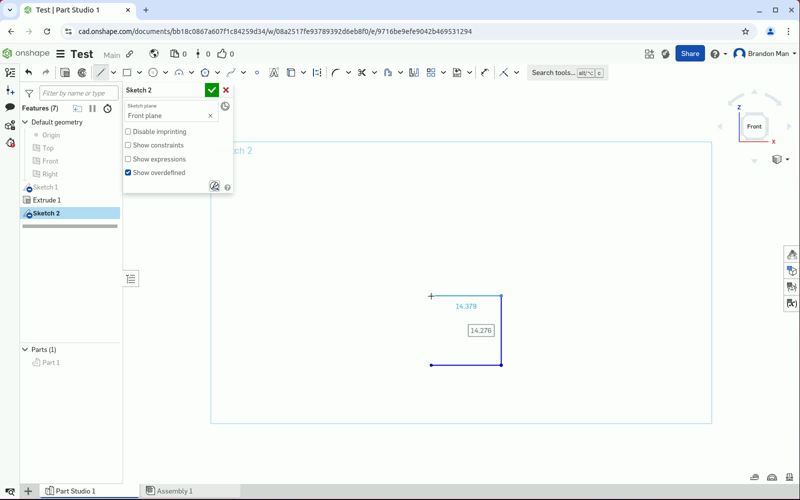
key_down(shift)
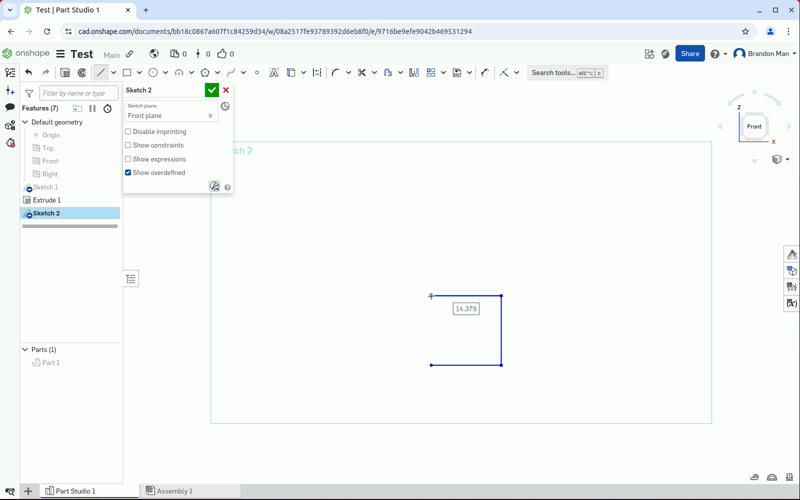
mouse_move(431, 365)
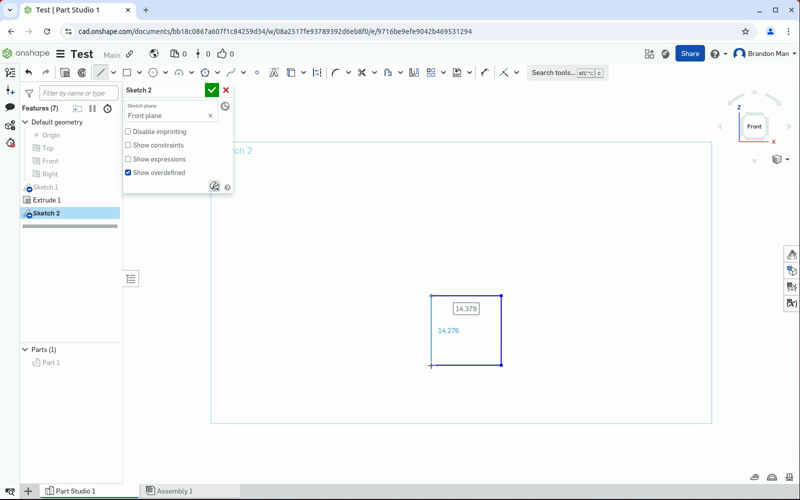
key_up(shift)
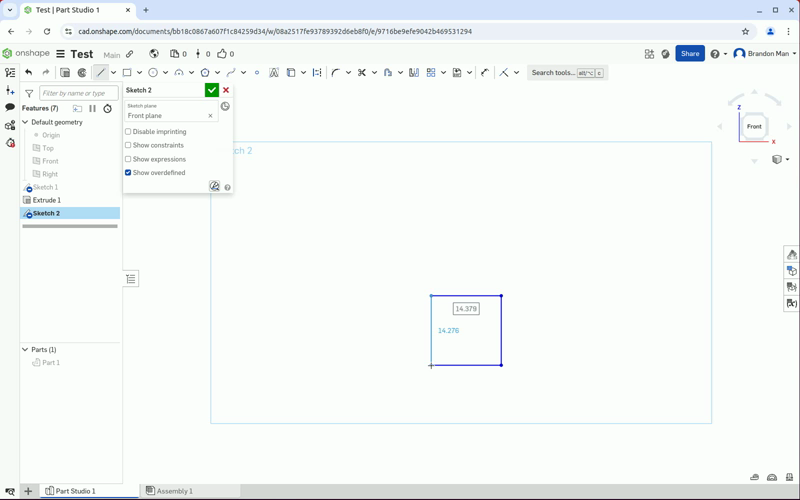
click(431, 365)
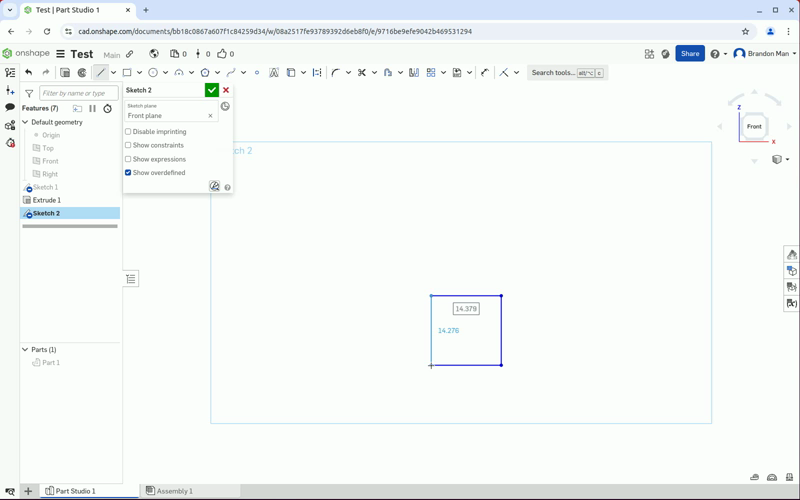
key(esc)
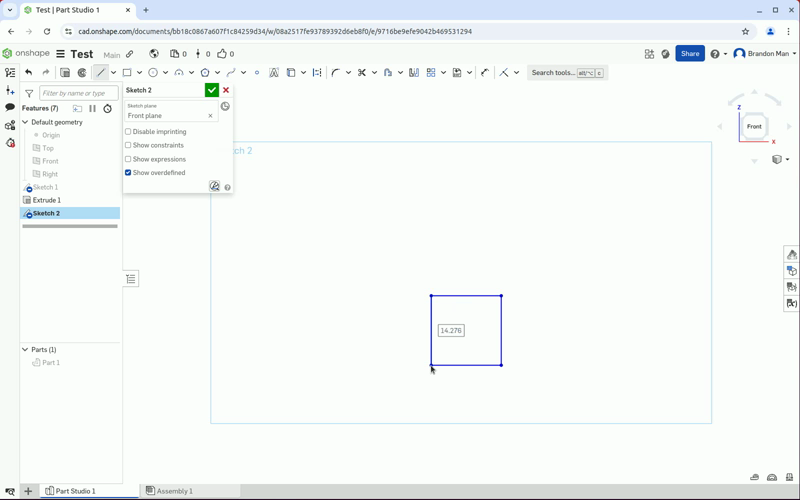
mouse_move(442, 350)
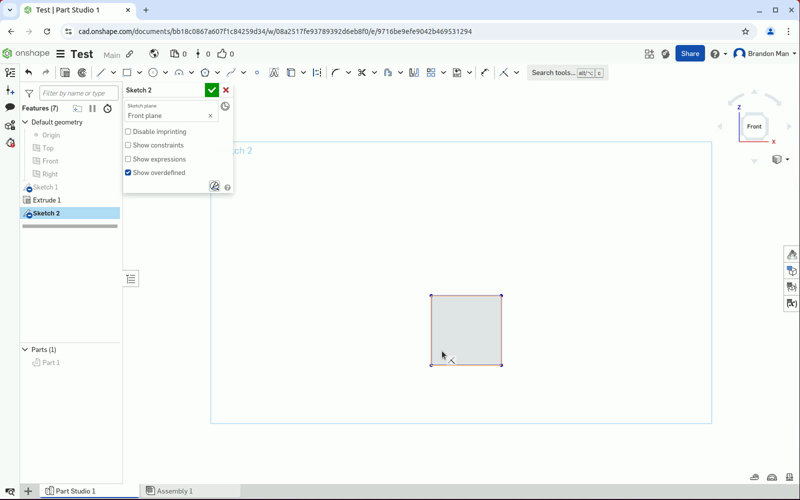
click(442, 350)
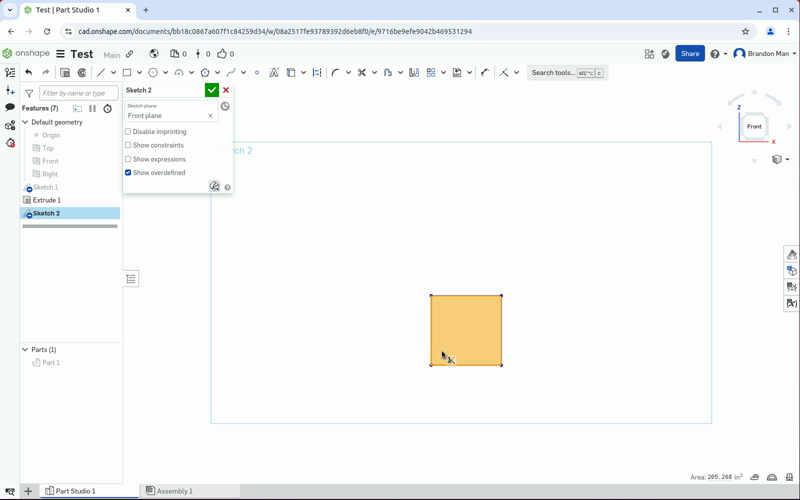
mouse_move(73, 352)
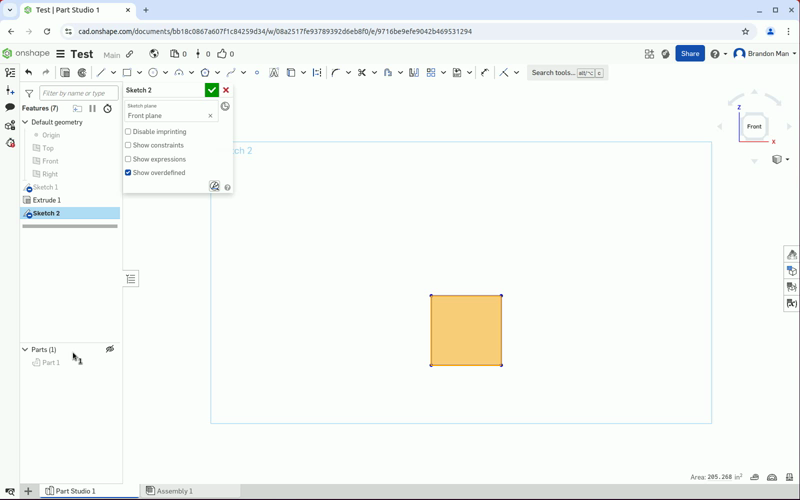
key(shift+y)
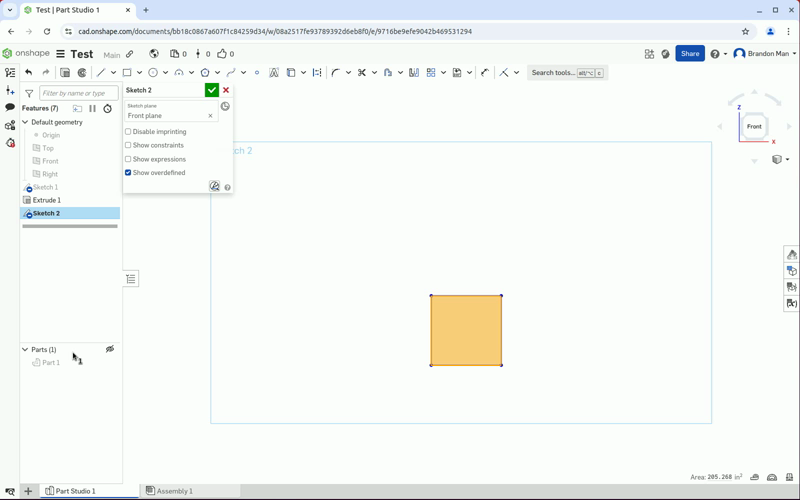
key(shift+e)
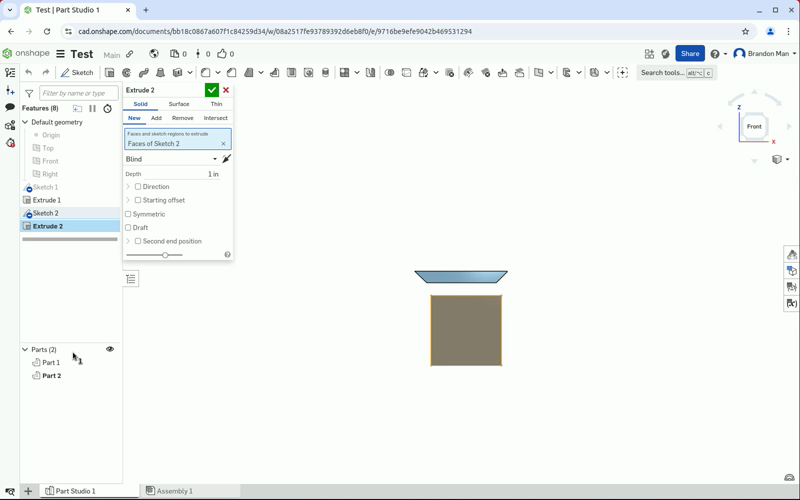
mouse_move(143, 106)
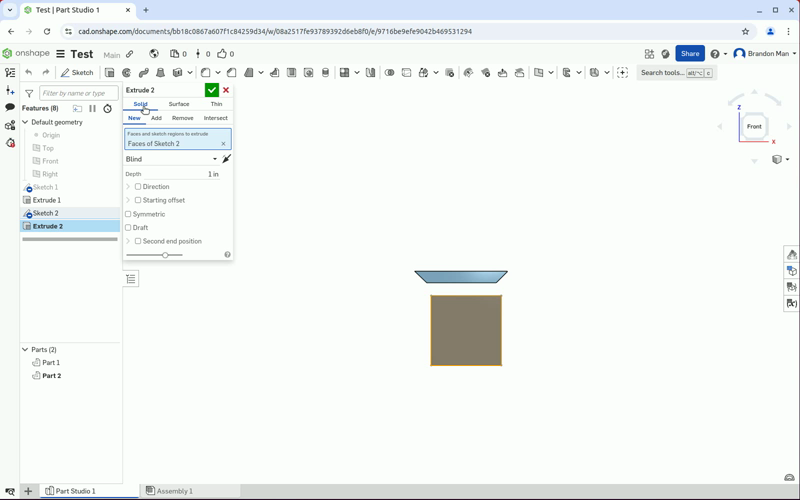
click(143, 106)
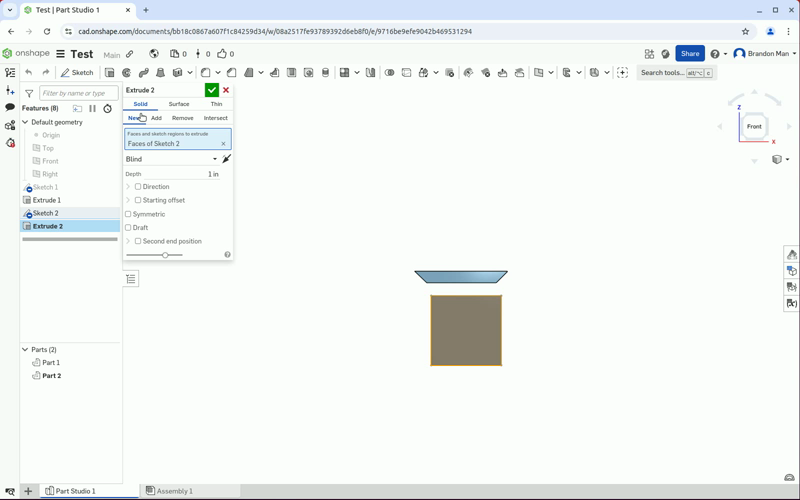
mouse_move(137, 120)
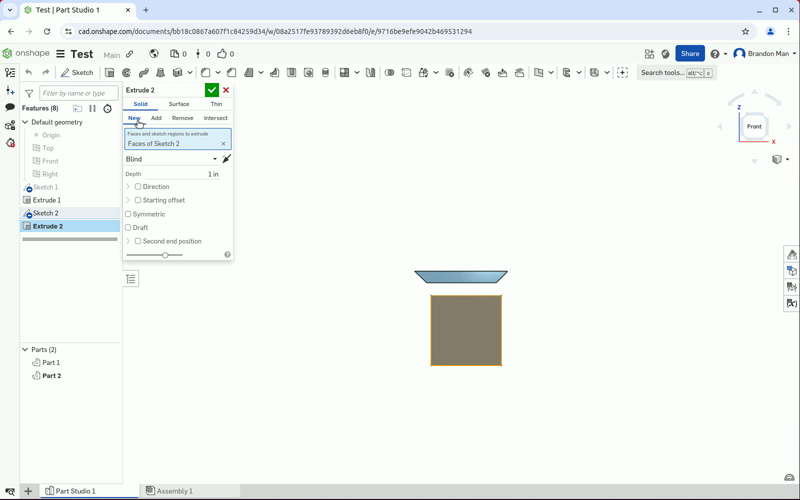
click(137, 120)
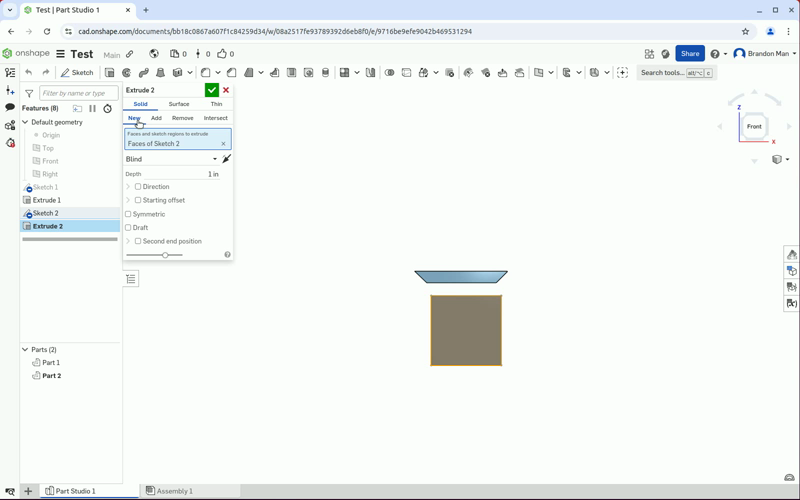
key(tab, 4)
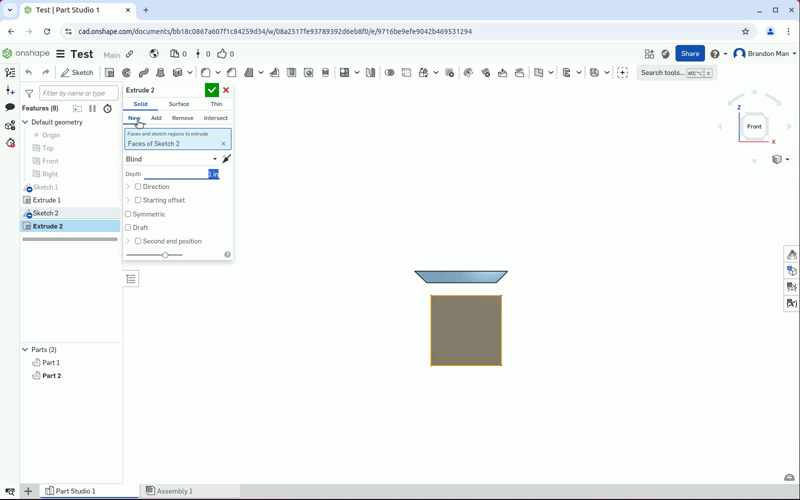
text(2.407)
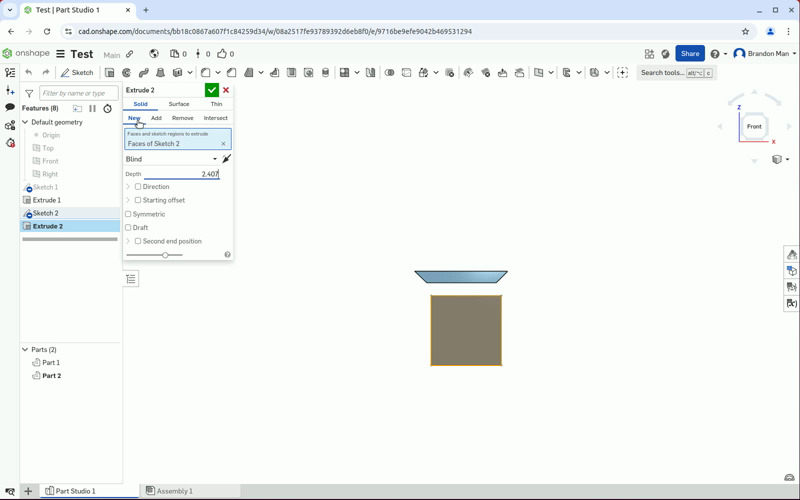
key(enter)
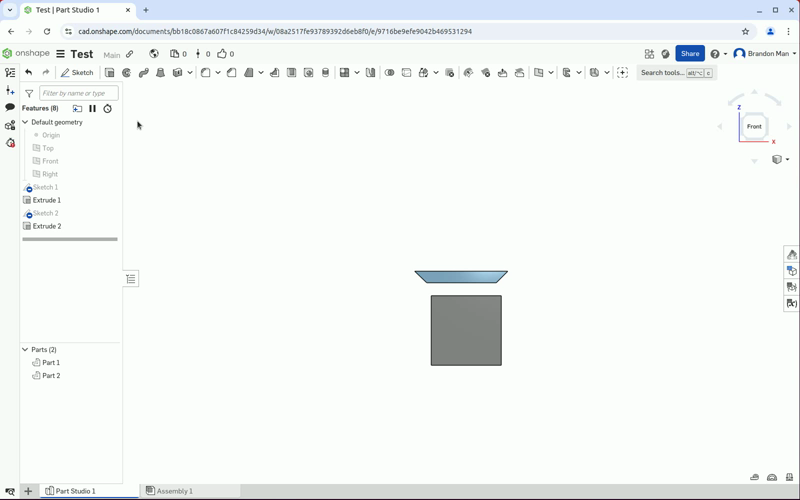
key(shift+h)
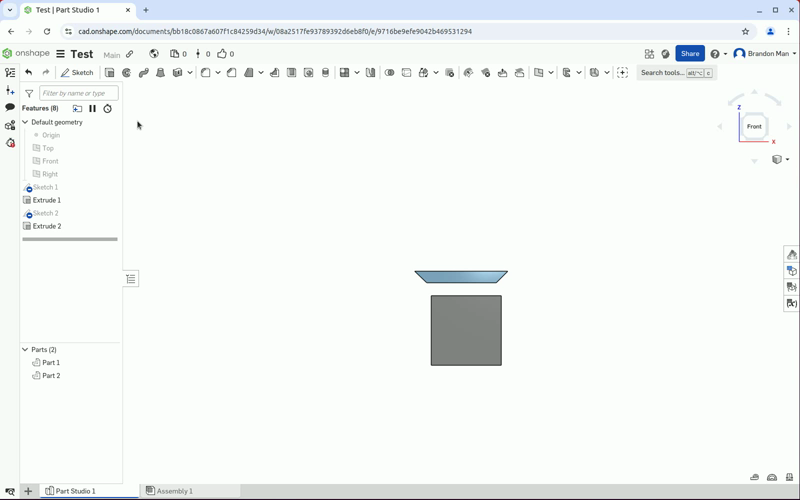
key(shift+h)
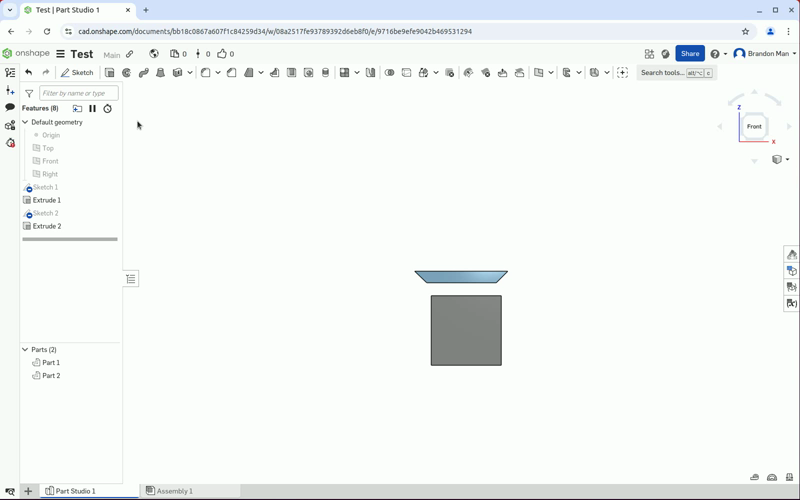
mouse_move(73, 189)
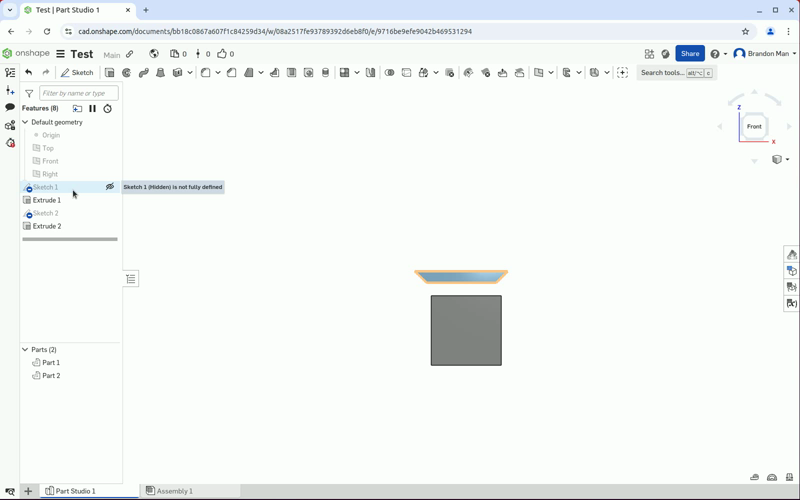
click(73, 189)
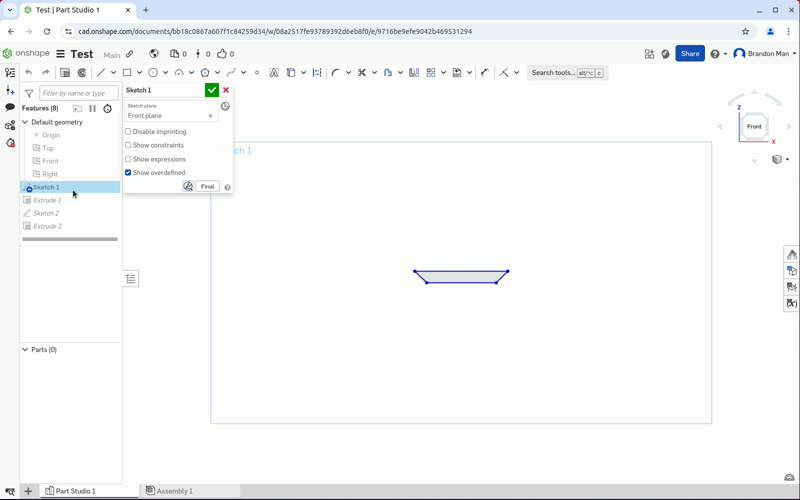
mouse_move(229, 92)
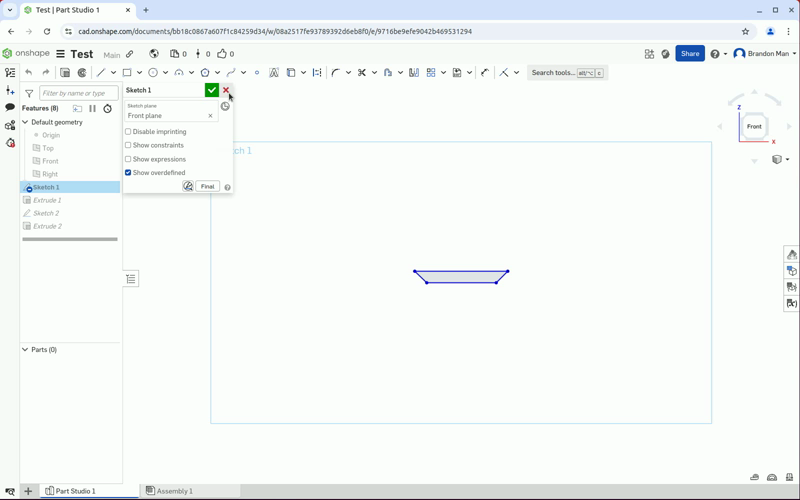
click(229, 92)
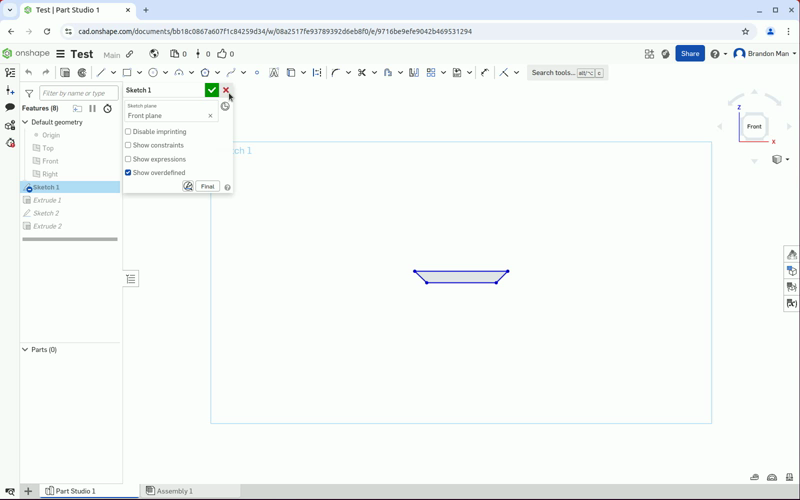
key(shift+s)
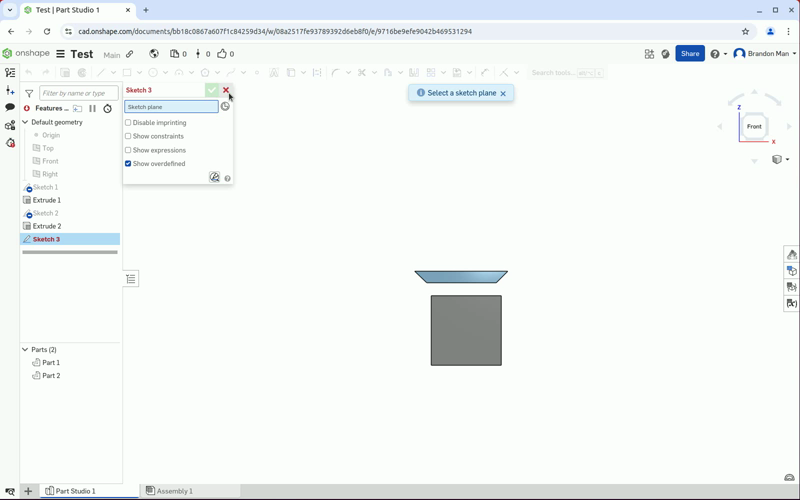
mouse_move(73, 163)
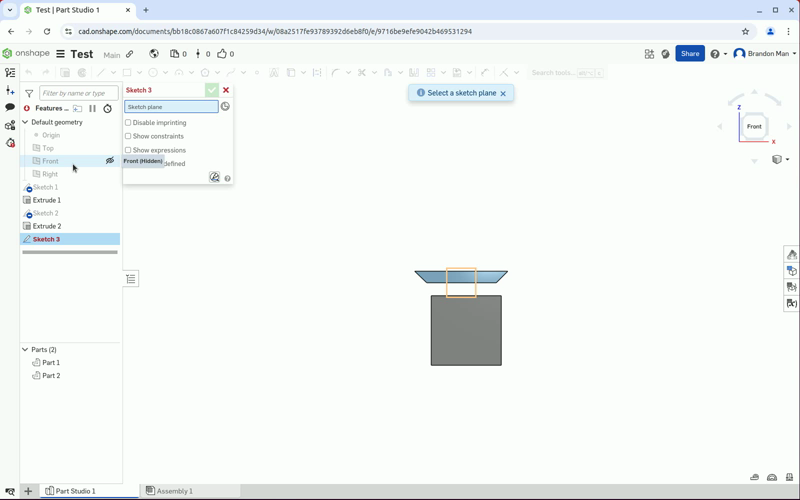
click(73, 163)
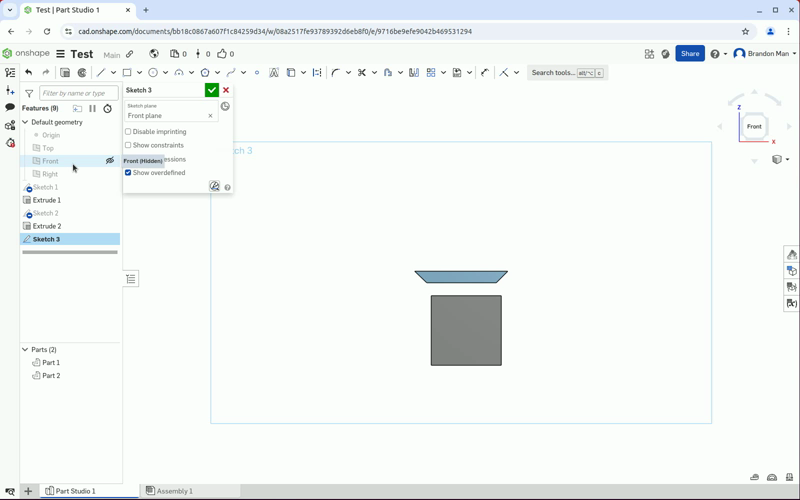
mouse_move(73, 352)
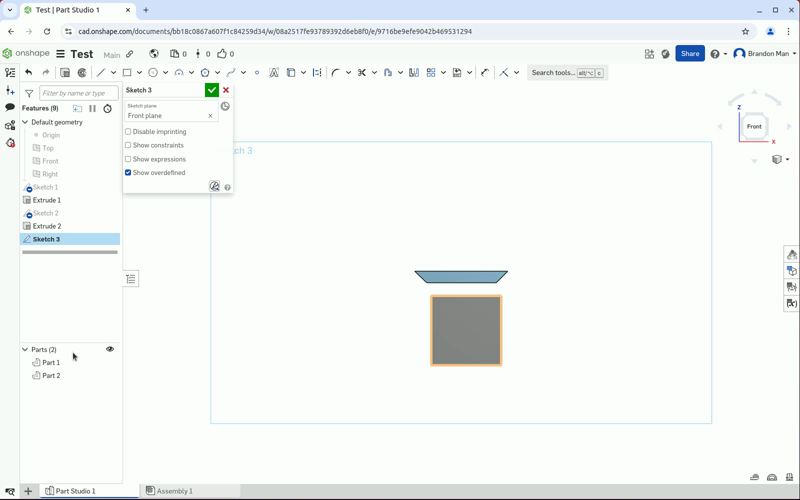
key(y)
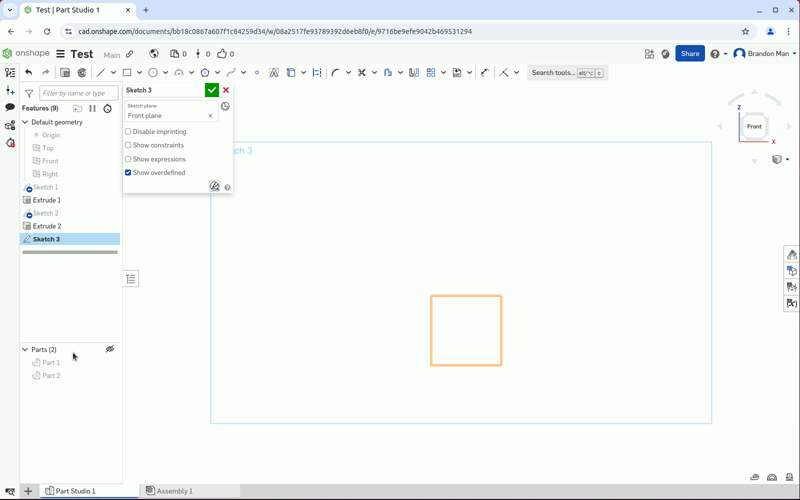
key(l)
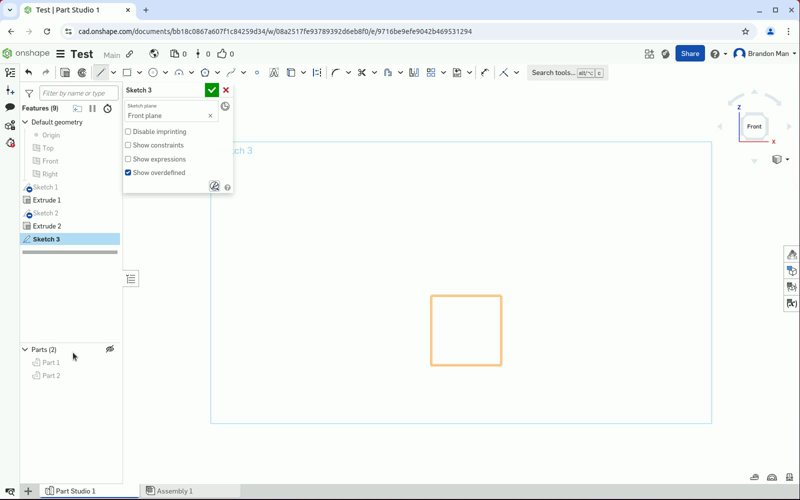
key_down(shift)
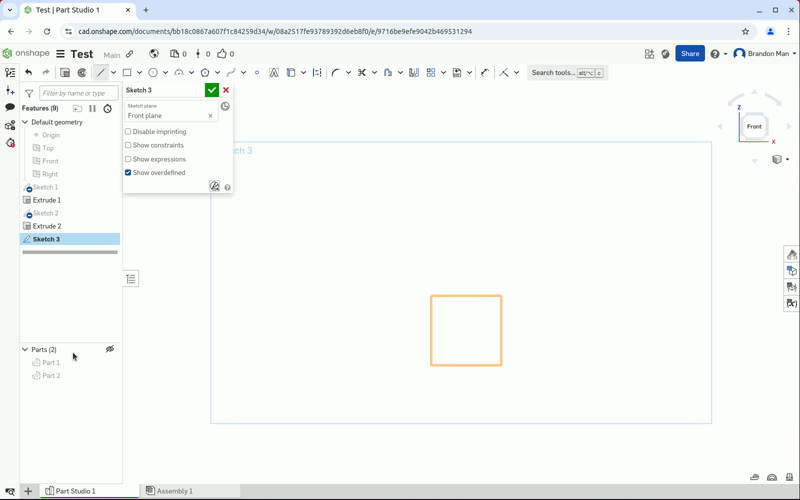
mouse_move(504, 365)
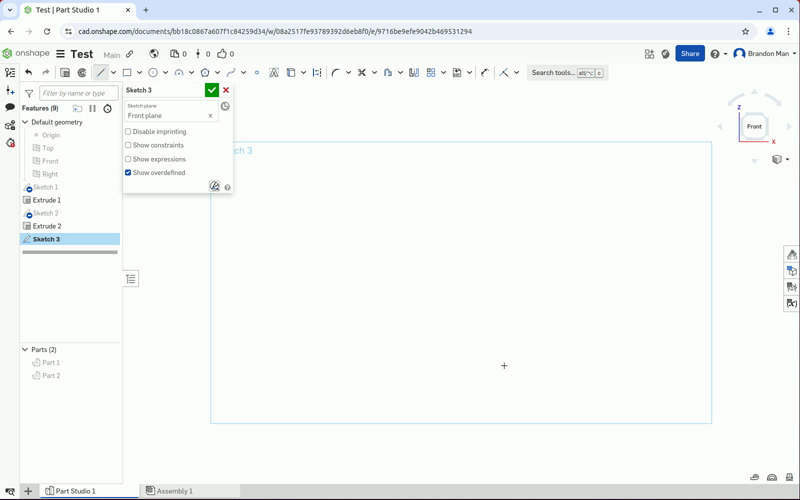
click(504, 365)
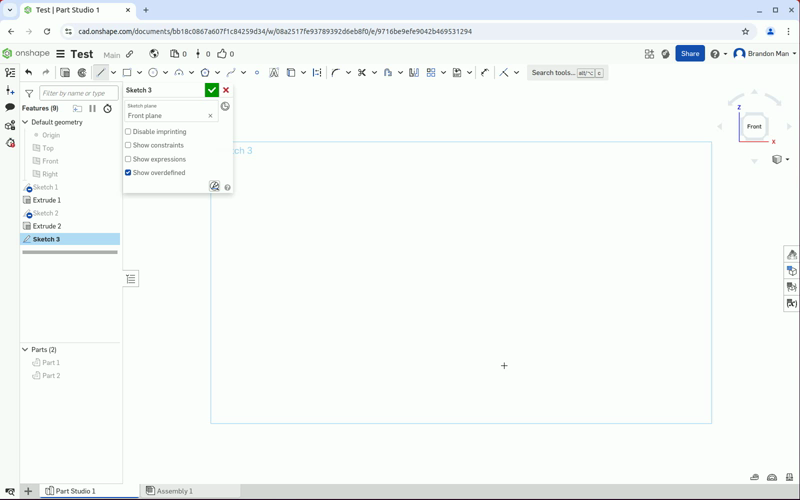
key_up(shift)
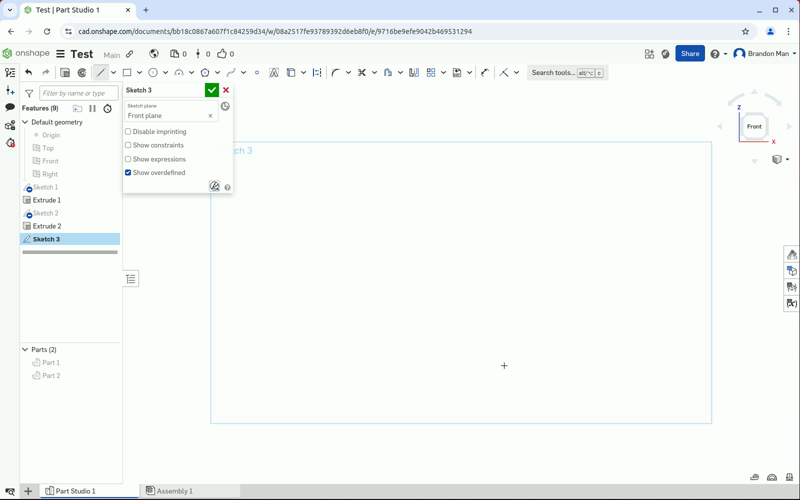
key_down(shift)
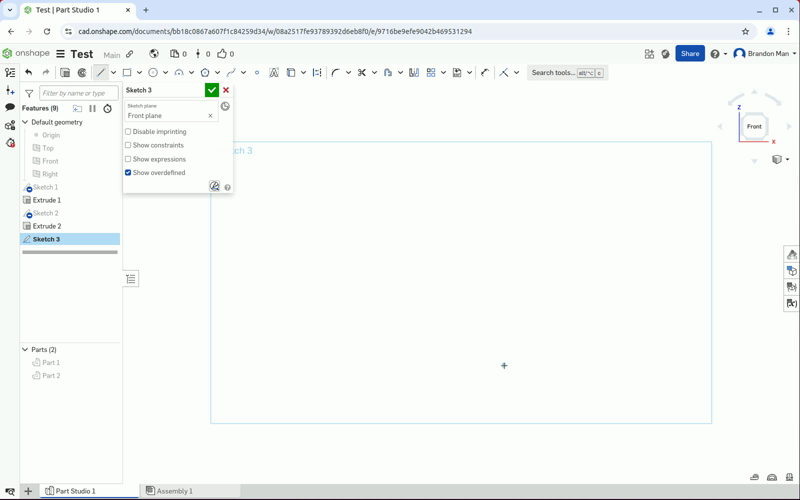
mouse_move(573, 365)
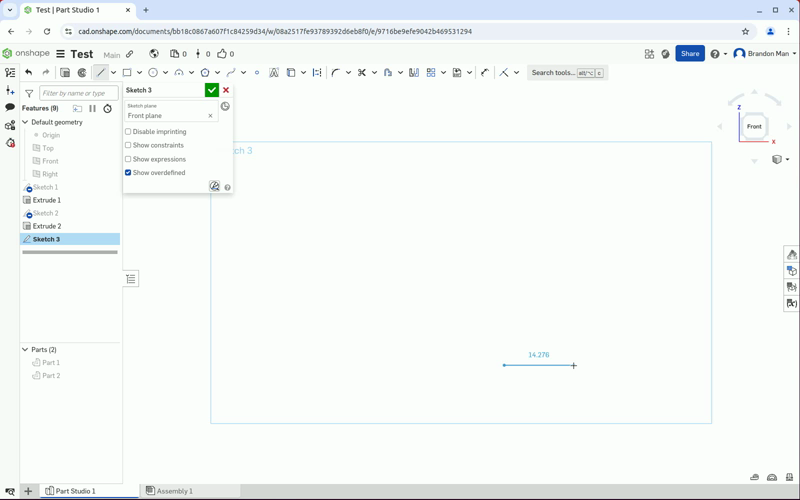
click(573, 365)
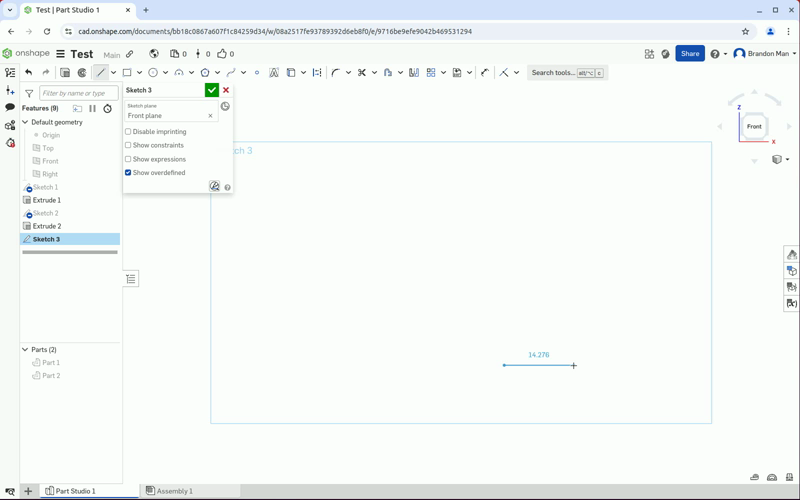
key_up(shift)
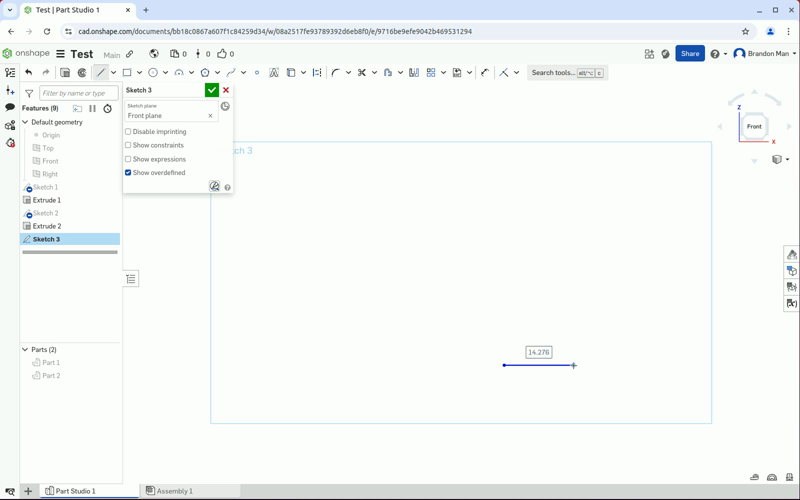
key_down(shift)
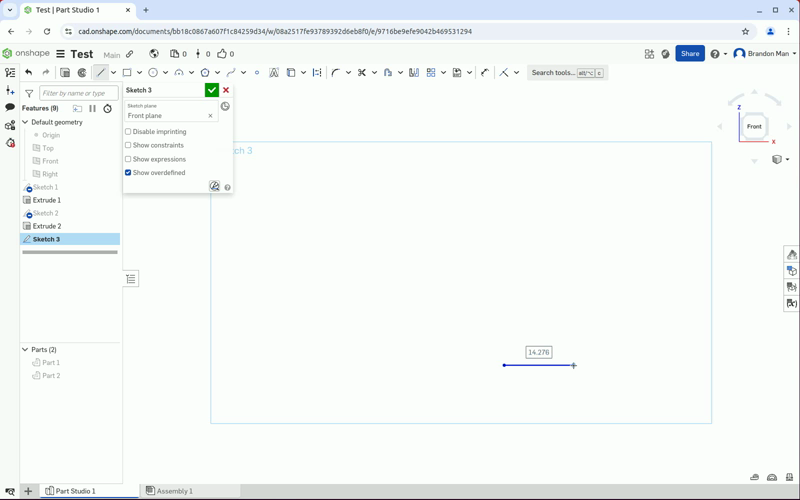
mouse_move(573, 295)
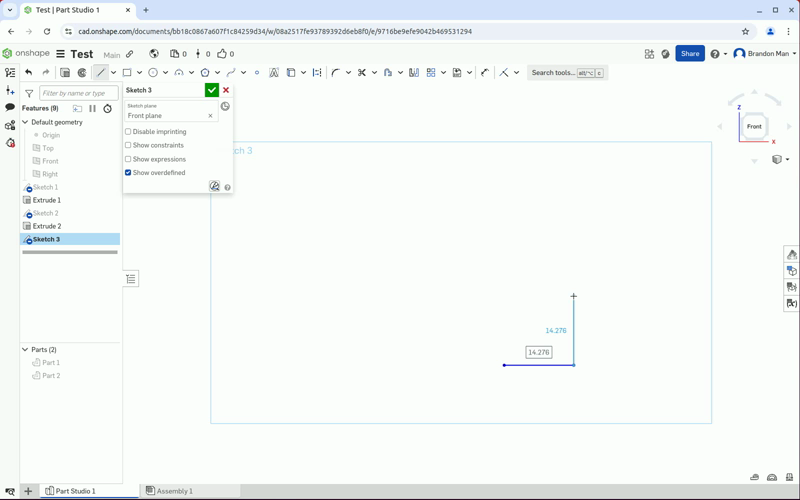
click(573, 295)
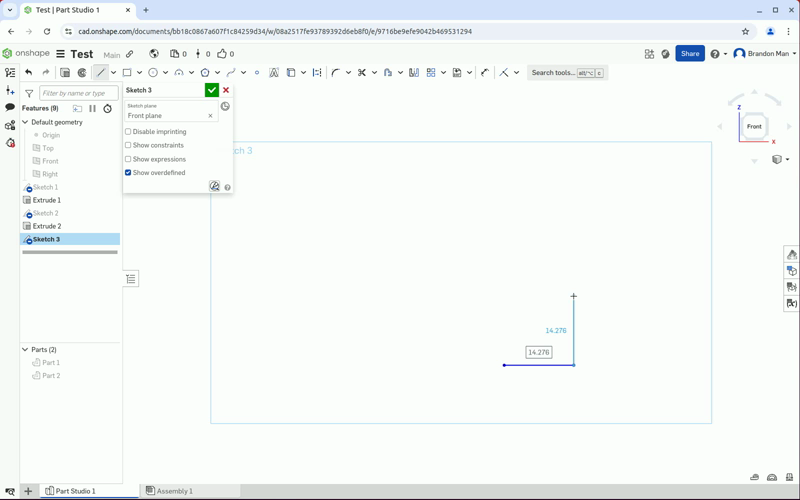
key_up(shift)
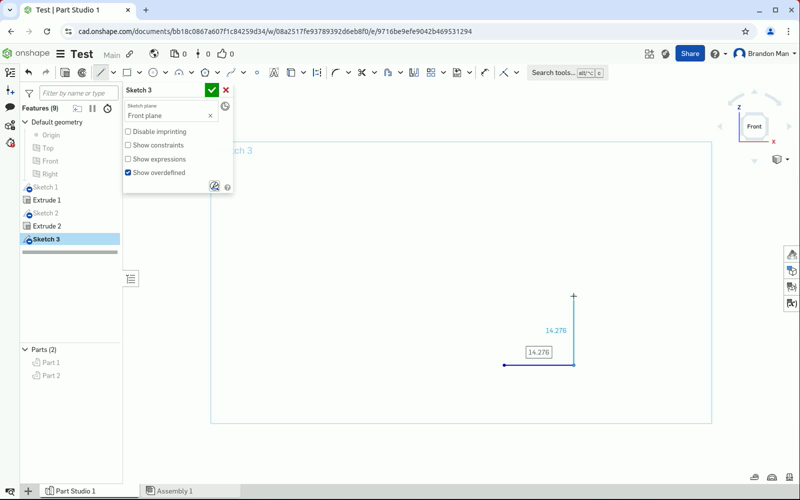
key_down(shift)
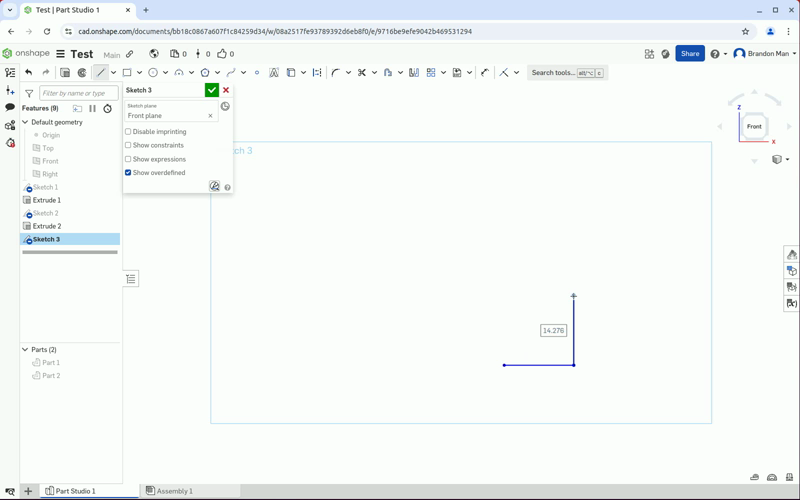
mouse_move(504, 295)
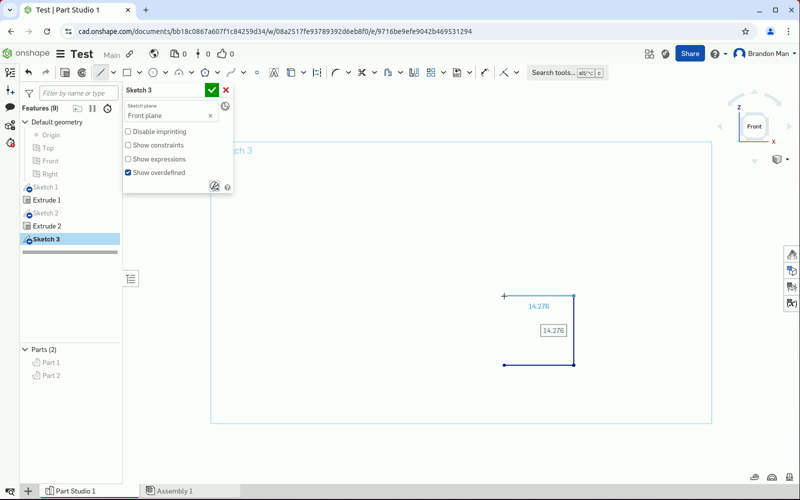
click(504, 295)
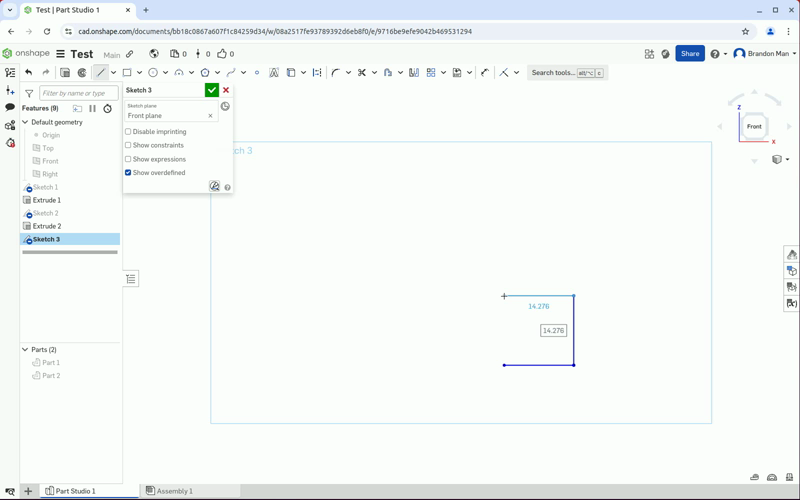
key_up(shift)
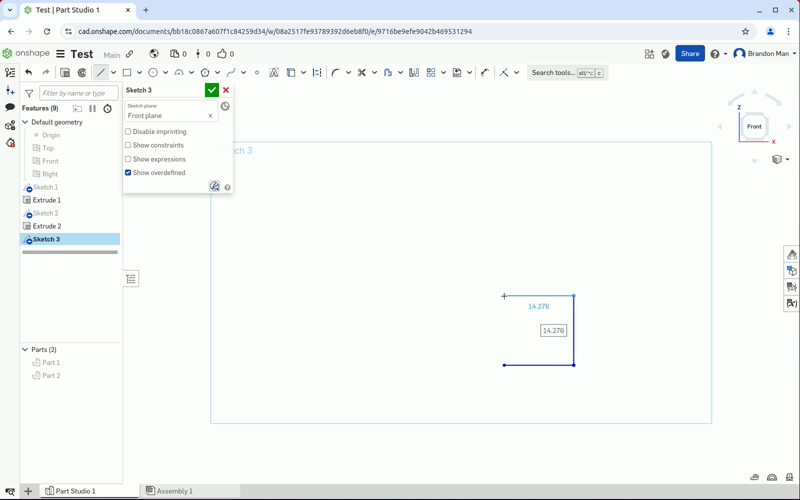
key_down(shift)
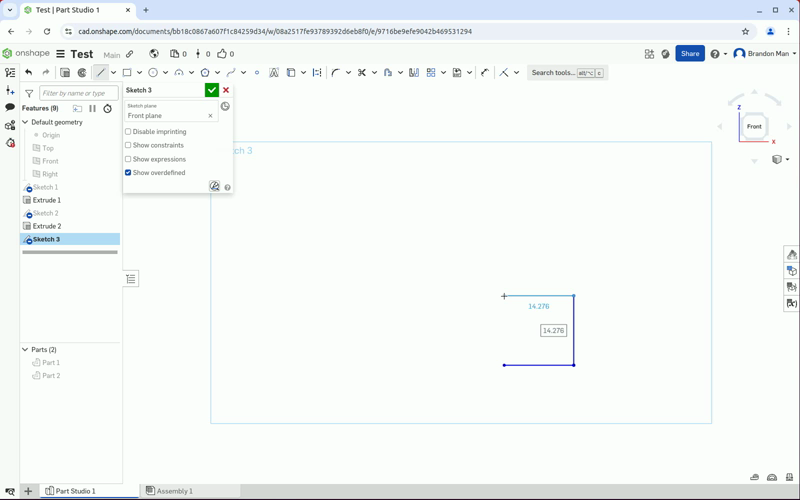
mouse_move(504, 365)
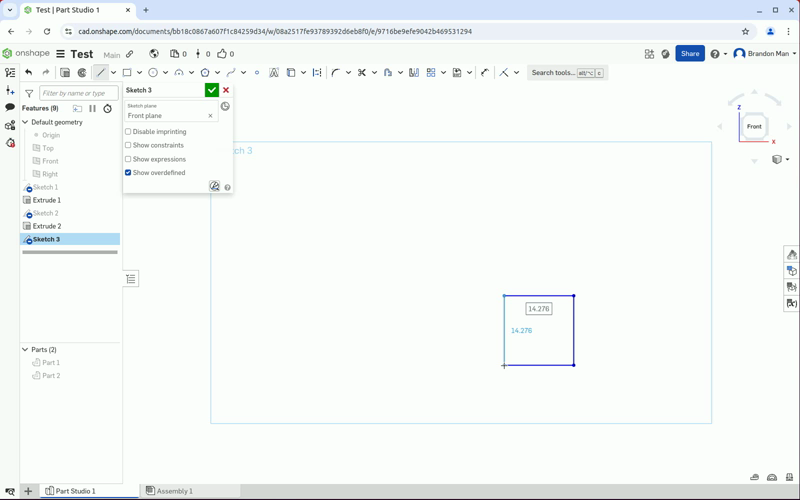
key_up(shift)
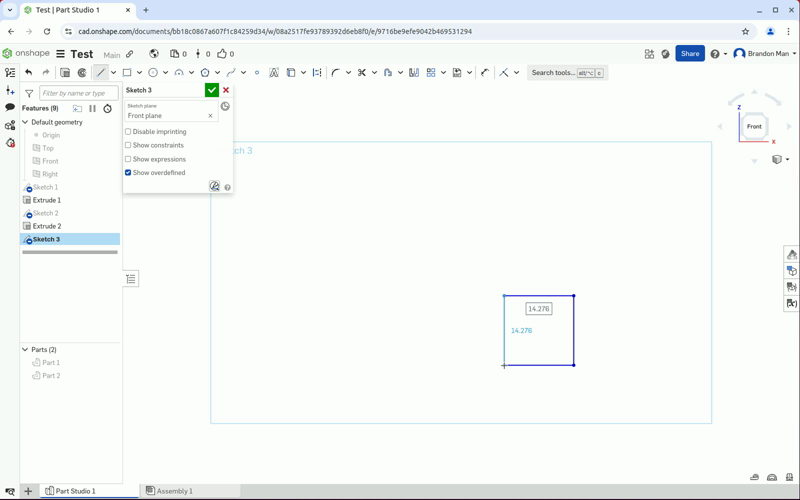
click(504, 365)
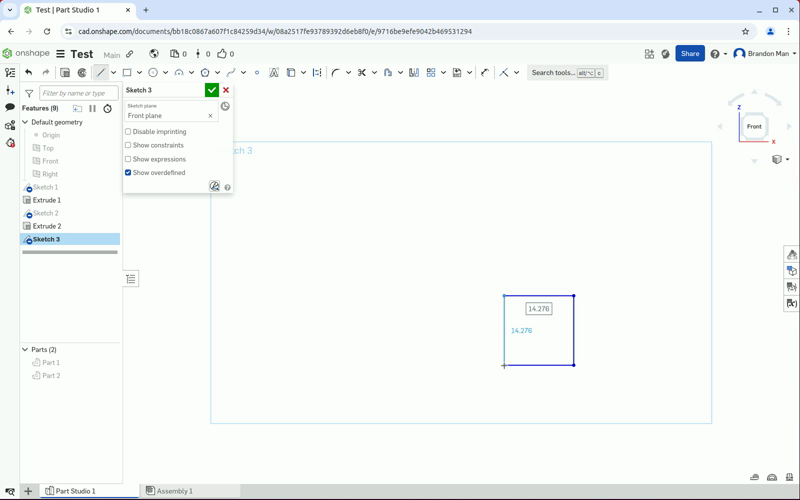
key(esc)
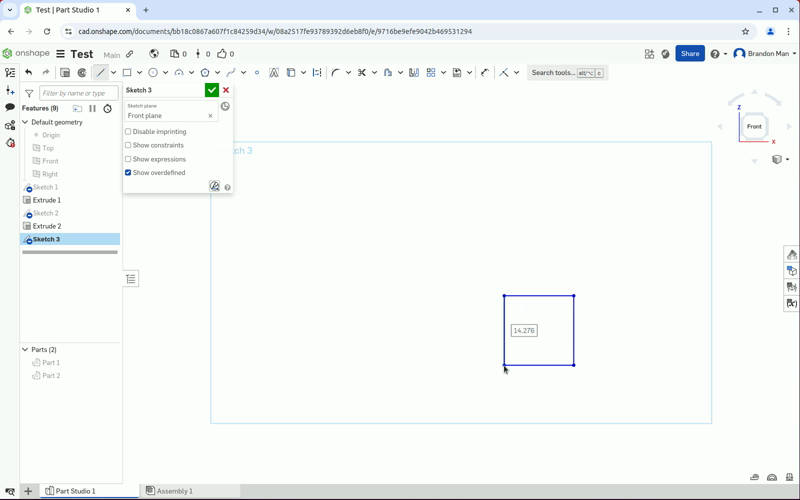
key(c)
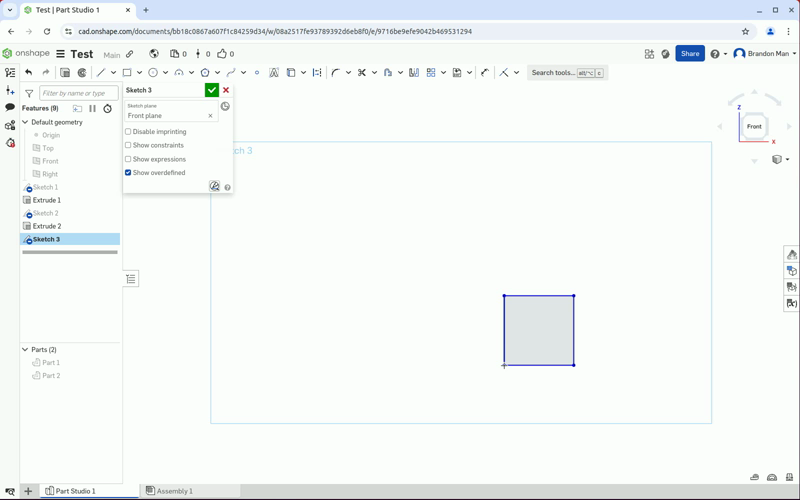
key_down(shift)
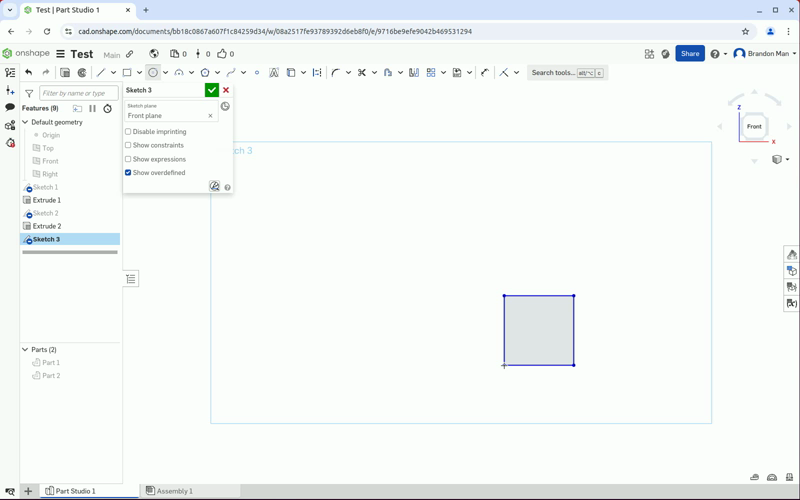
mouse_move(539, 329)
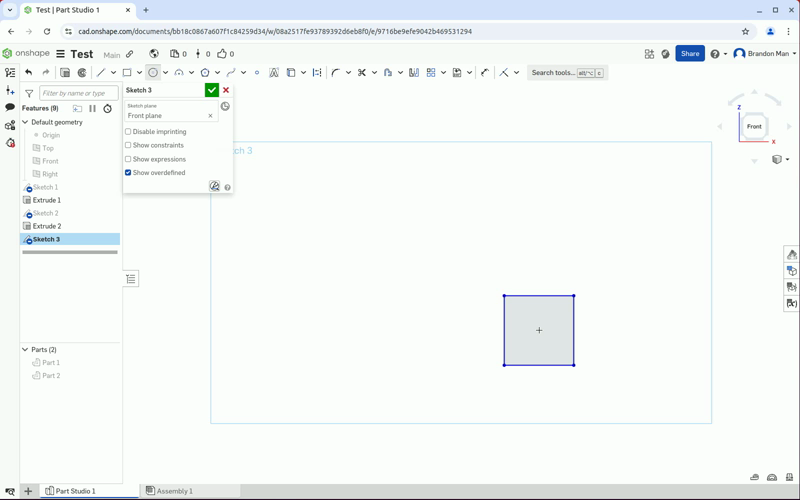
click(539, 329)
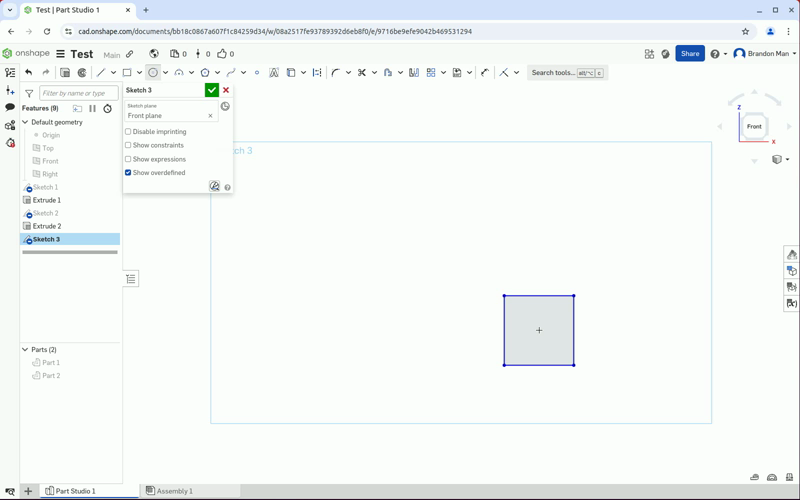
key_up(shift)
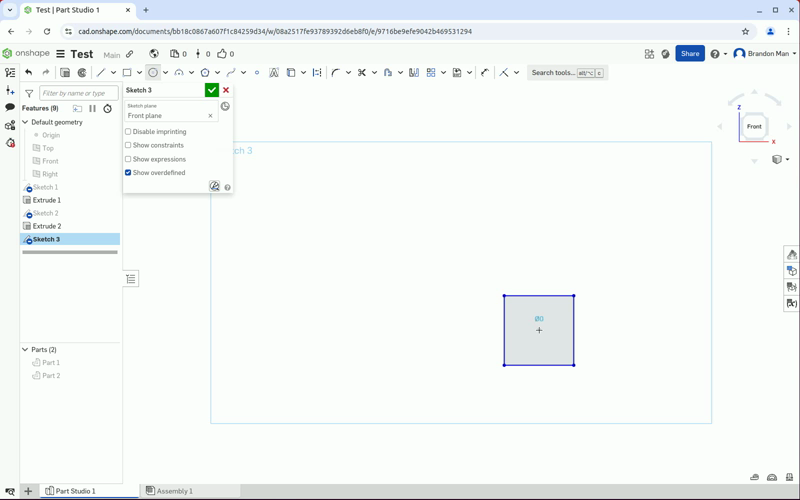
mouse_move(563, 329)
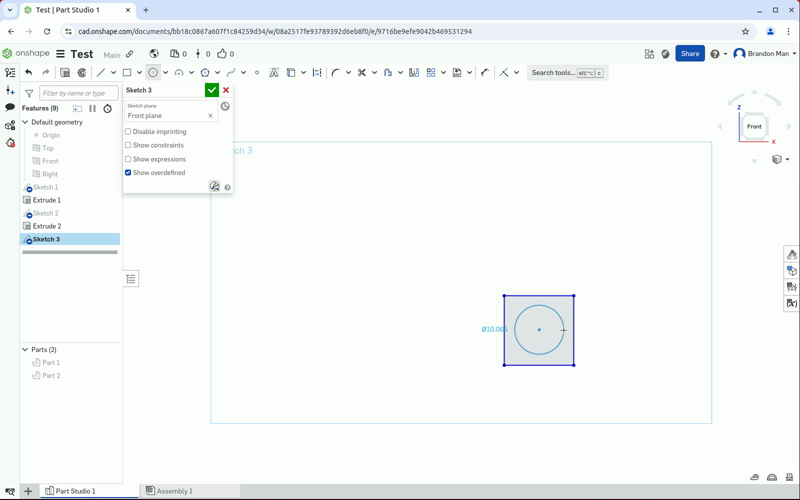
click(563, 329)
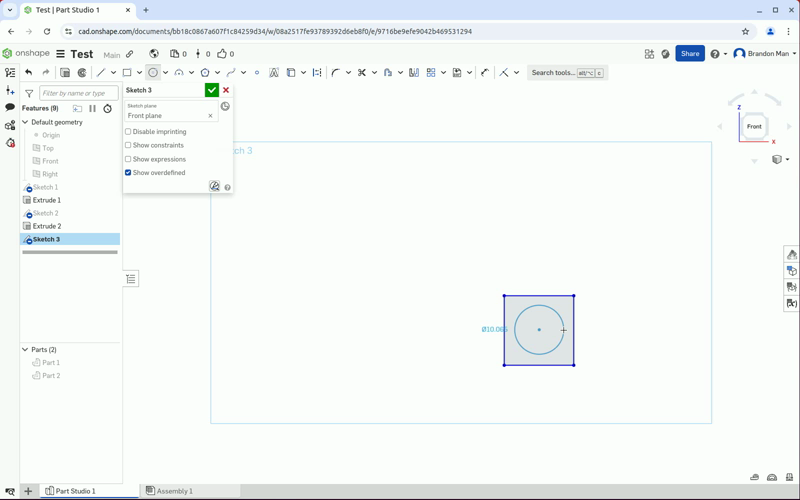
key(esc)
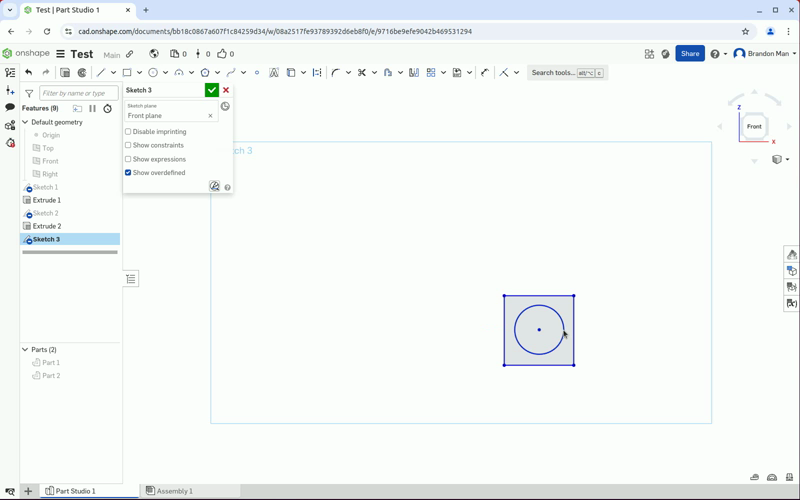
mouse_move(526, 352)
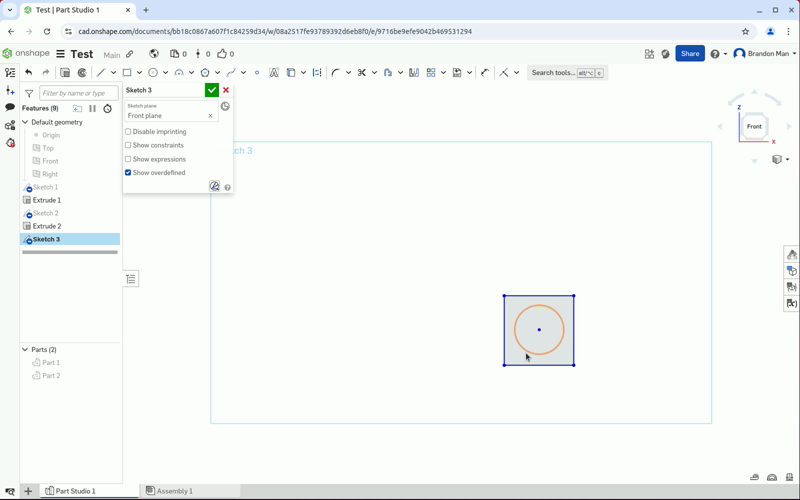
click(526, 352)
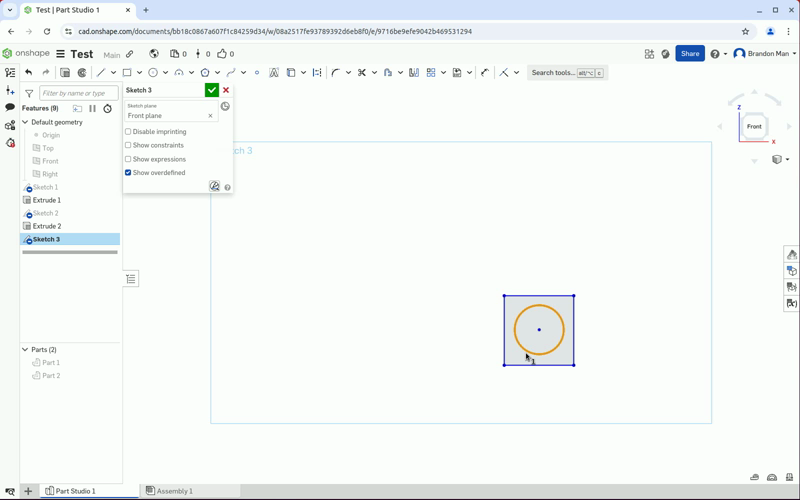
mouse_move(73, 352)
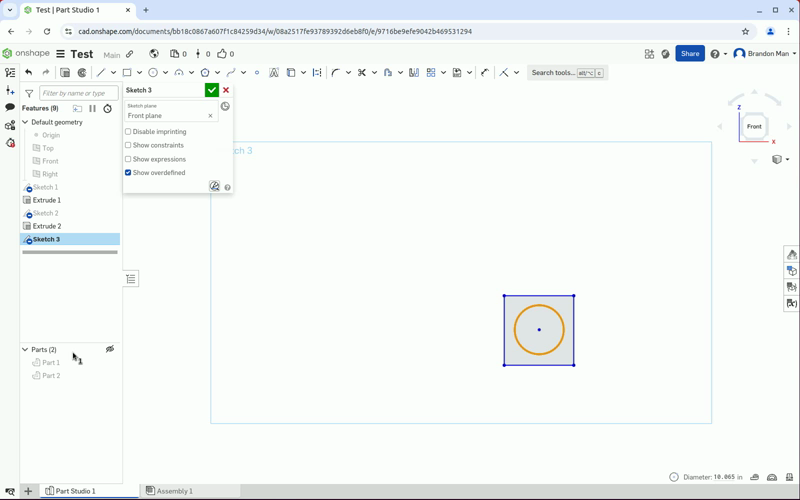
key(shift+y)
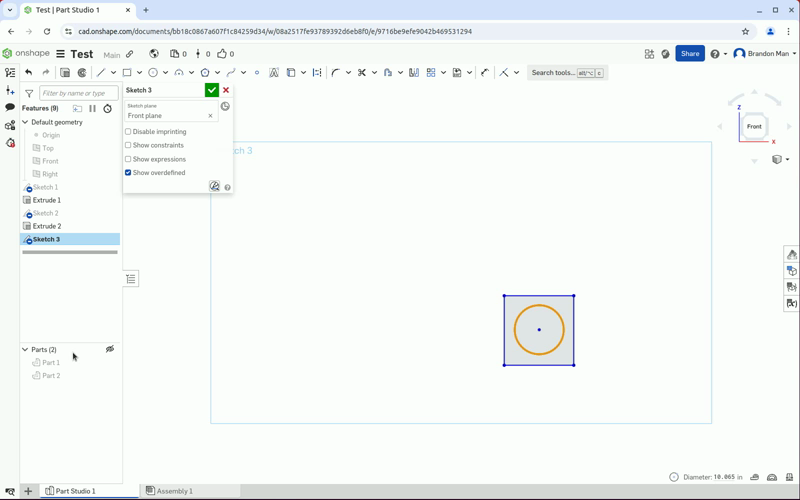
key(shift+e)
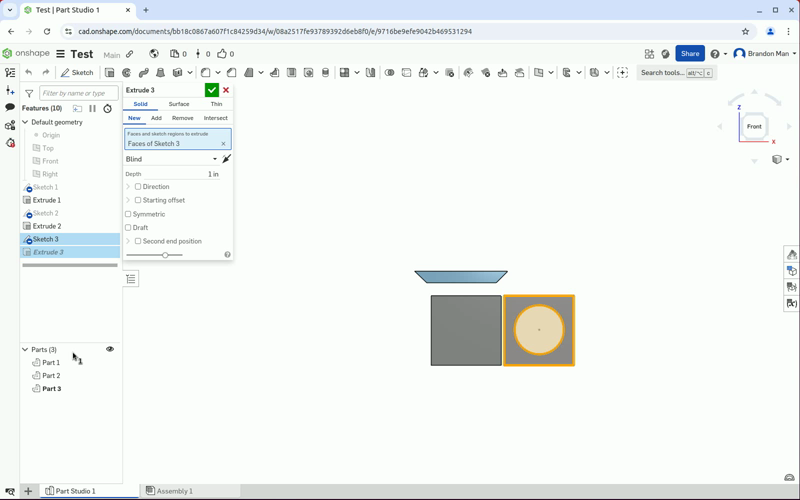
mouse_move(143, 106)
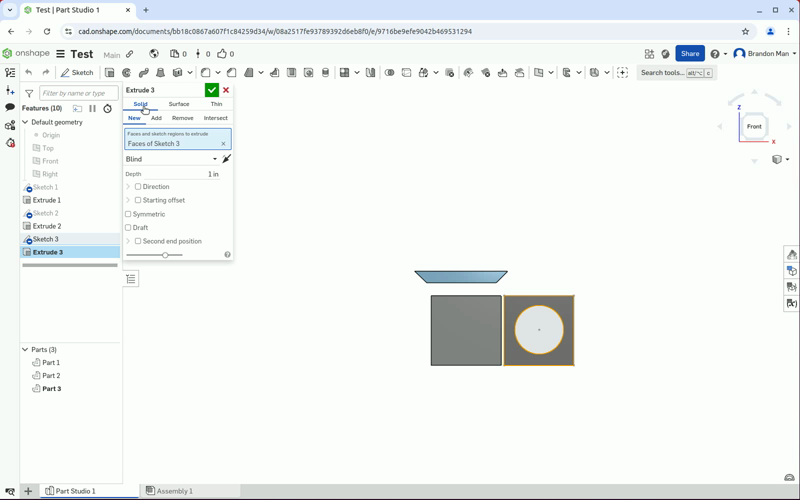
click(143, 106)
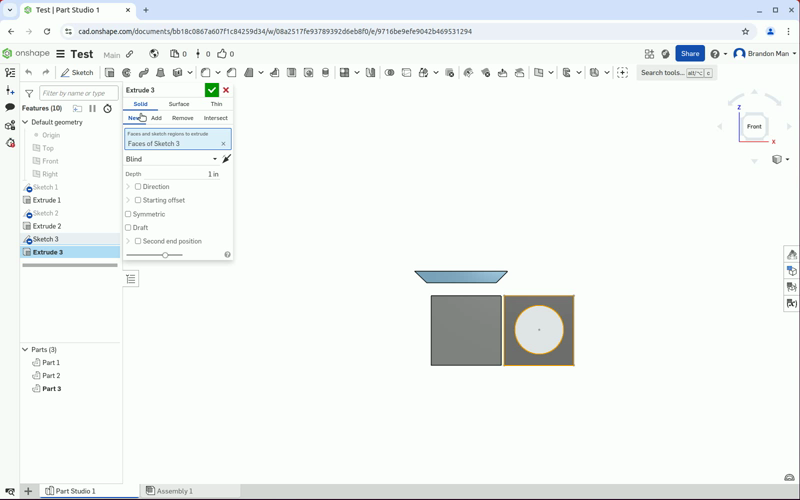
mouse_move(137, 120)
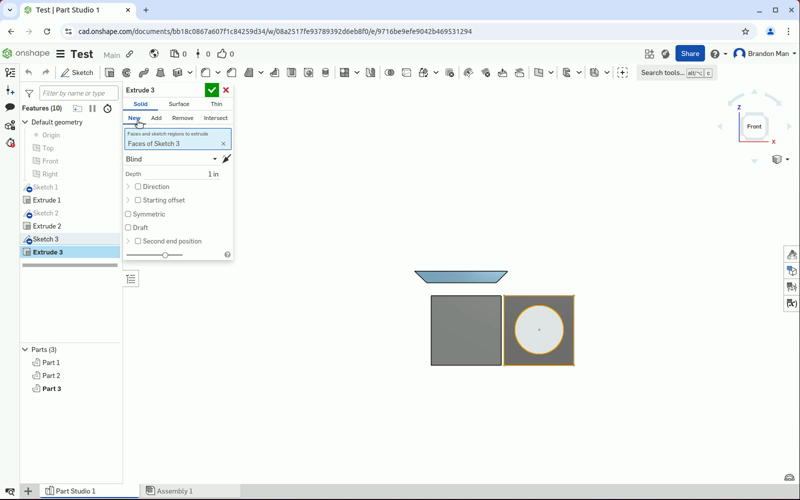
click(137, 120)
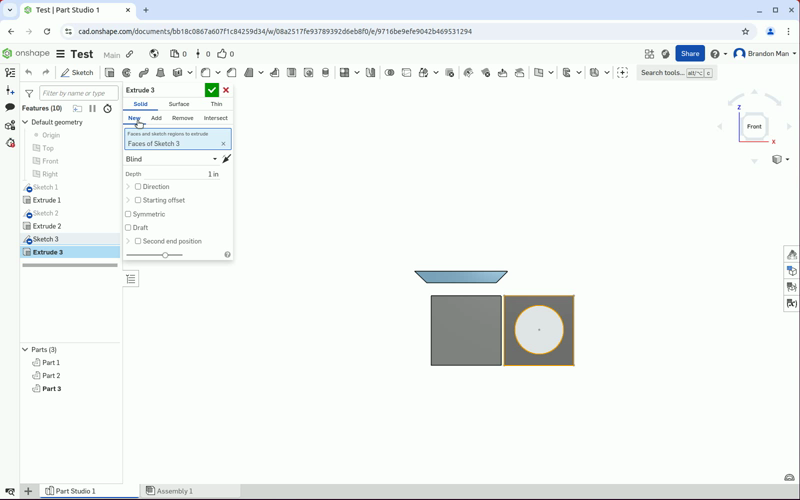
key(tab, 4)
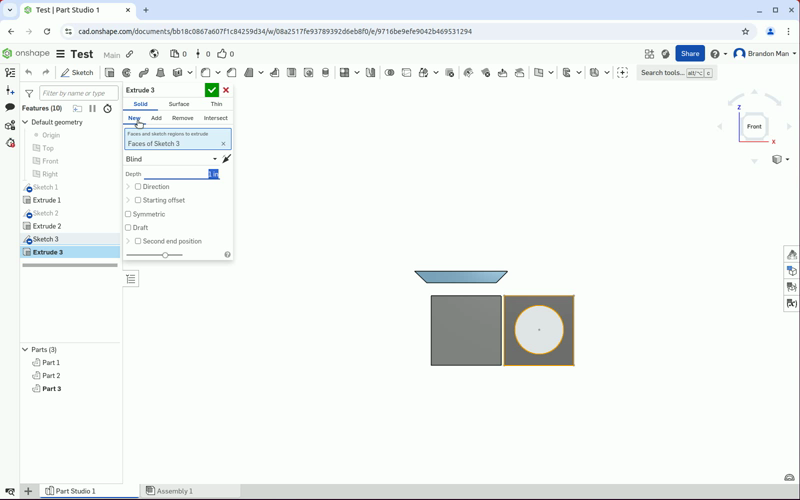
text(2.407)
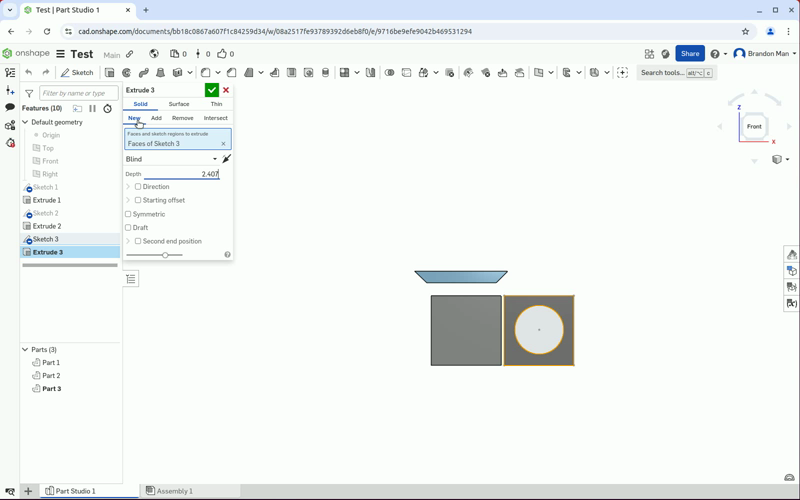
key(enter)
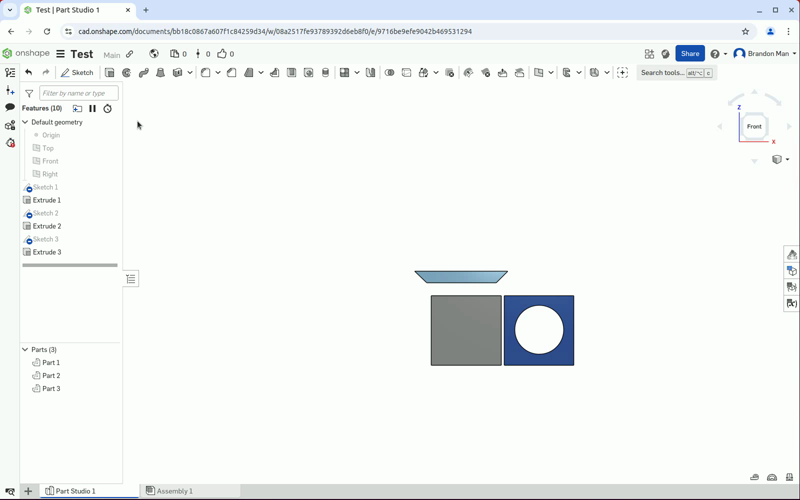
key(shift+h)
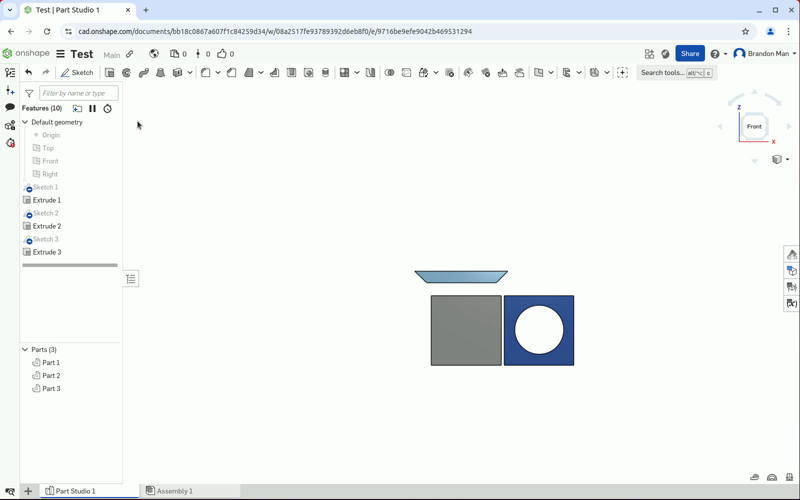
key(shift+h)
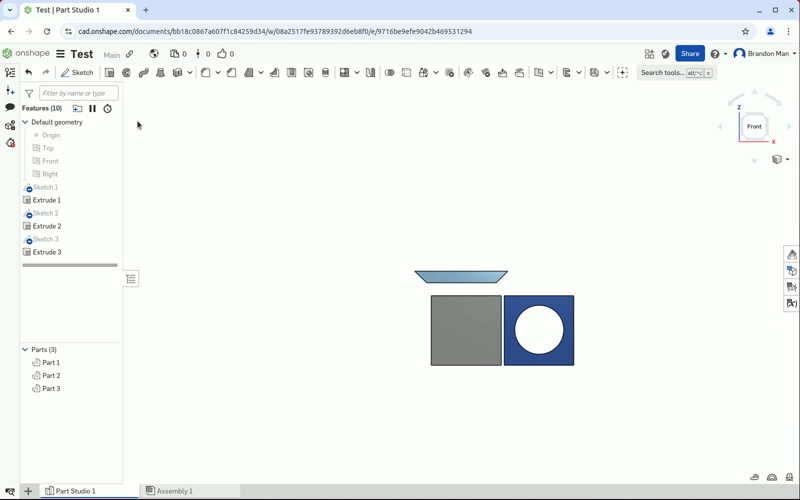
mouse_move(73, 189)
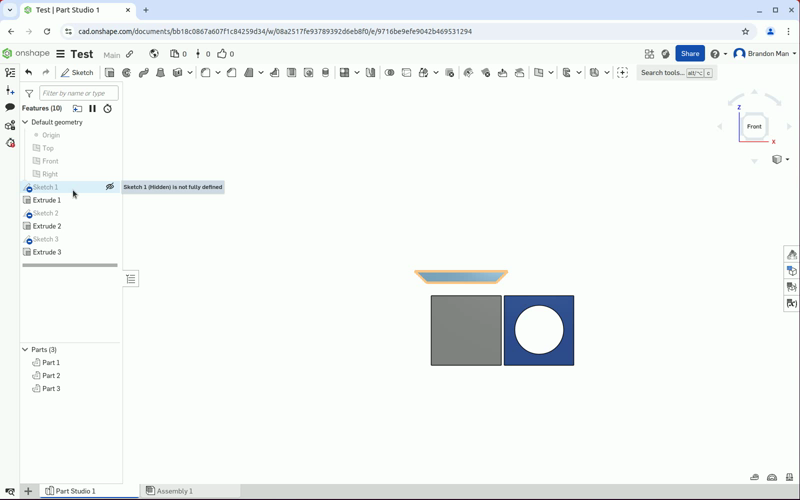
click(73, 189)
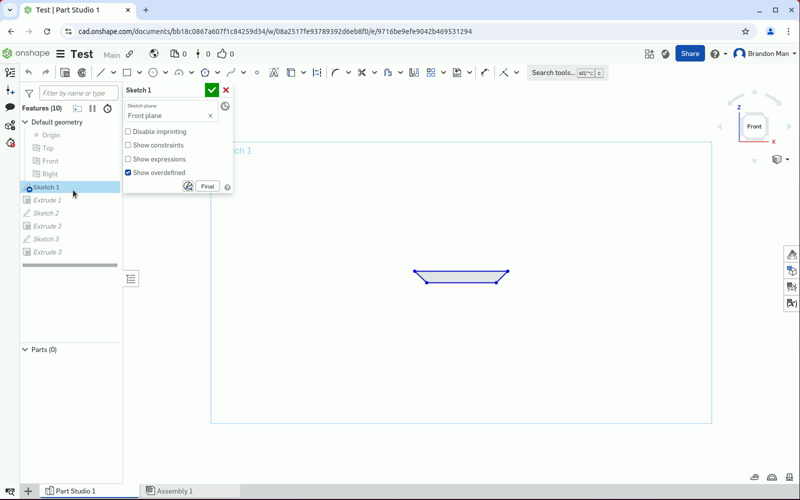
mouse_move(229, 92)
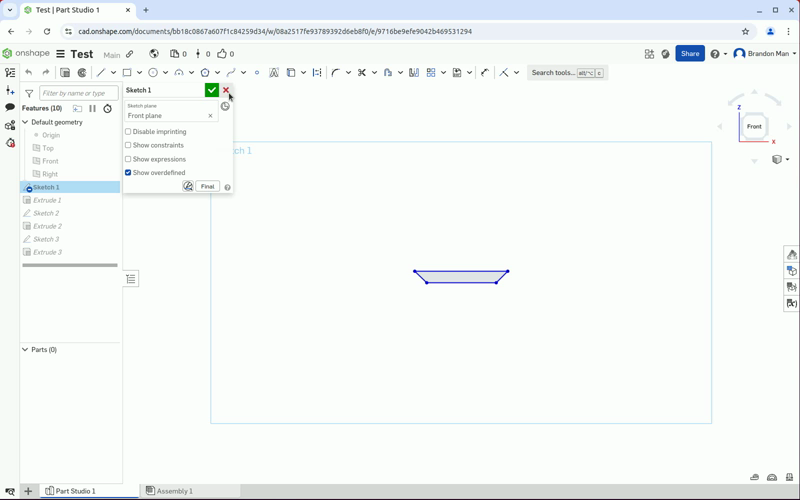
click(229, 92)
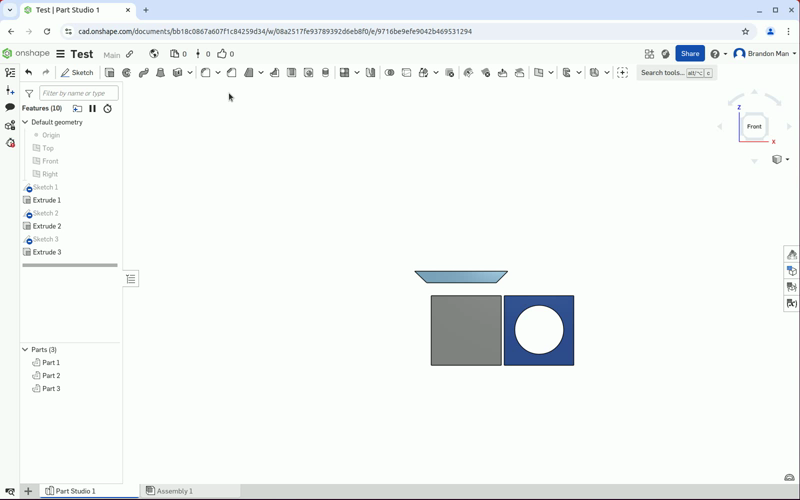
mouse_move(73, 352)
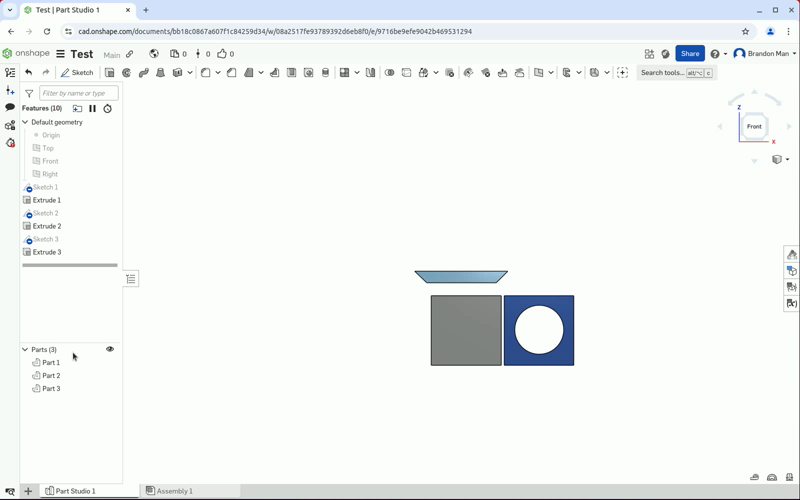
key(y)
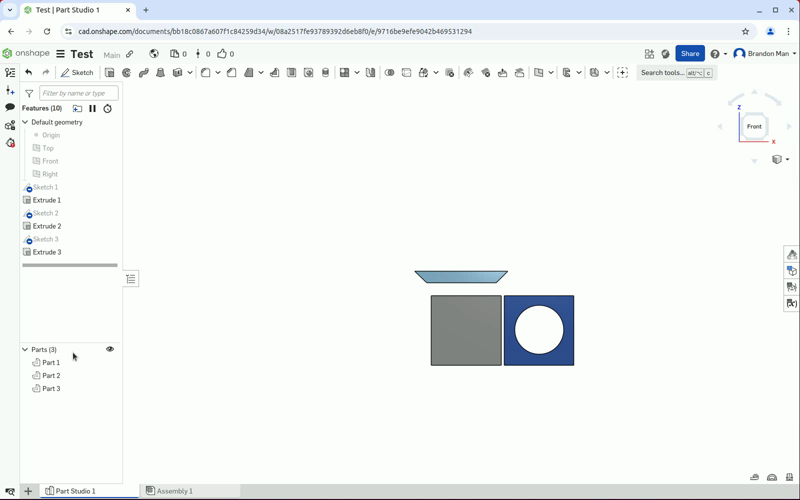
key(shift+p)
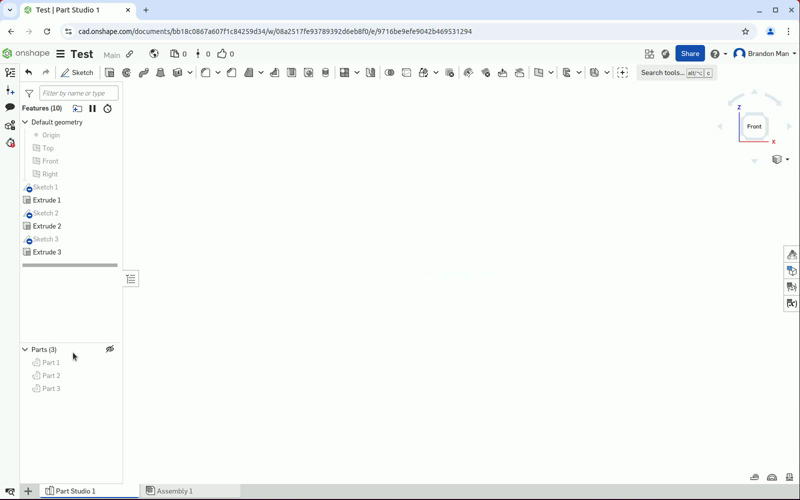
key(space)
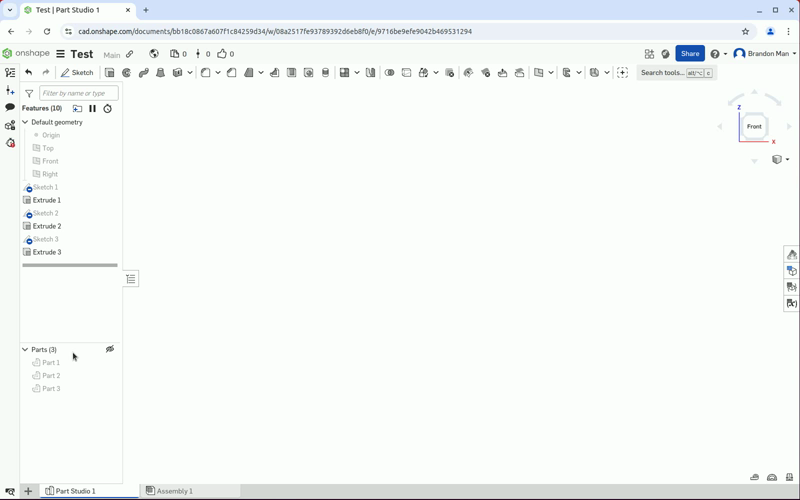
key_down(shift)
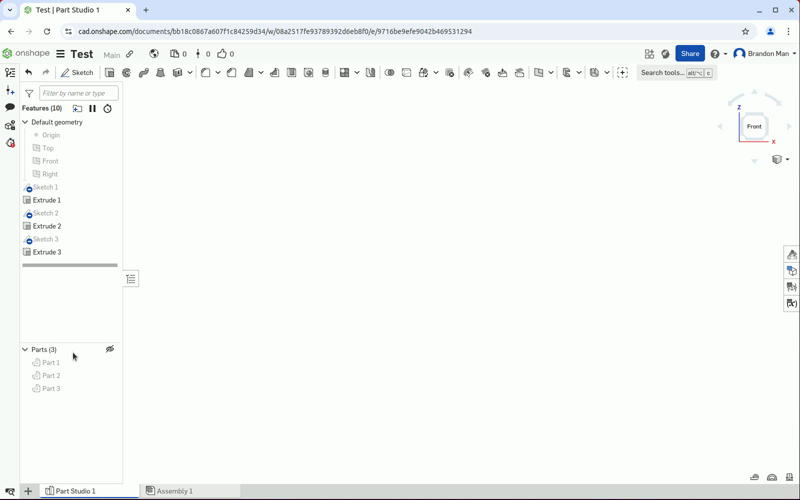
key(down)
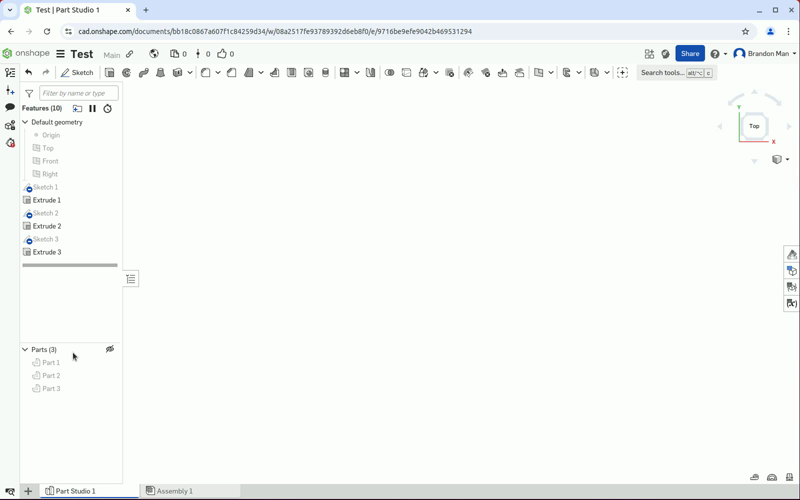
key_up(shift)
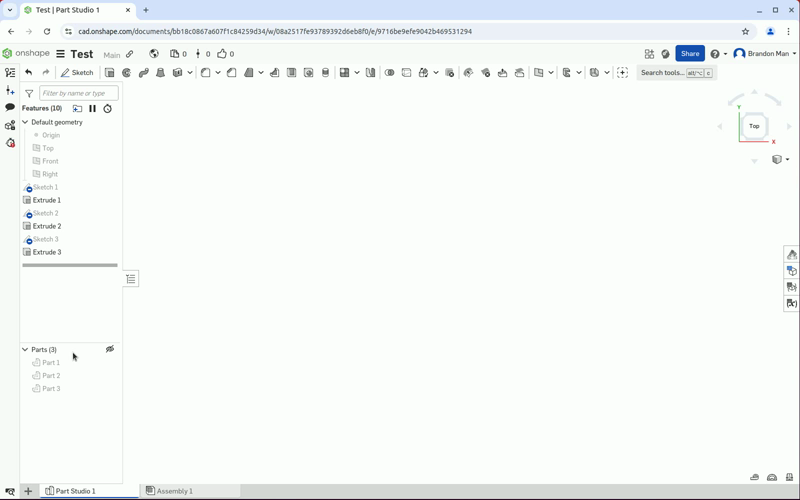
mouse_move(73, 352)
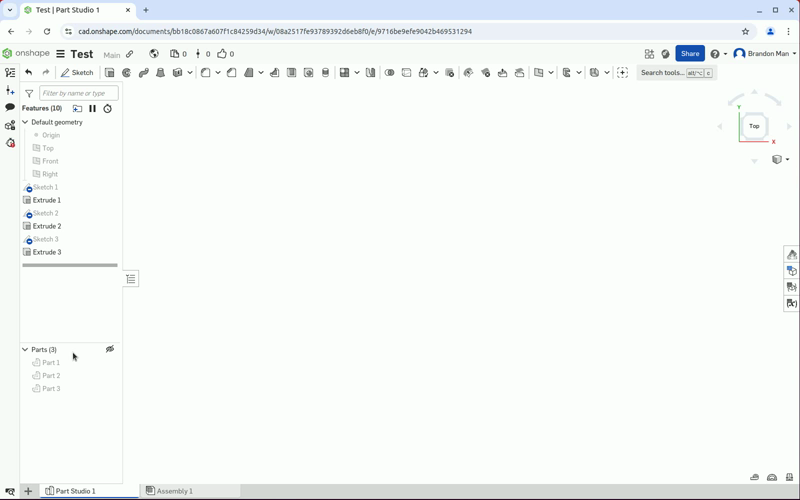
key(shift+y)
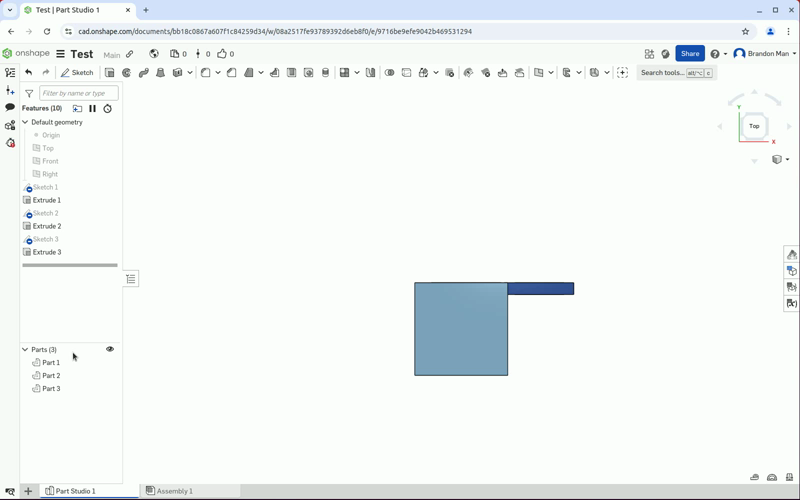
mouse_move(541, 75)
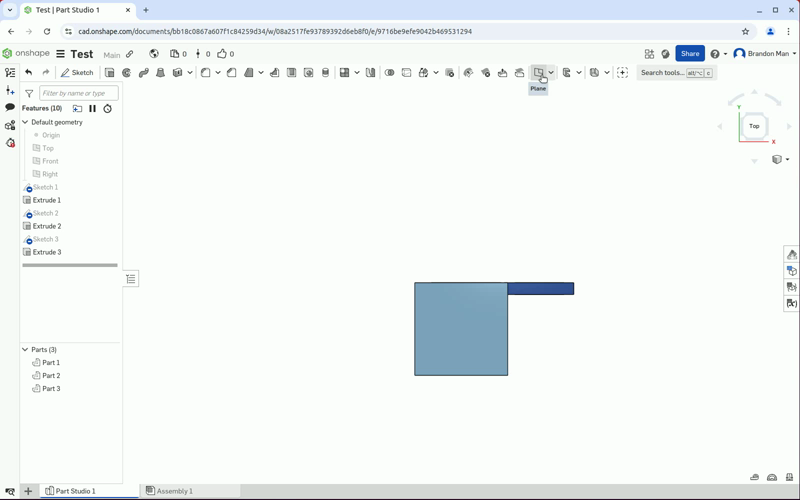
click(541, 75)
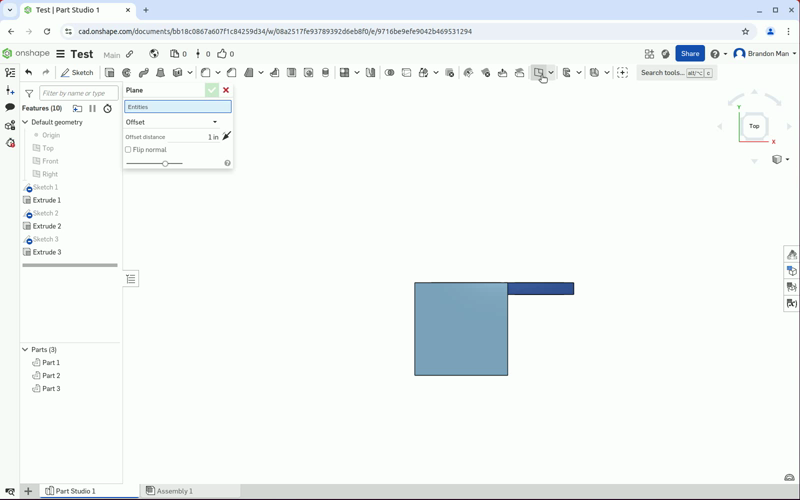
mouse_move(73, 150)
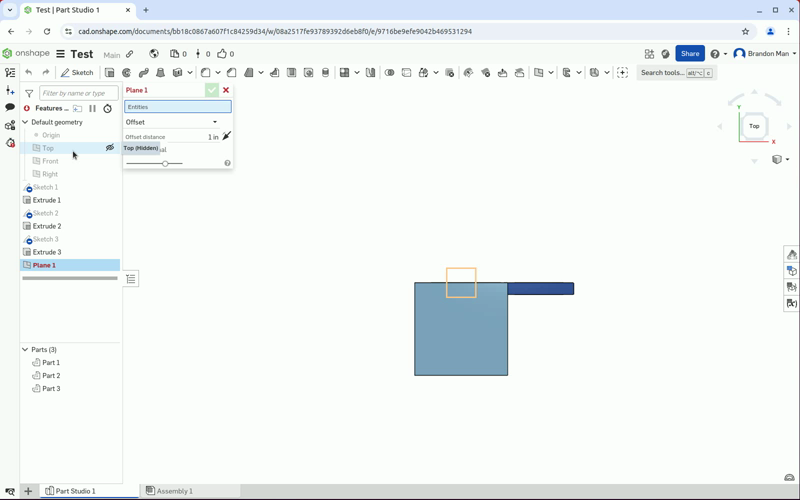
click(73, 150)
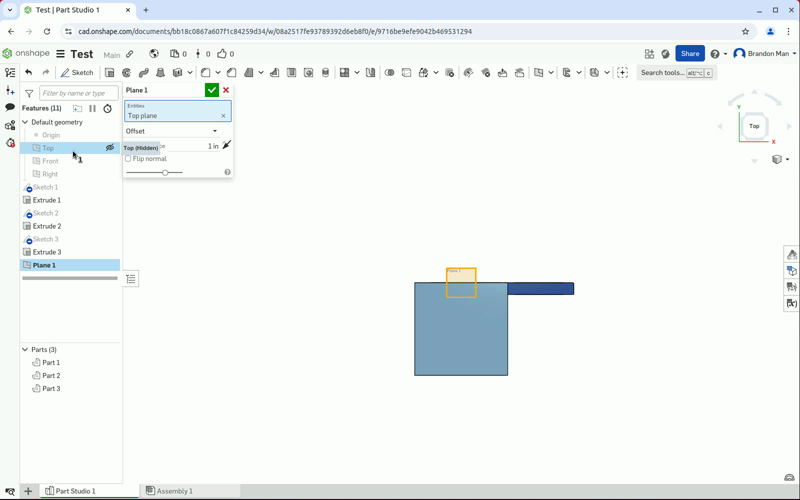
key(tab, 2)
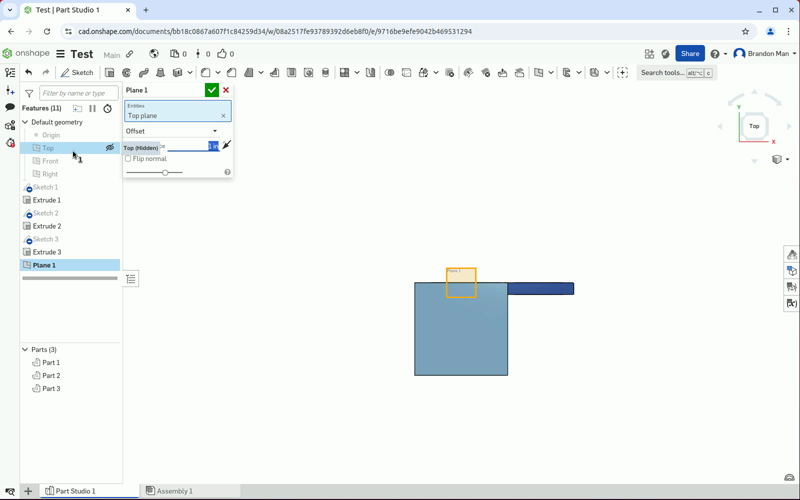
text(2.403)
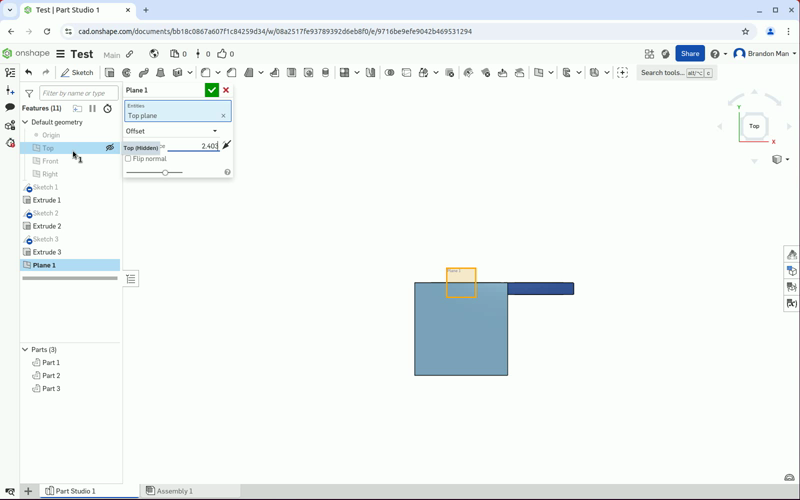
key(enter, 2)
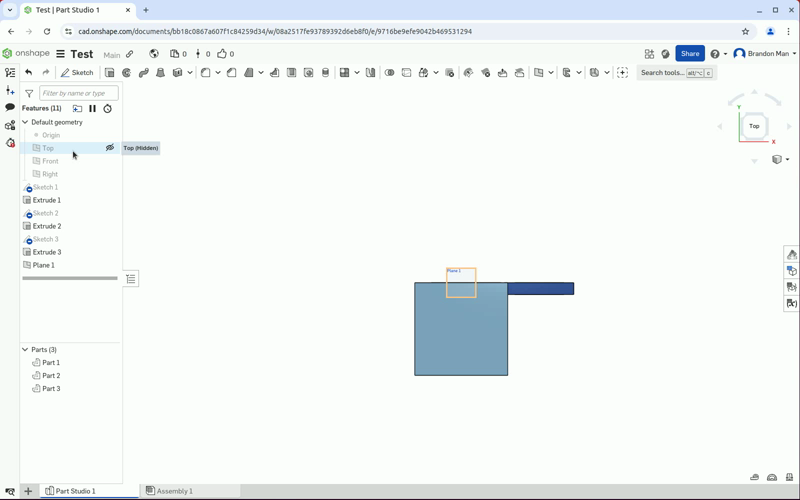
key(shift+s)
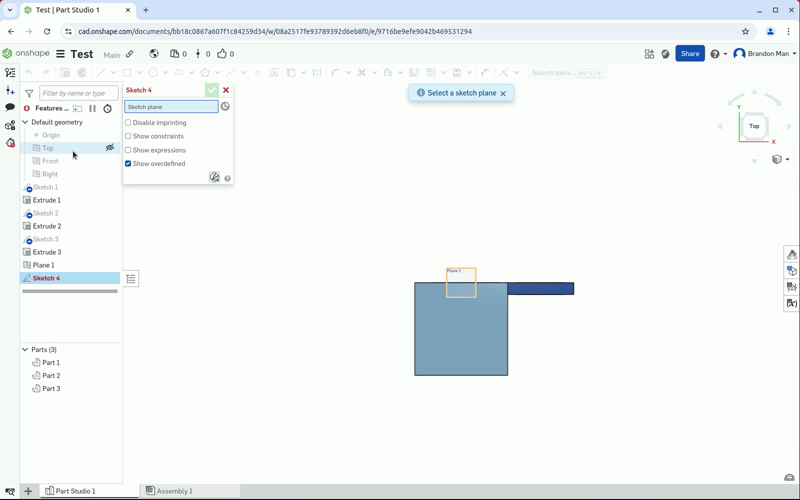
mouse_move(73, 267)
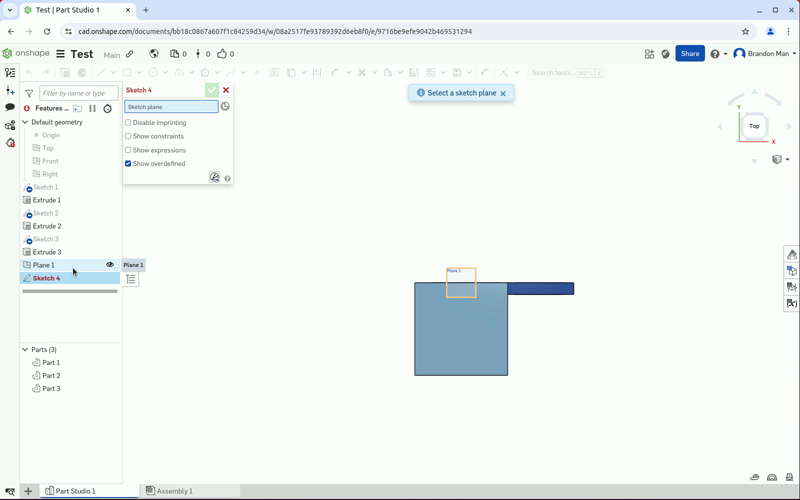
click(73, 267)
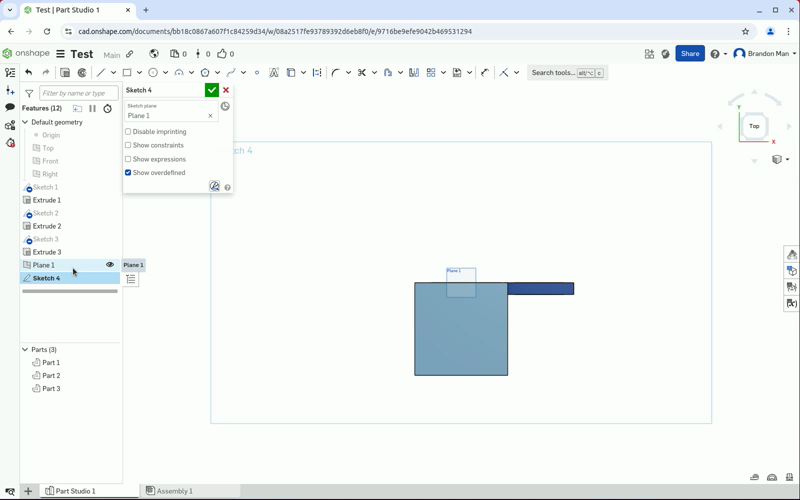
mouse_move(73, 352)
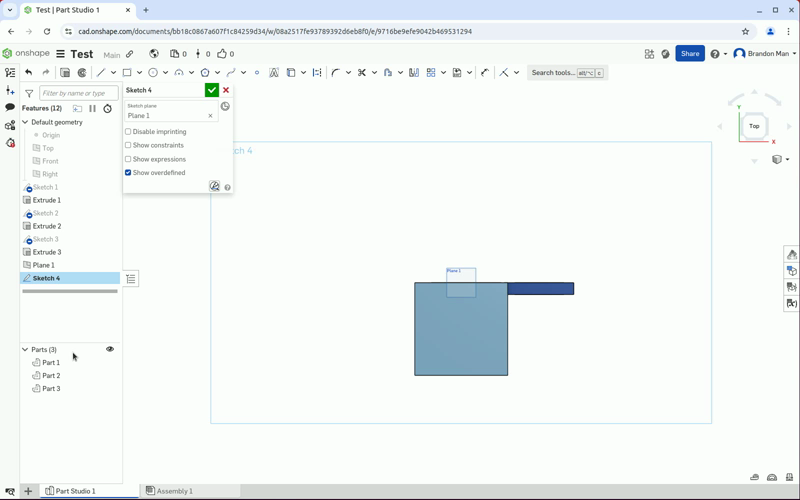
key(y)
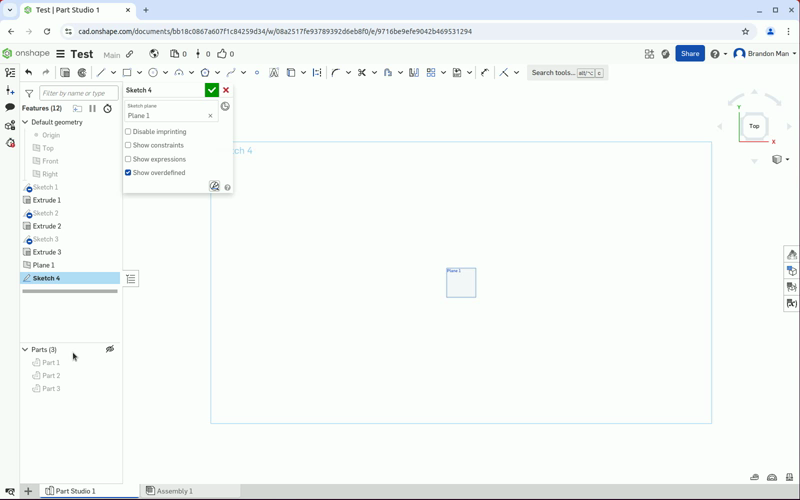
key(c)
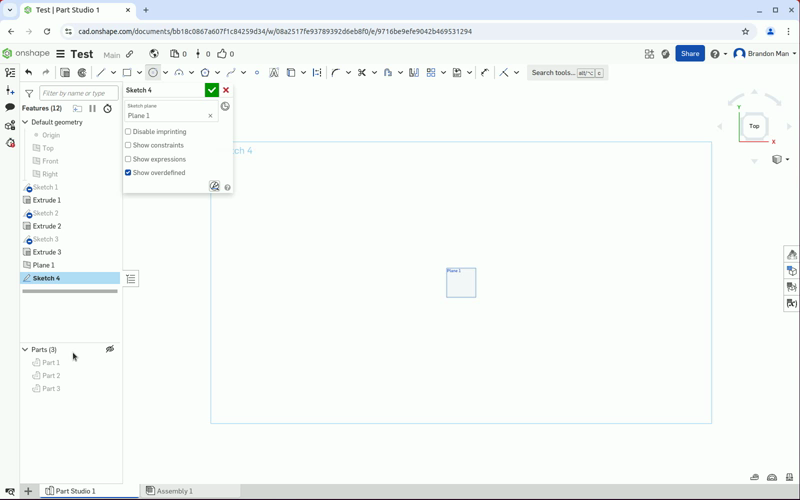
key_down(shift)
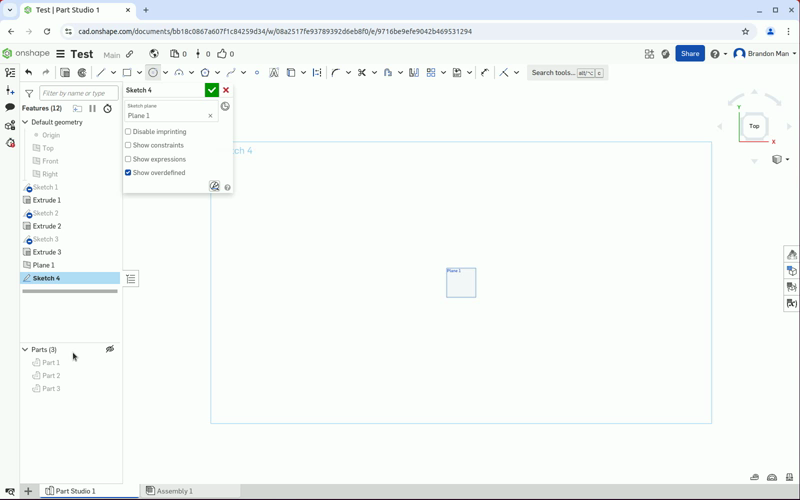
mouse_move(461, 328)
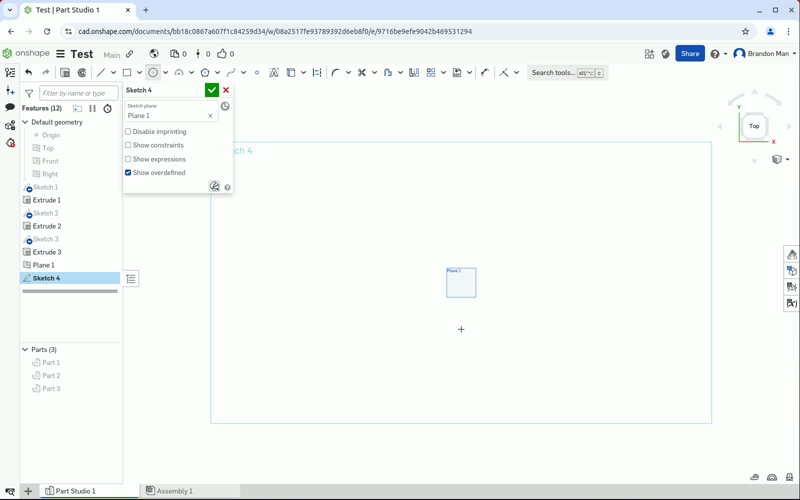
click(461, 328)
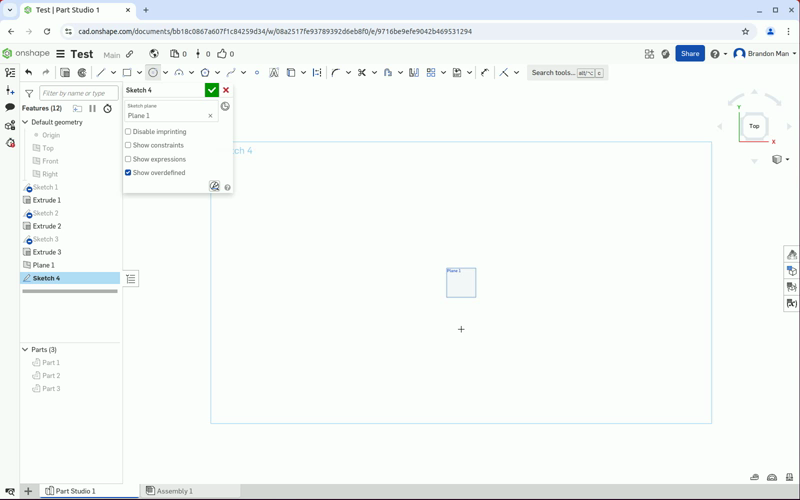
key_up(shift)
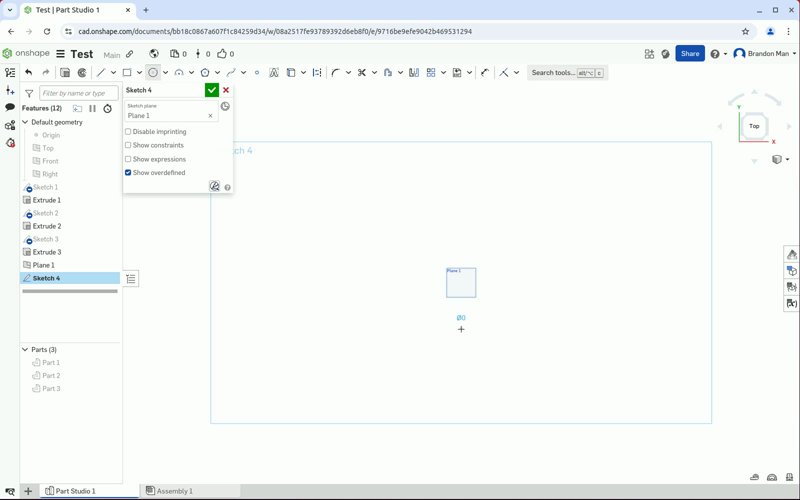
mouse_move(498, 328)
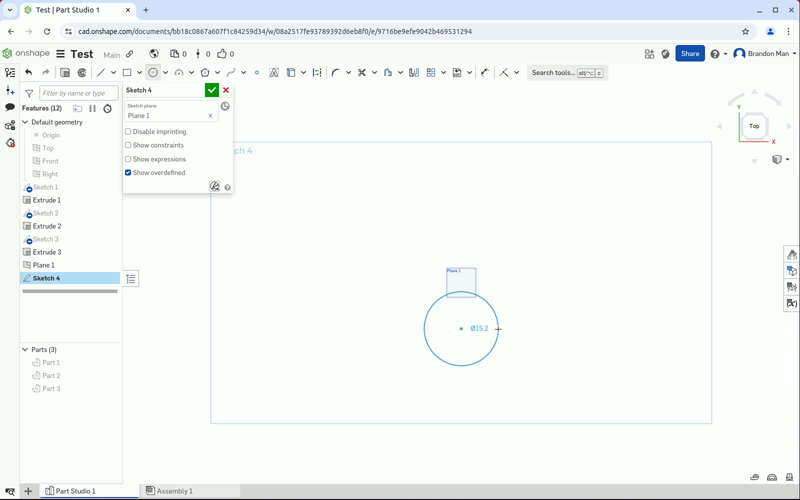
click(498, 328)
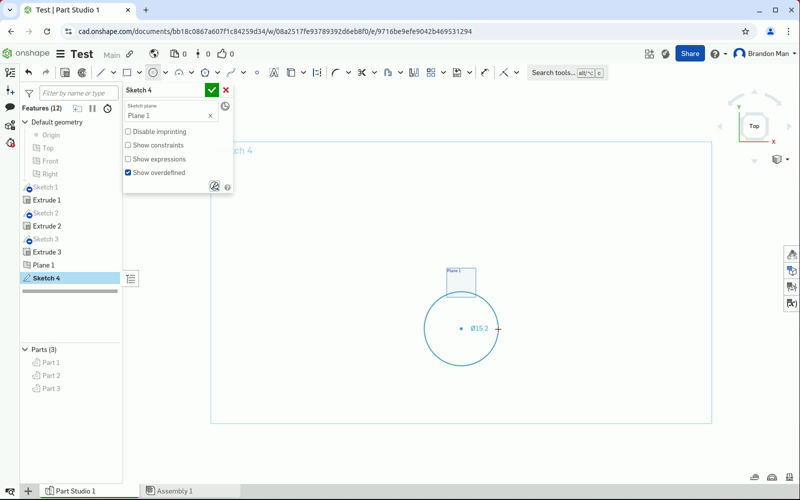
key(esc)
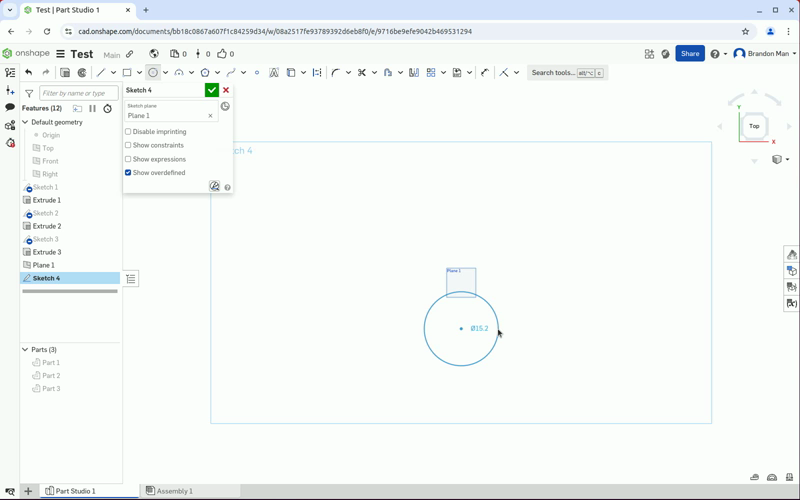
mouse_move(478, 342)
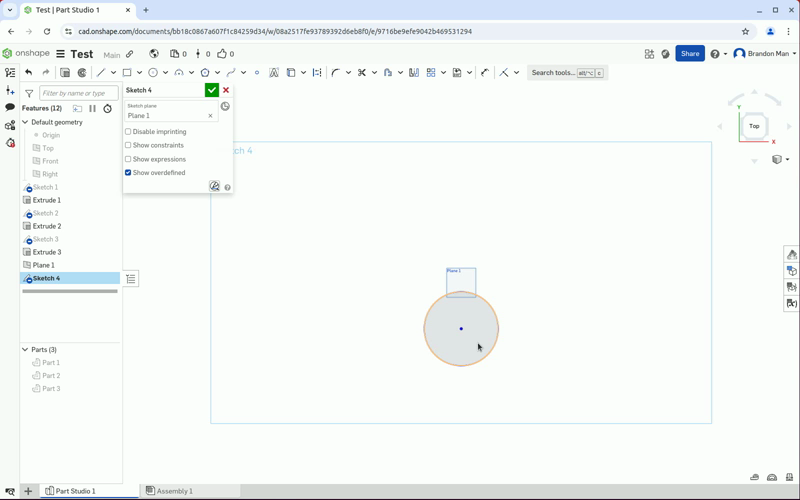
click(478, 342)
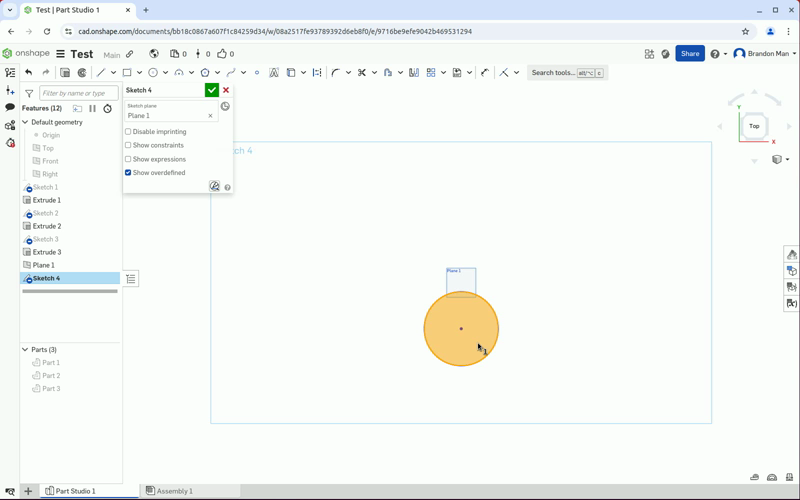
mouse_move(73, 352)
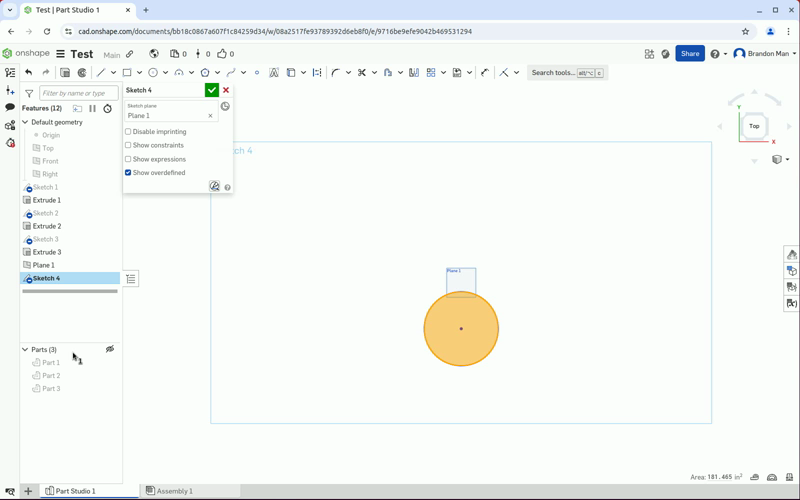
key(shift+y)
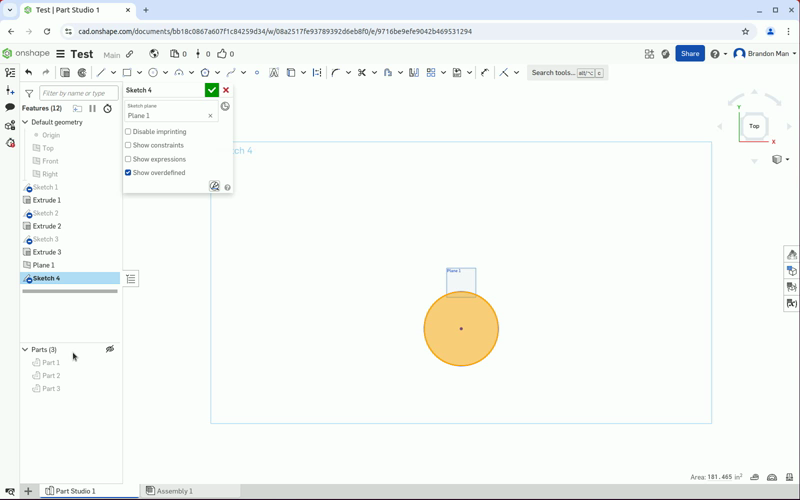
key(shift+e)
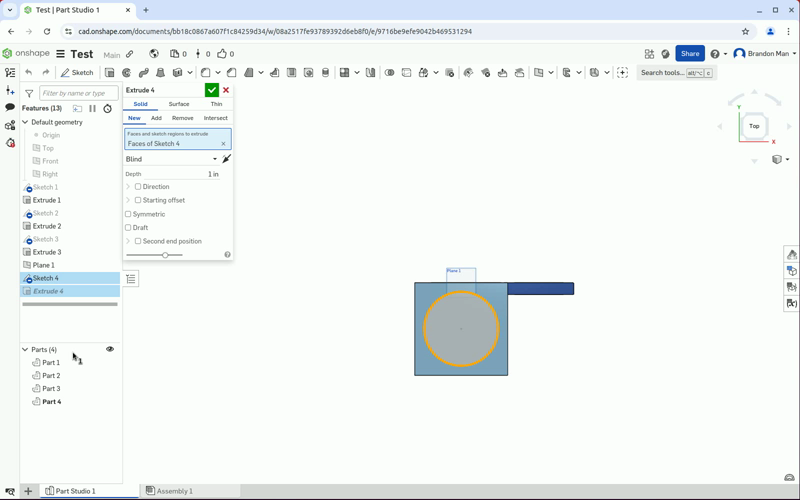
mouse_move(143, 106)
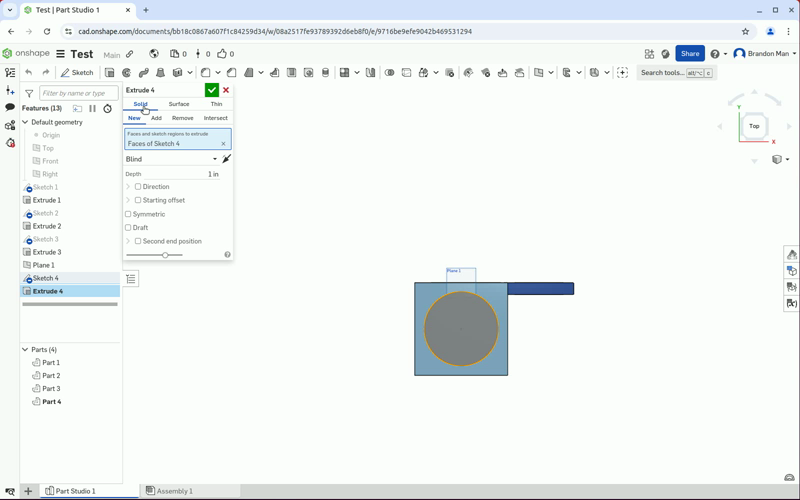
click(143, 106)
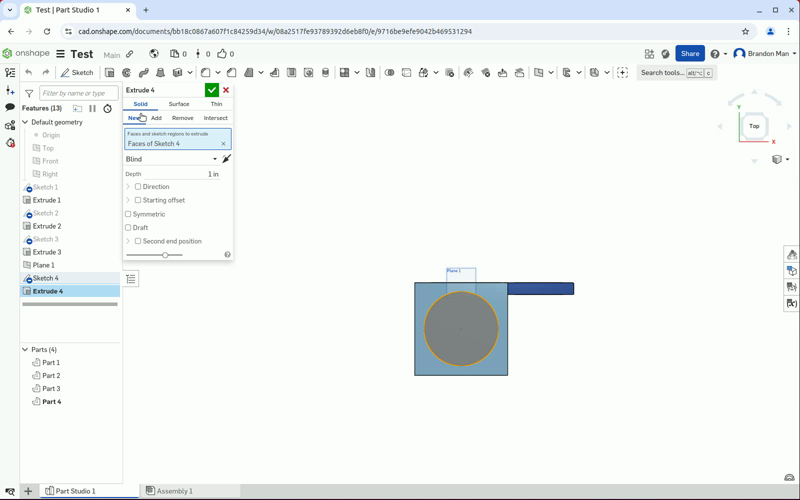
mouse_move(137, 120)
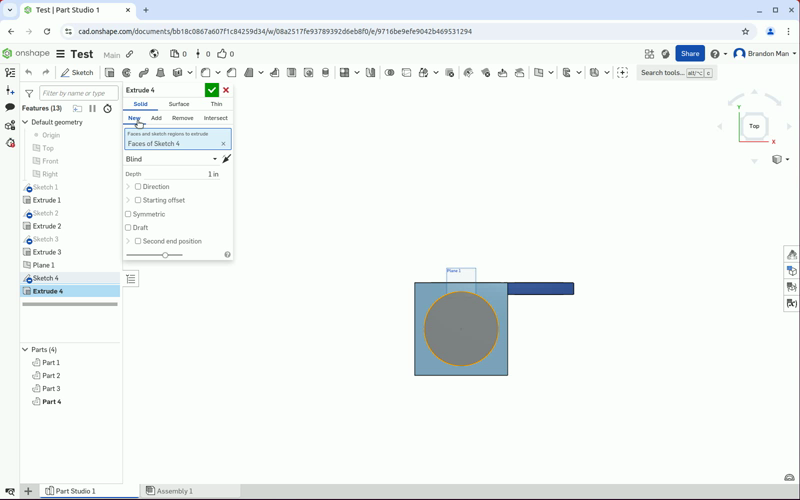
click(137, 120)
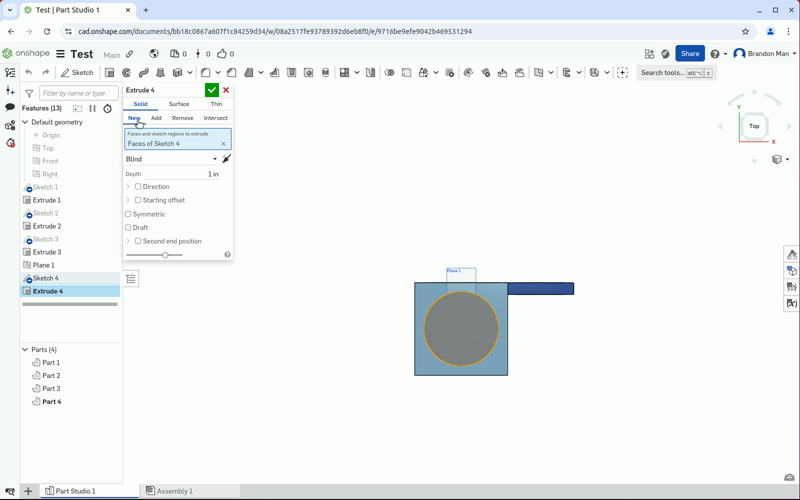
key(tab, 4)
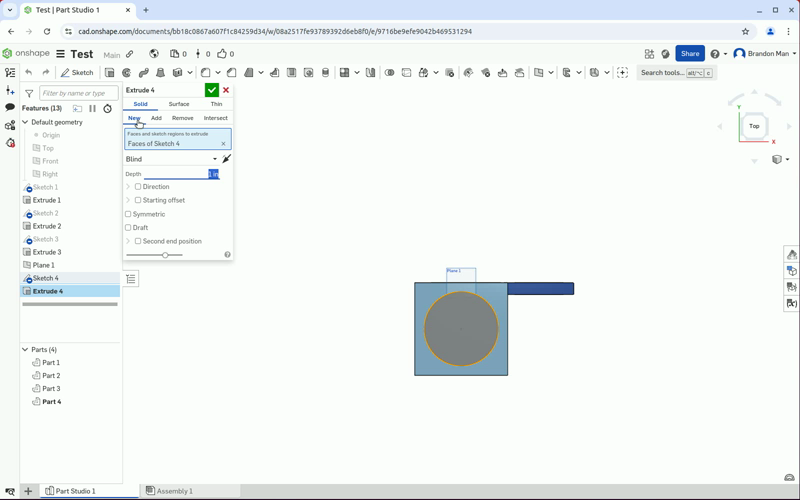
text(-0.241)
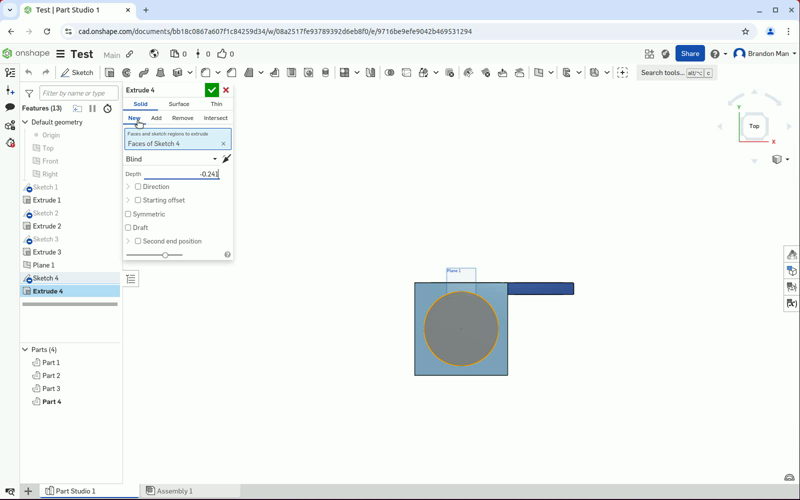
key(enter)
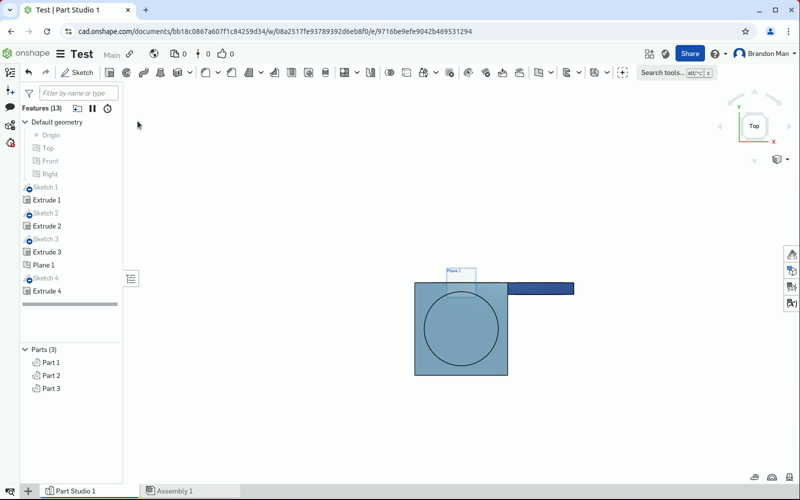
key(shift+h)
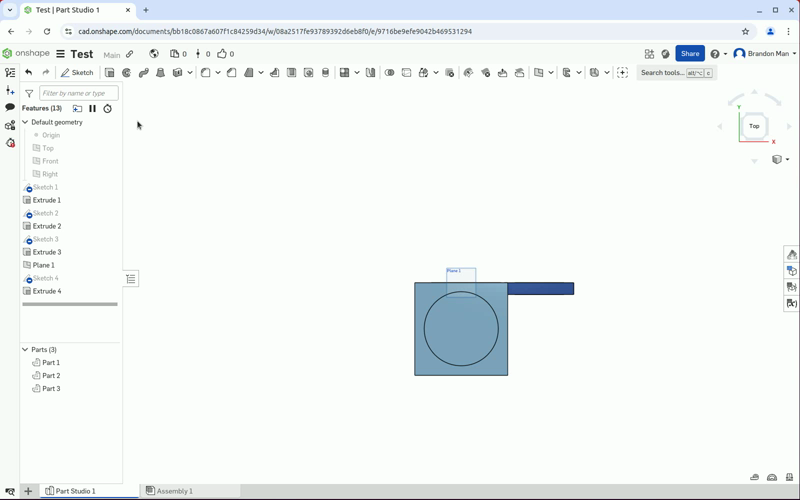
key(shift+h)
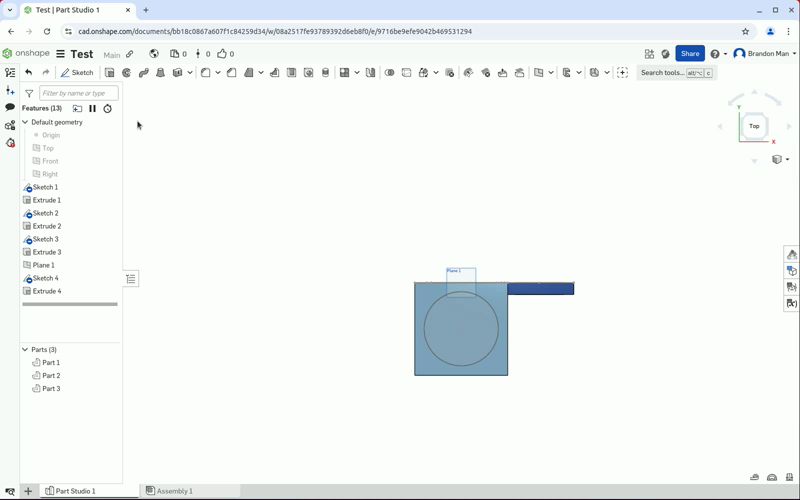
key(shift+7)
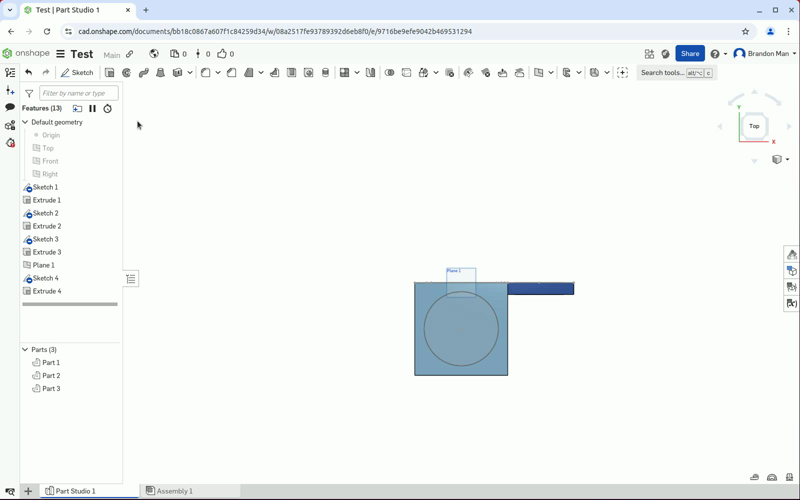
key(up, 3)
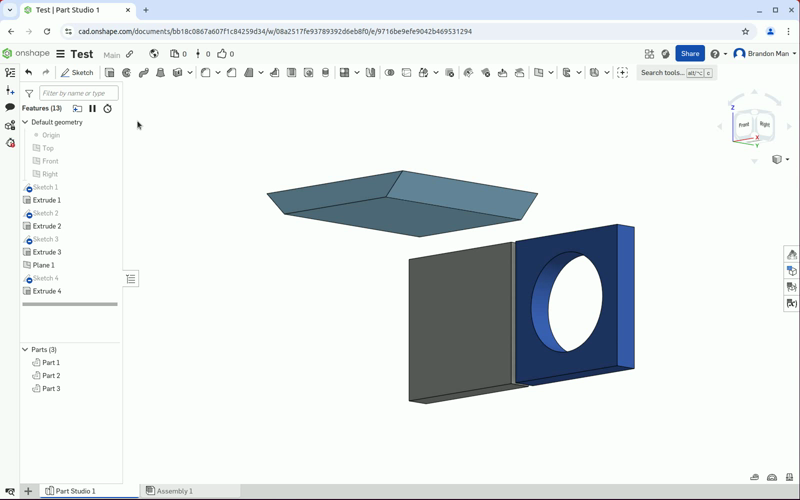
key(left, 3)
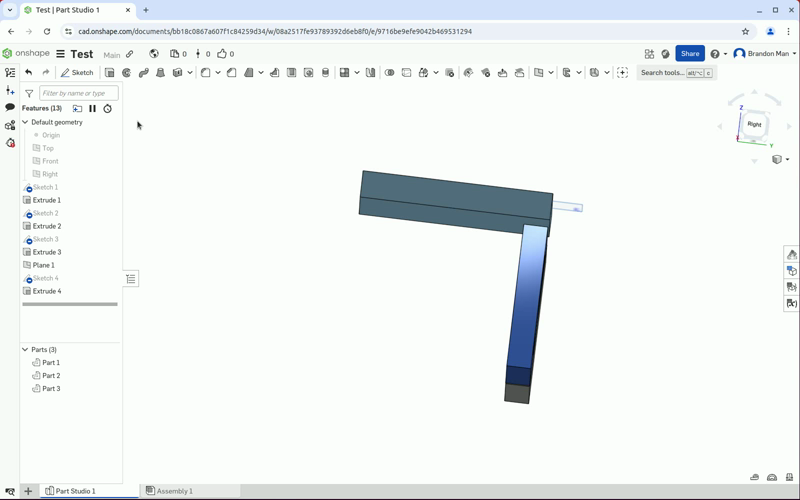
key(right, 3)
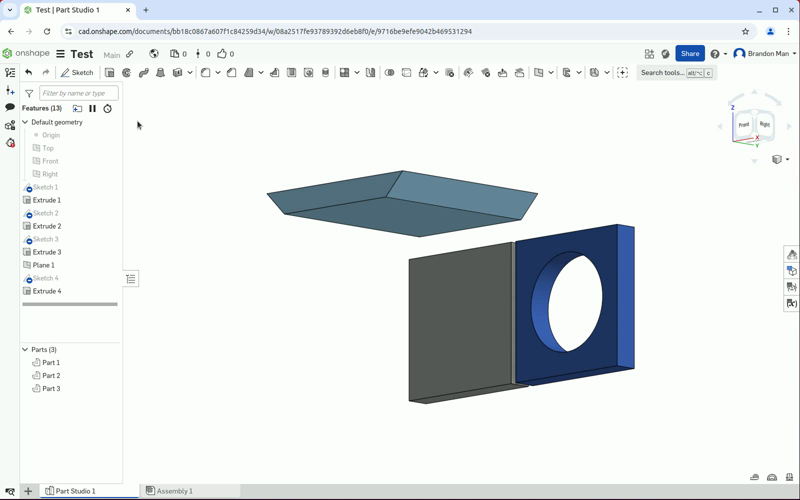
key(down, 3)
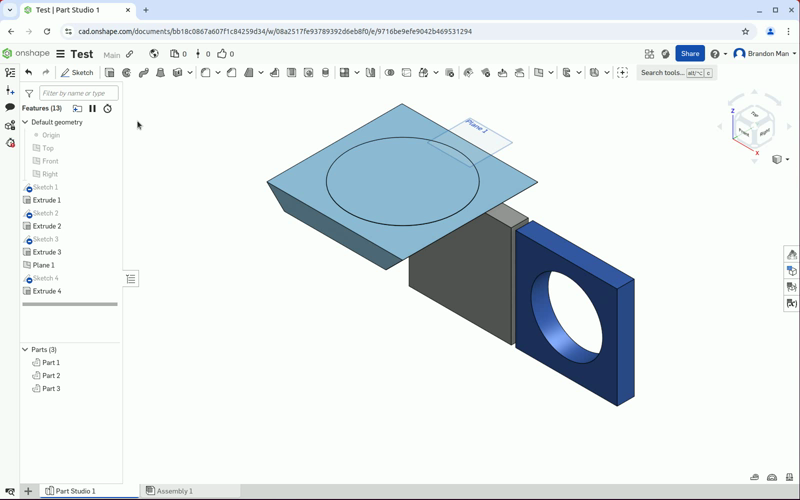
mouse_move(73, 189)
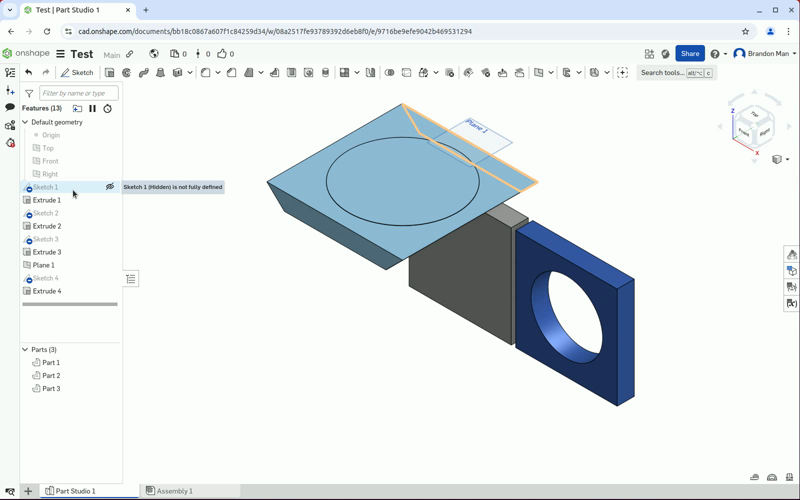
click(73, 189)